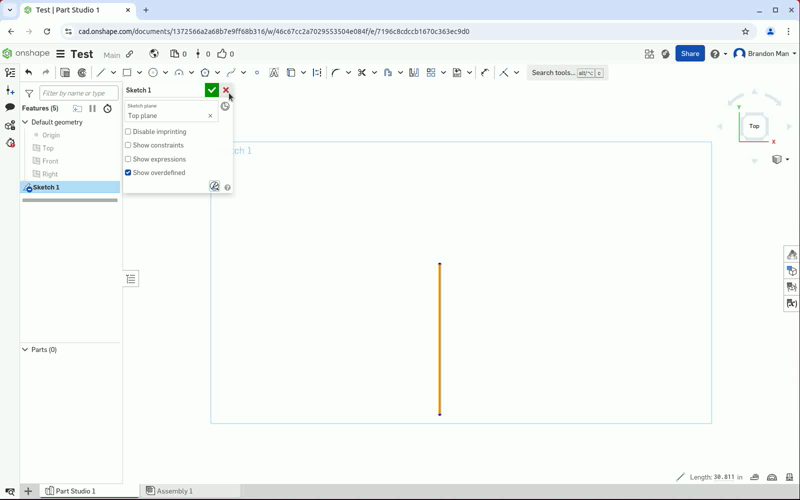
key(shift+h)
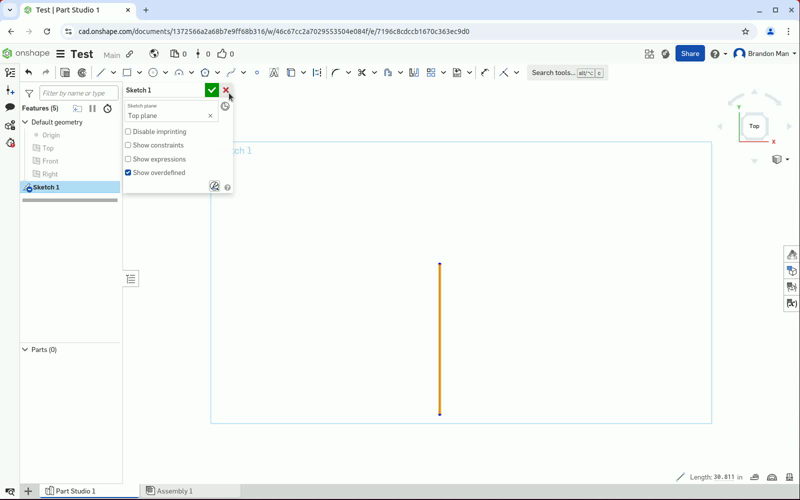
key(shift+s)
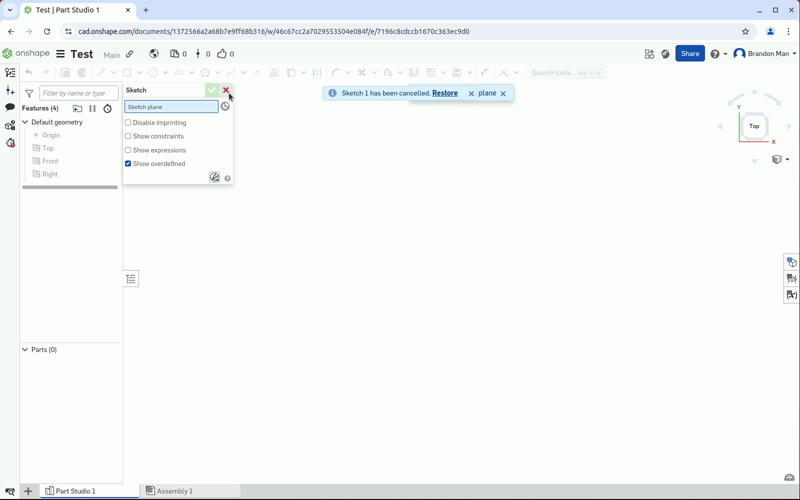
mouse_move(73, 150)
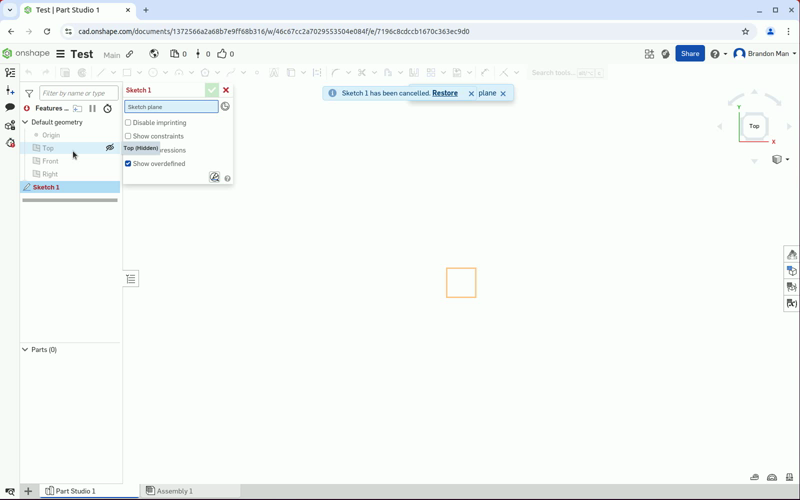
click(73, 150)
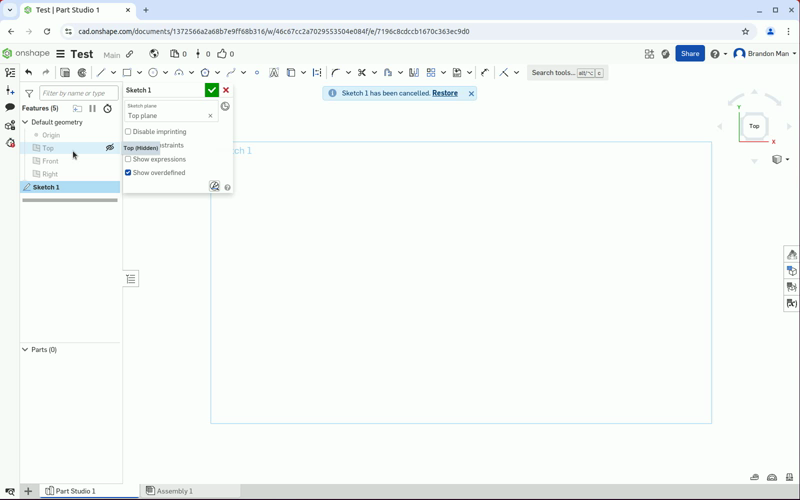
mouse_move(73, 352)
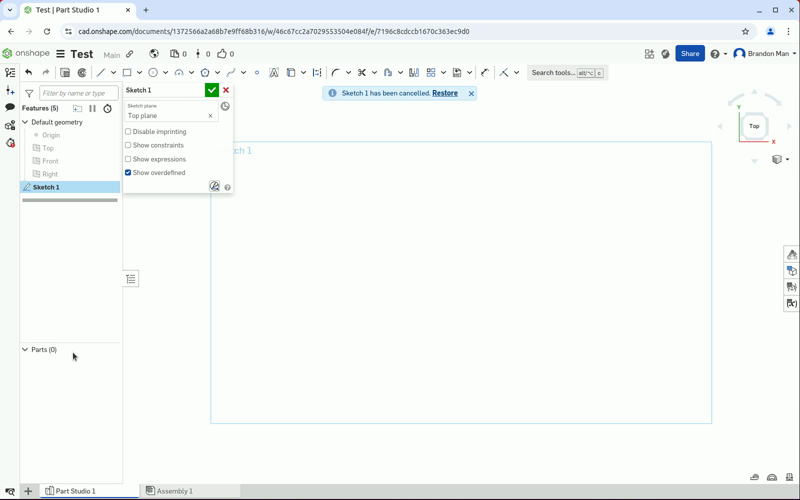
key(y)
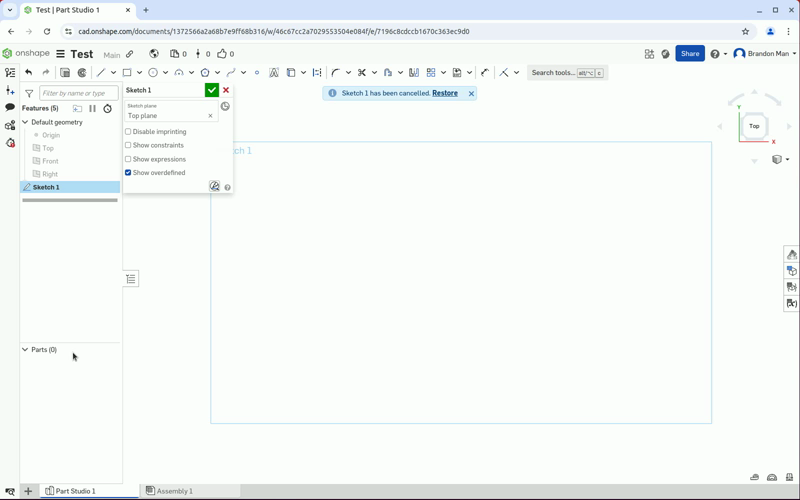
key(l)
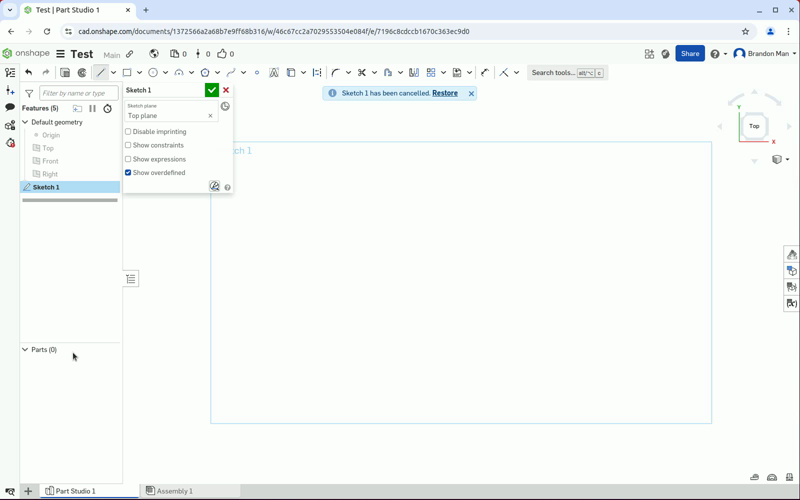
key_down(shift)
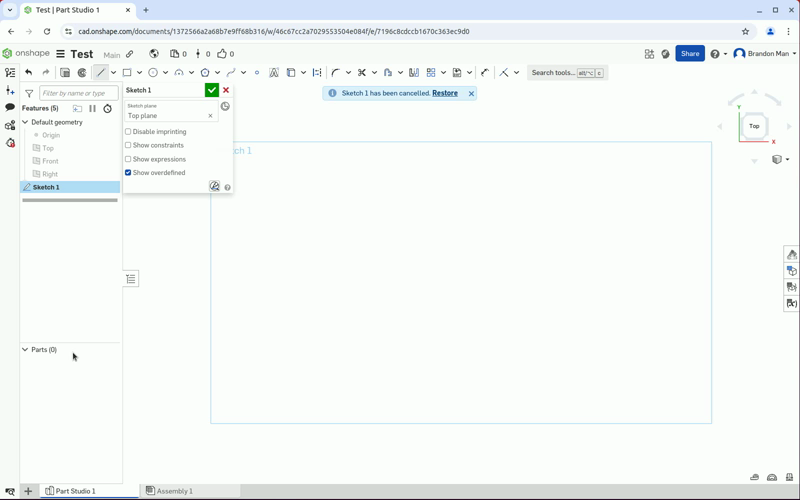
mouse_move(348, 325)
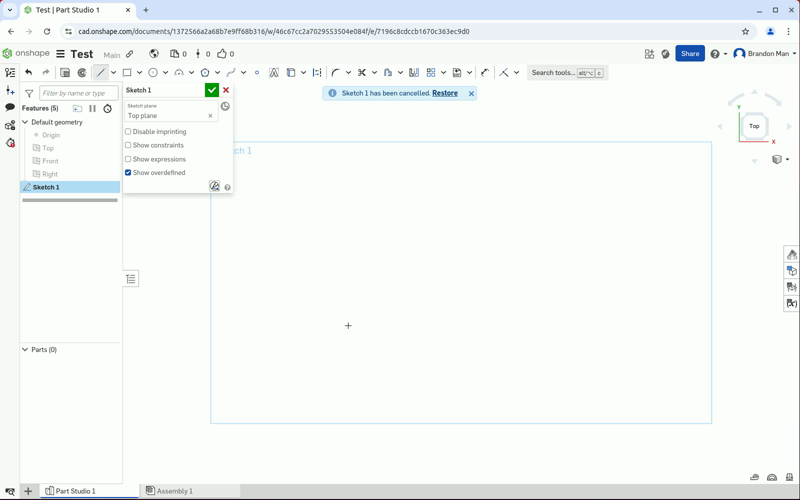
click(348, 325)
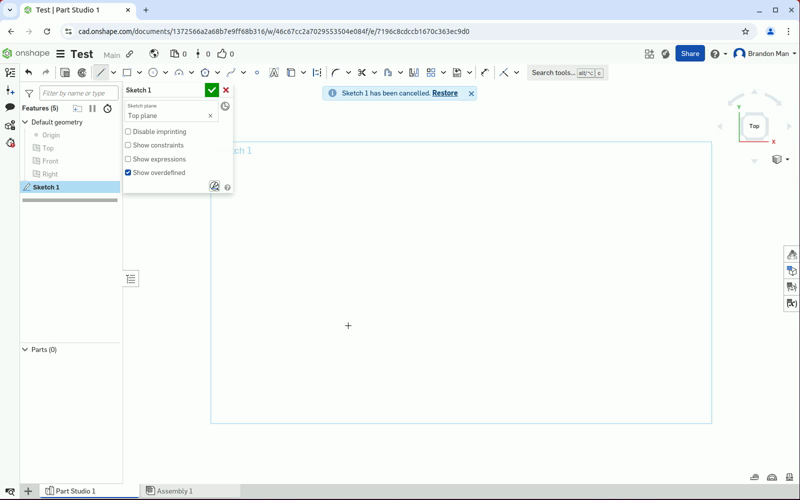
key_up(shift)
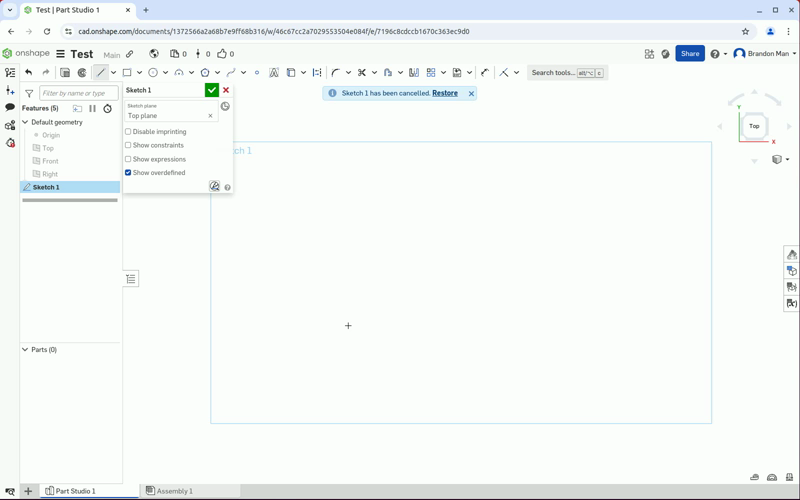
key_down(shift)
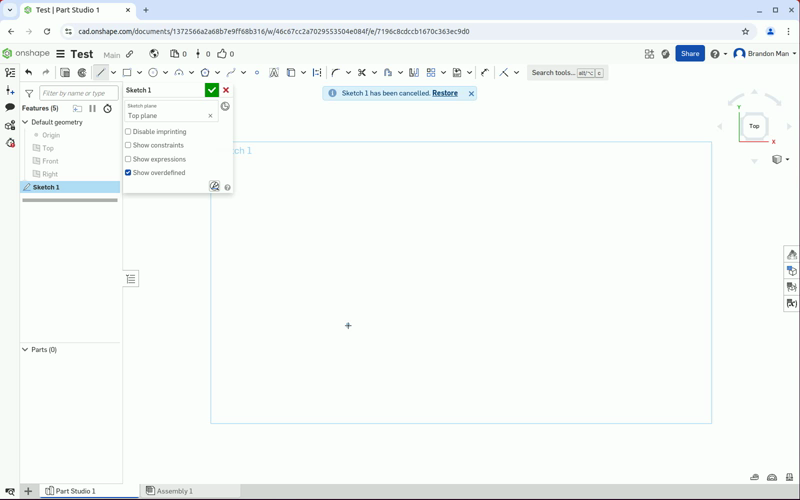
mouse_move(572, 325)
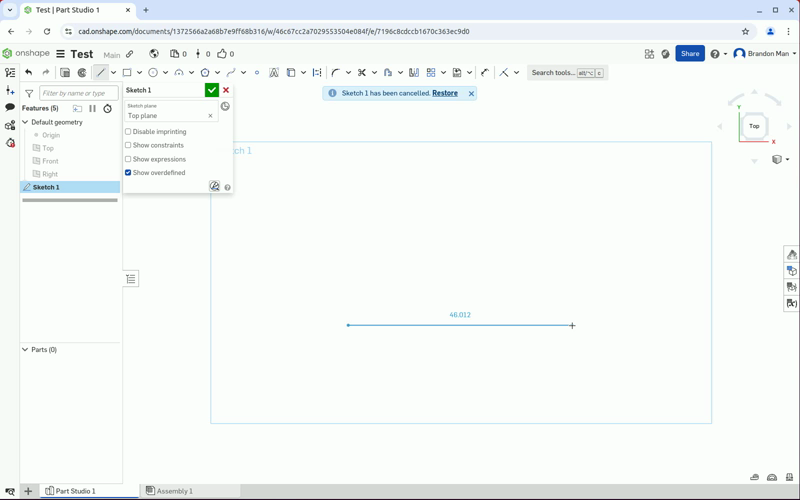
click(572, 325)
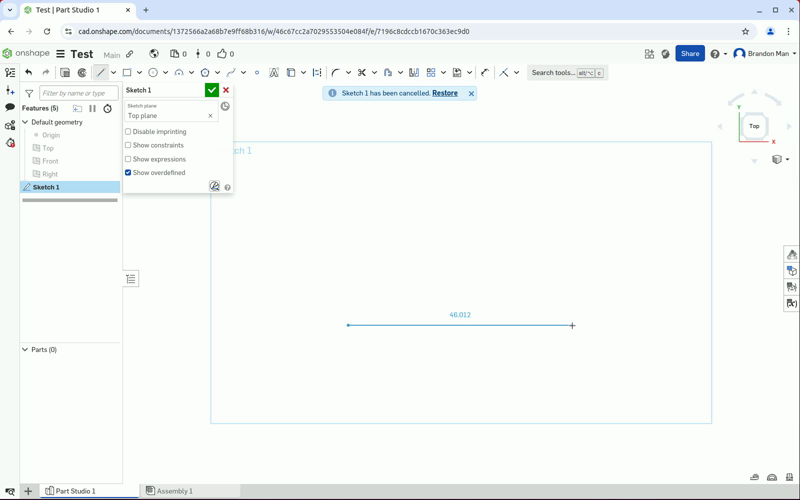
key_up(shift)
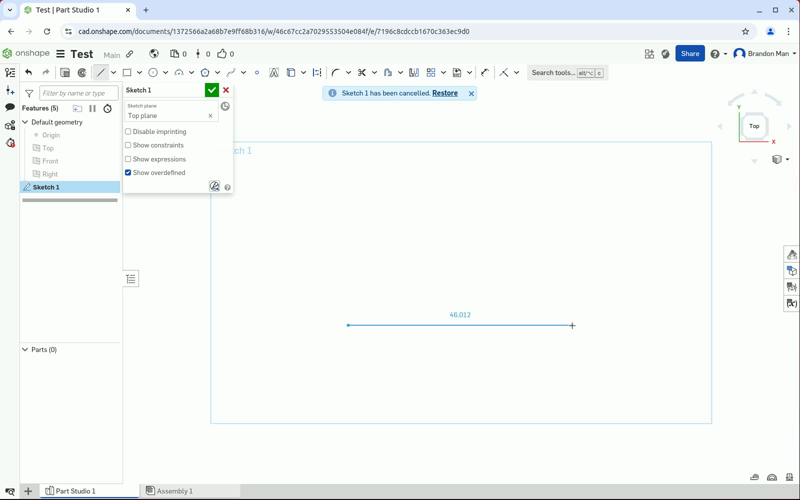
key_down(shift)
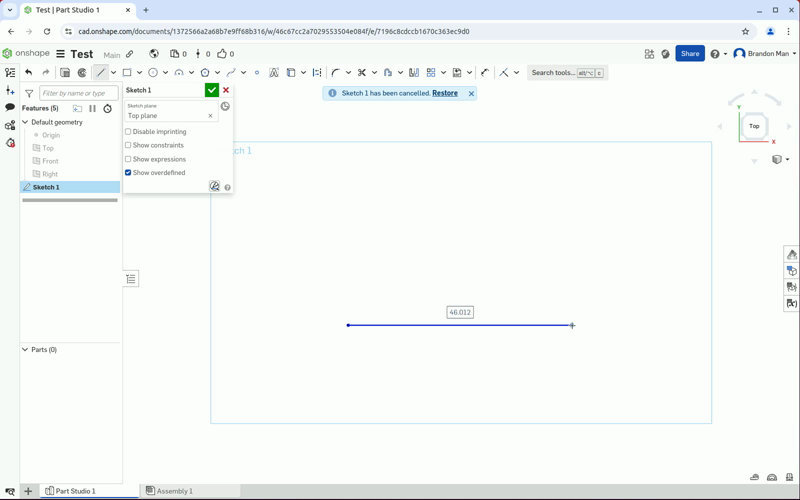
mouse_move(572, 242)
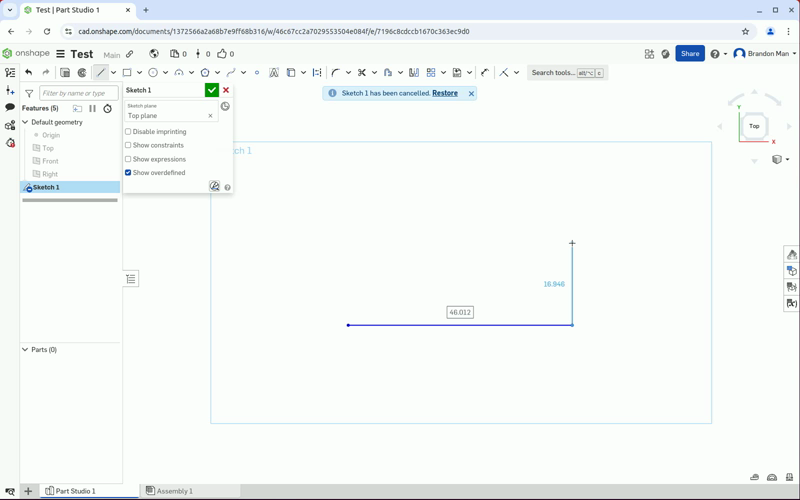
click(572, 242)
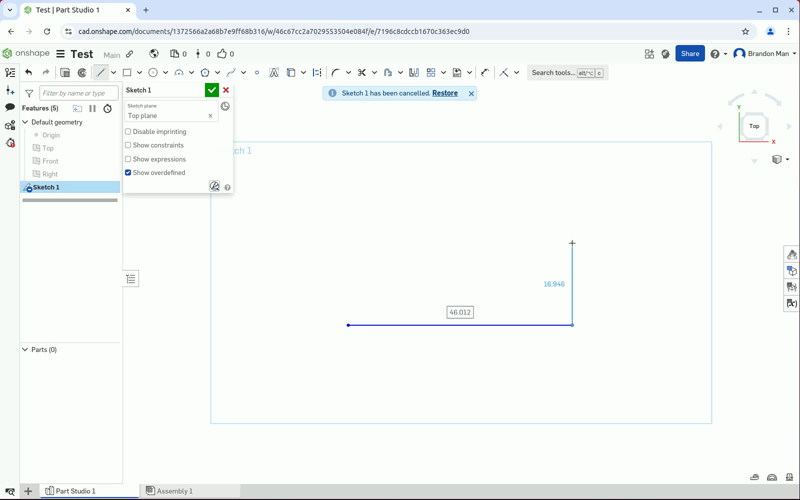
key_up(shift)
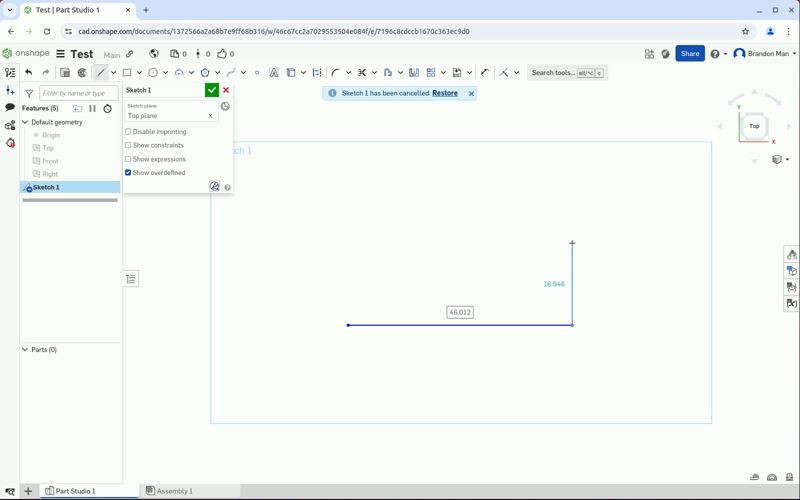
key_down(shift)
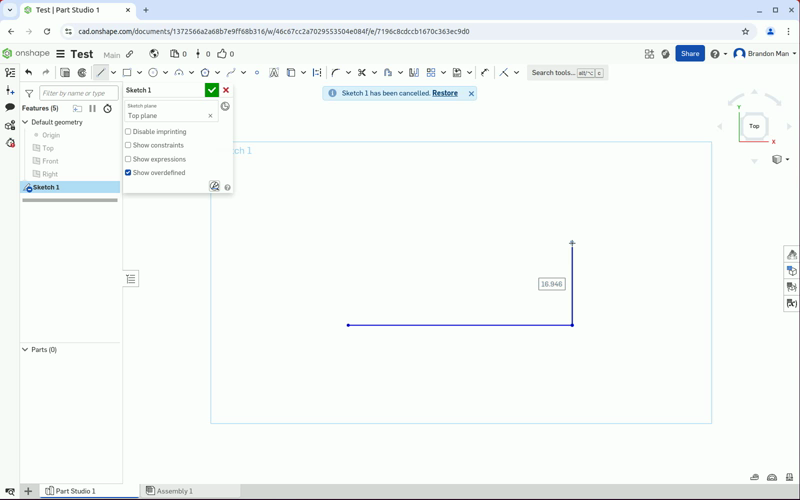
mouse_move(468, 242)
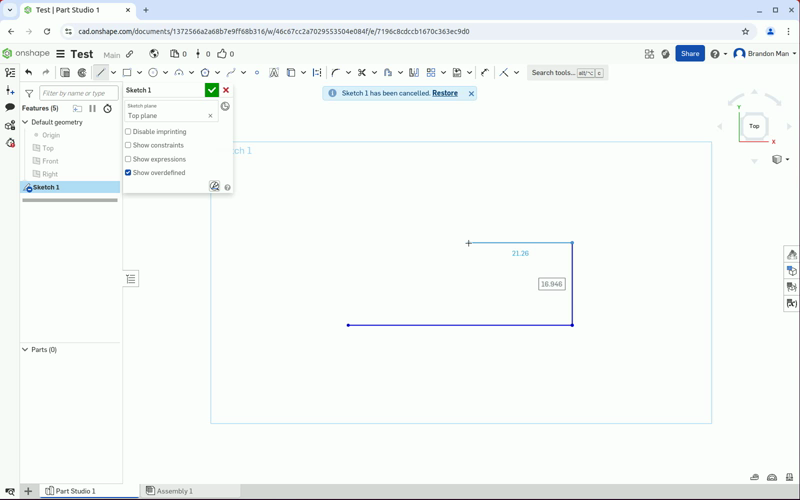
click(468, 242)
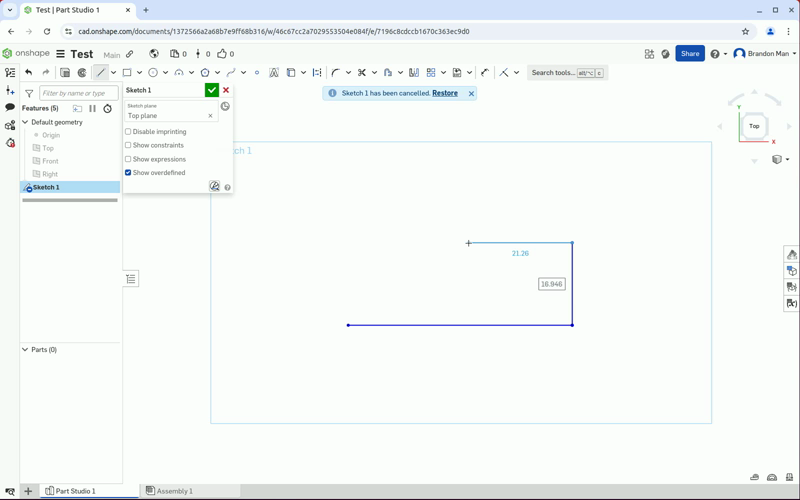
key_up(shift)
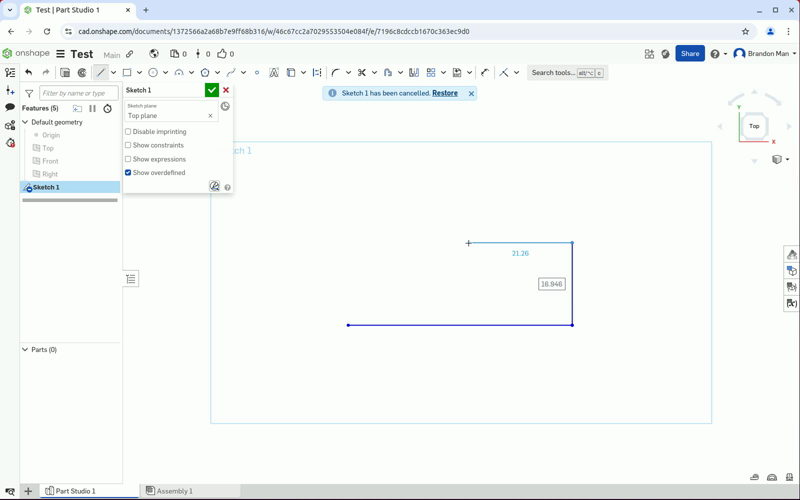
key_down(shift)
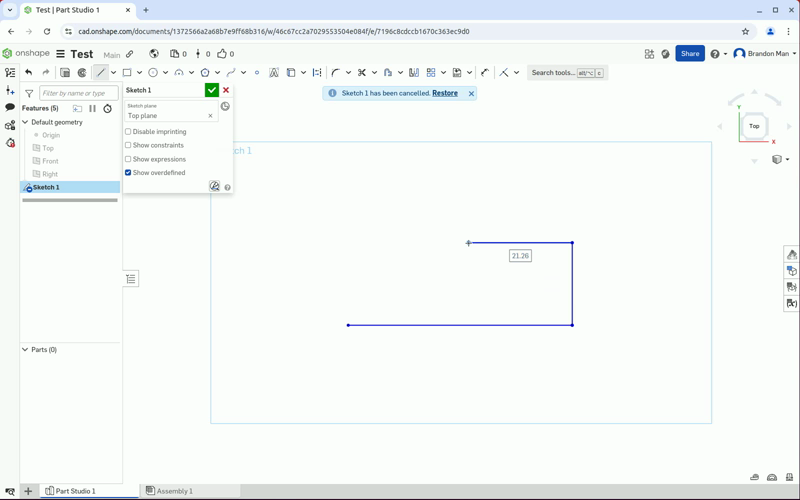
mouse_move(498, 242)
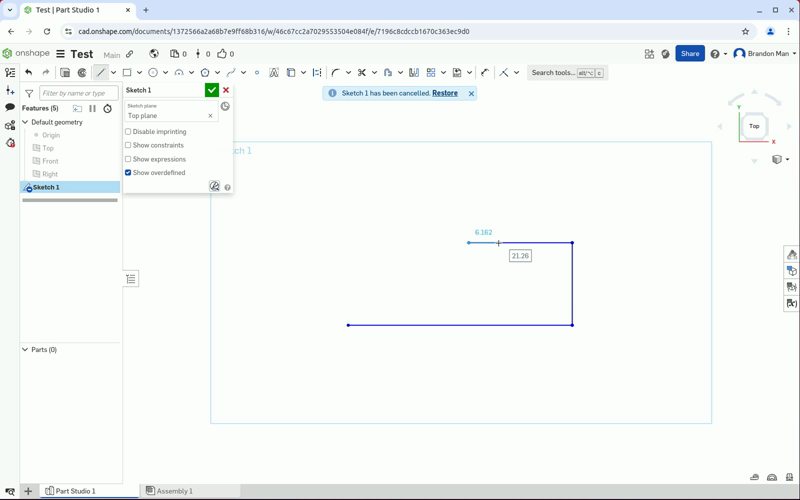
mouse_move(452, 242)
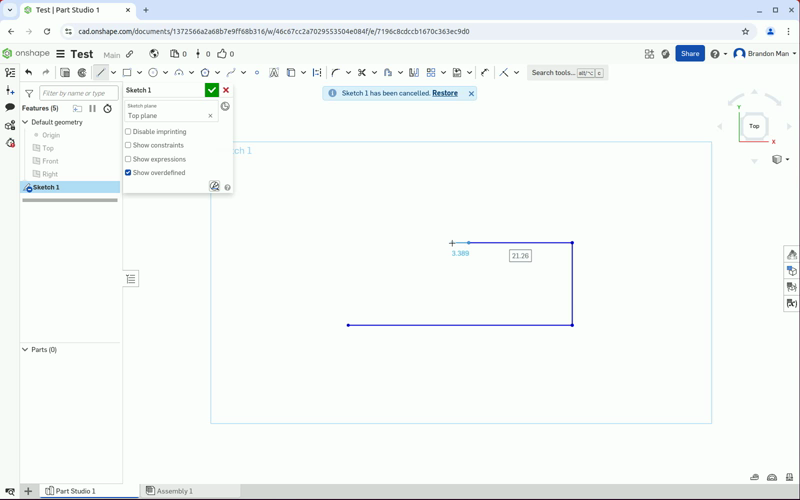
click(452, 242)
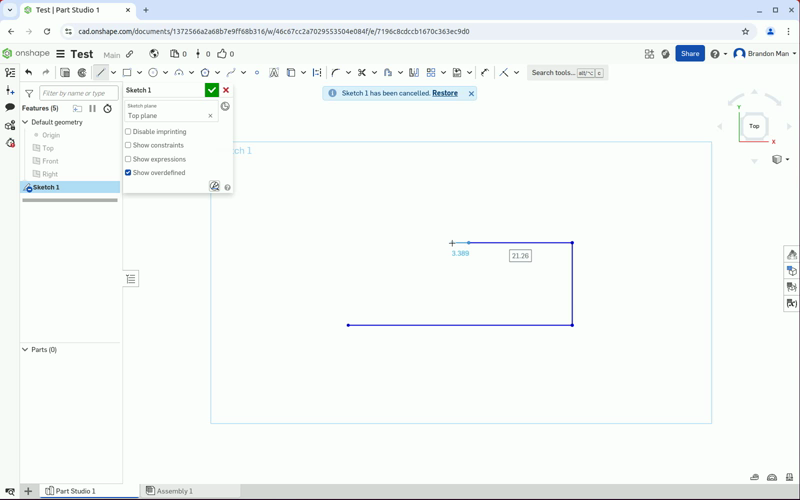
key_up(shift)
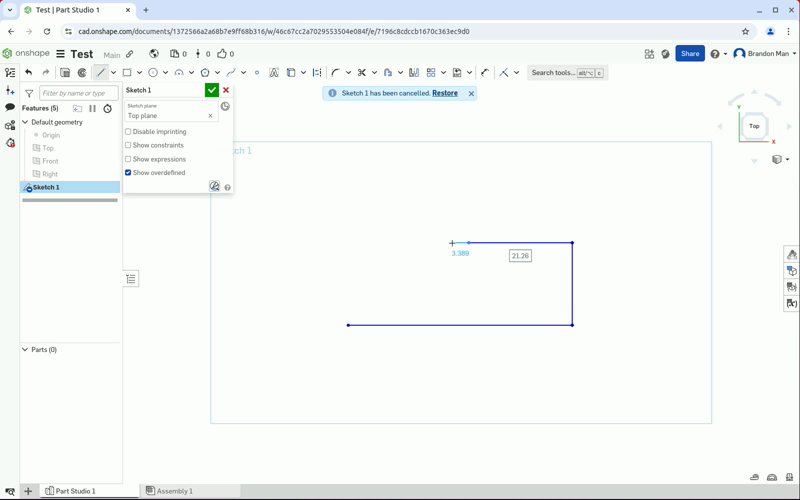
key_down(shift)
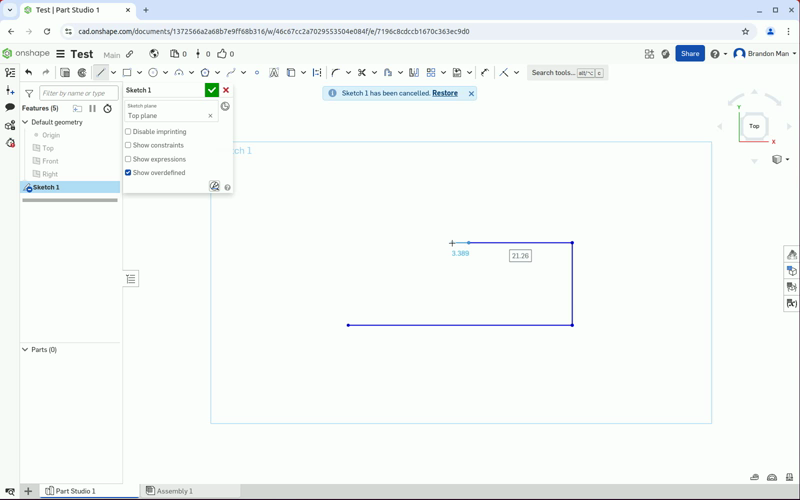
mouse_move(348, 242)
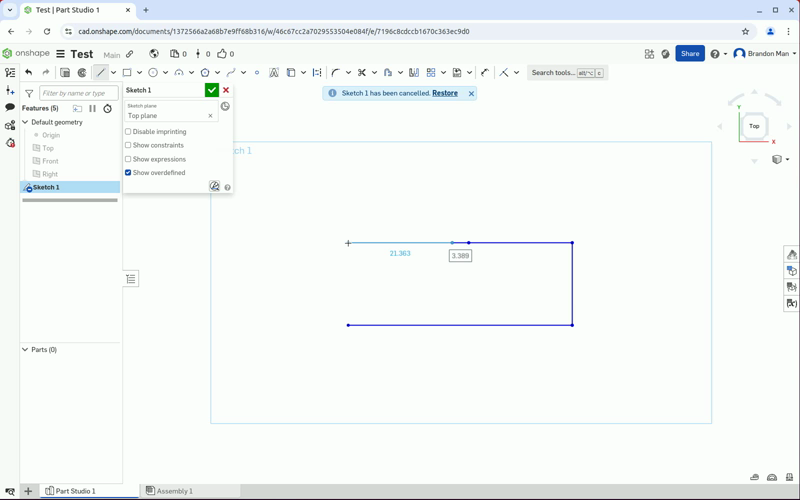
click(348, 242)
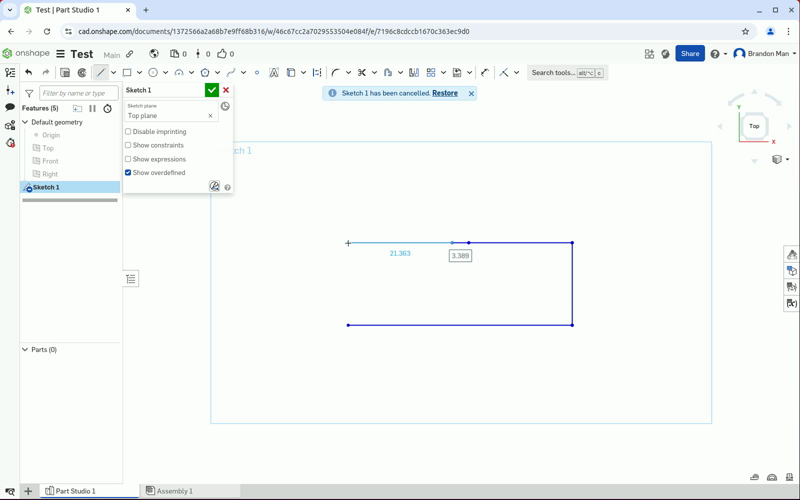
key_up(shift)
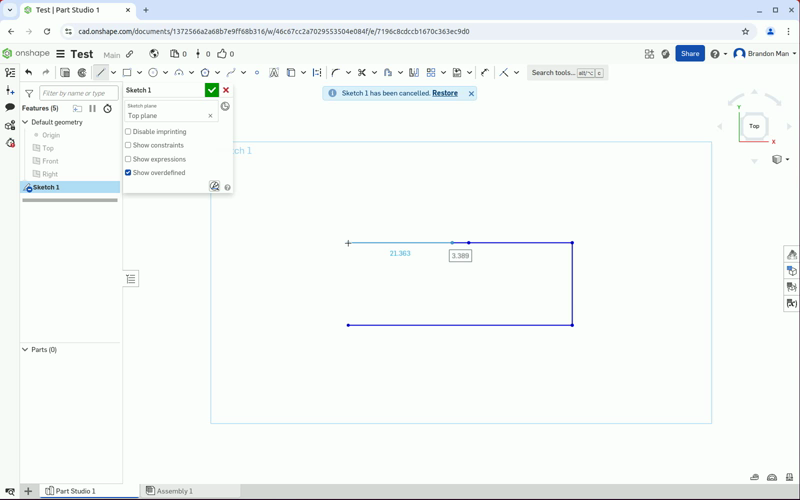
key_down(shift)
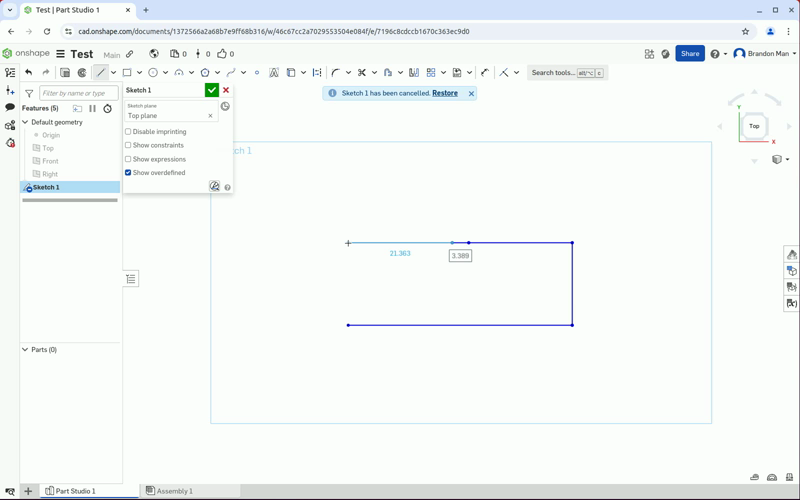
mouse_move(348, 325)
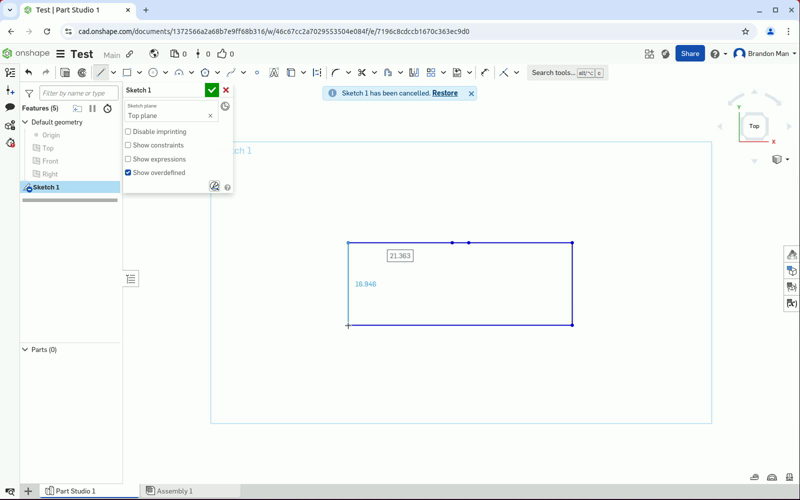
key_up(shift)
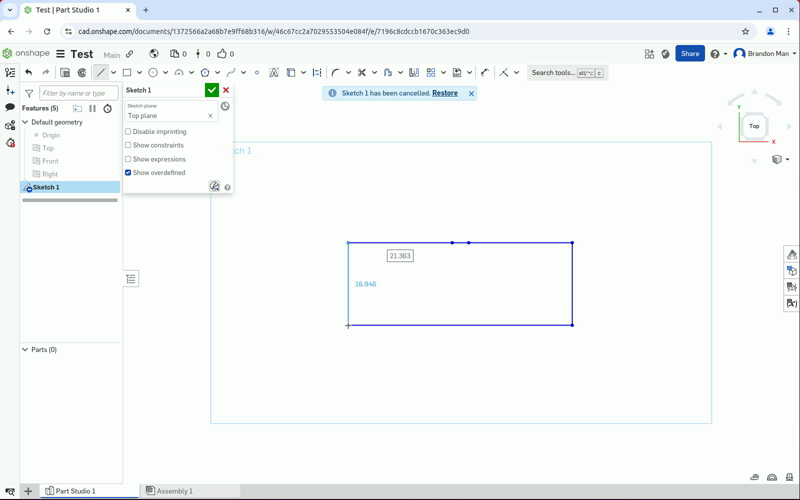
click(348, 325)
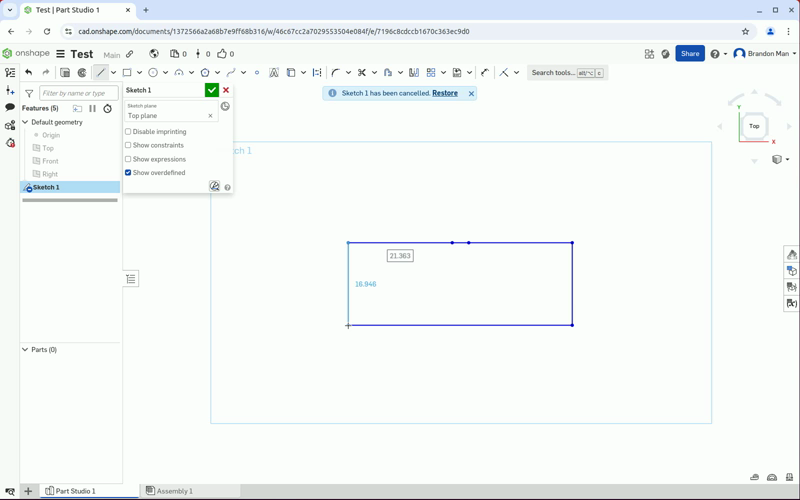
key(esc)
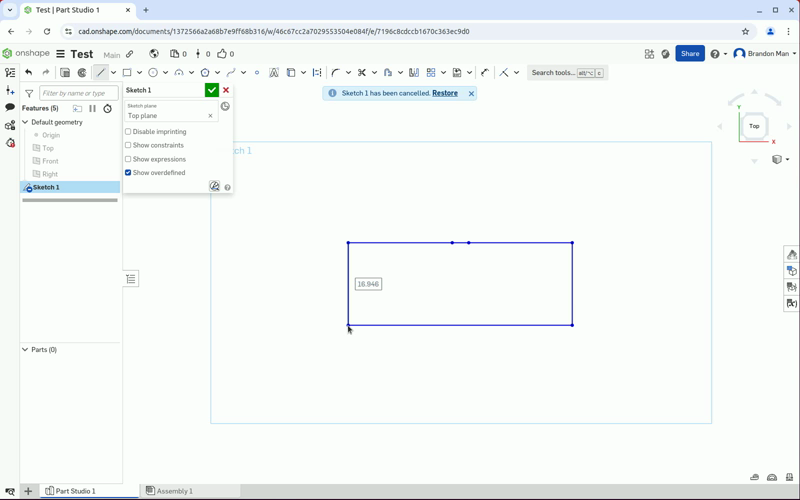
key(l)
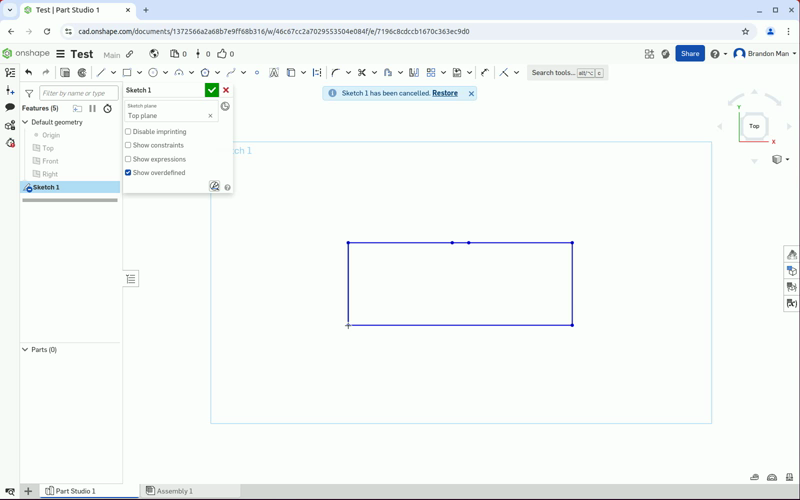
key_down(shift)
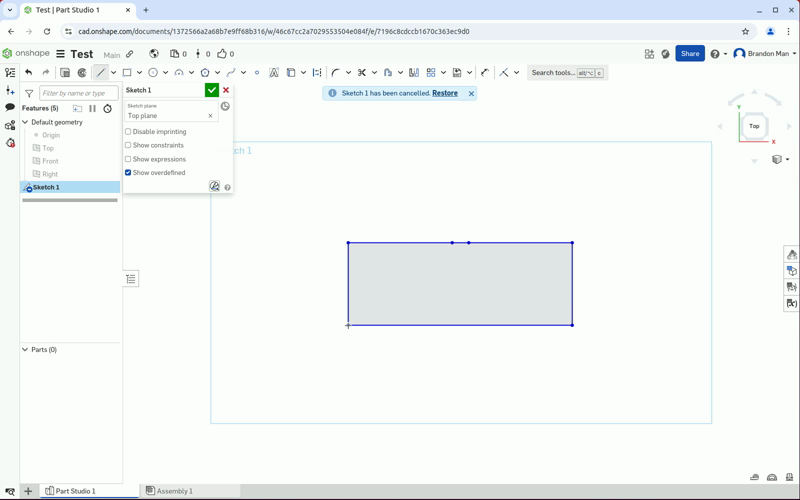
mouse_move(359, 313)
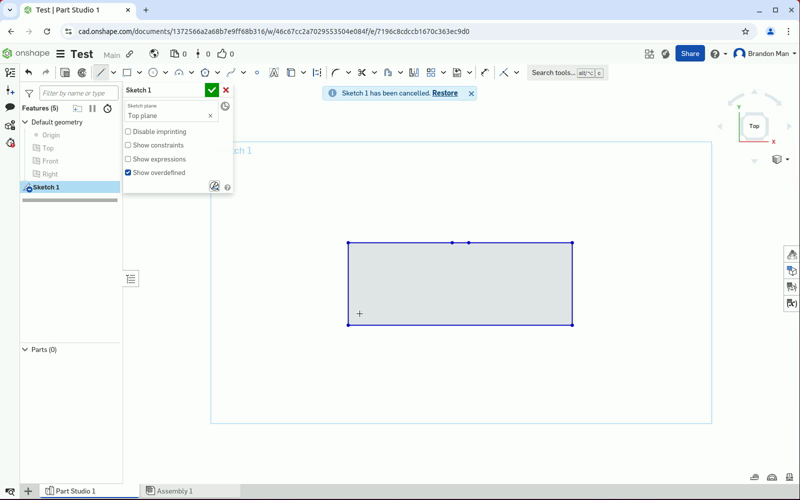
click(359, 313)
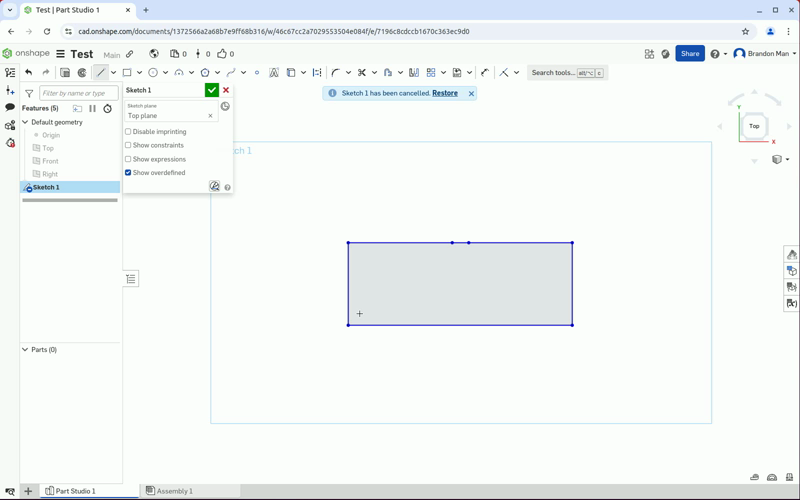
key_up(shift)
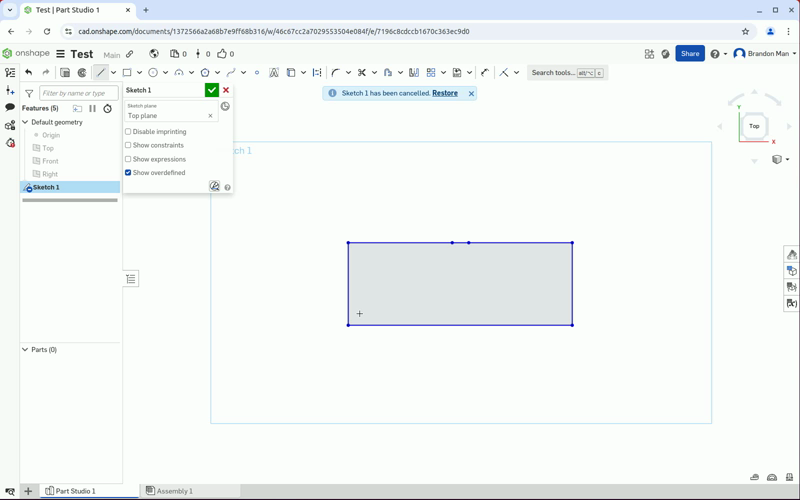
key_down(shift)
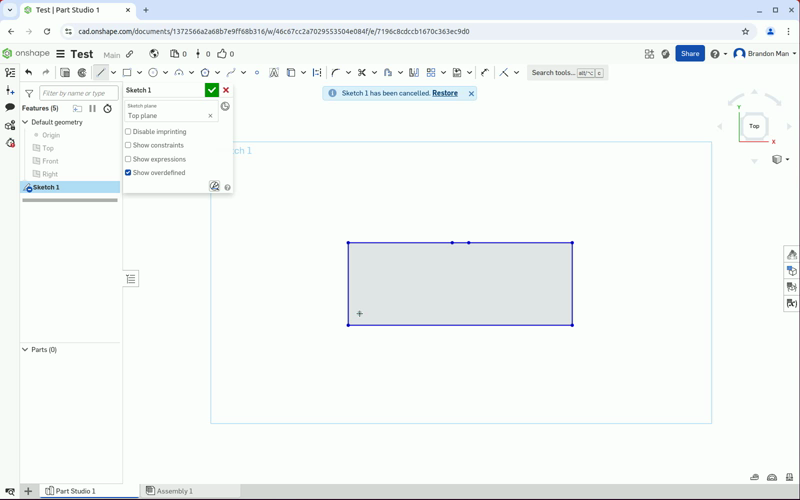
mouse_move(560, 313)
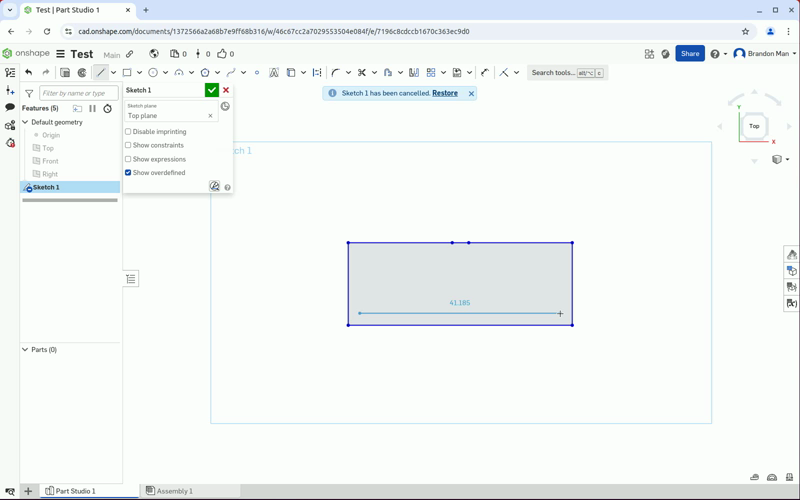
click(560, 313)
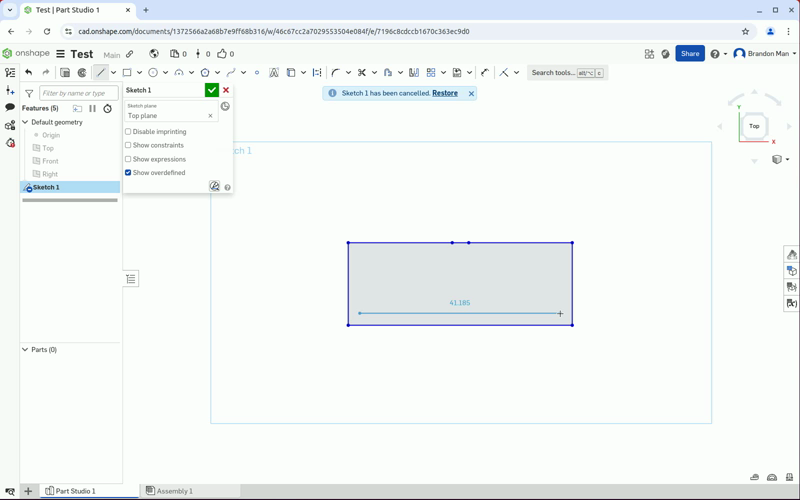
key_up(shift)
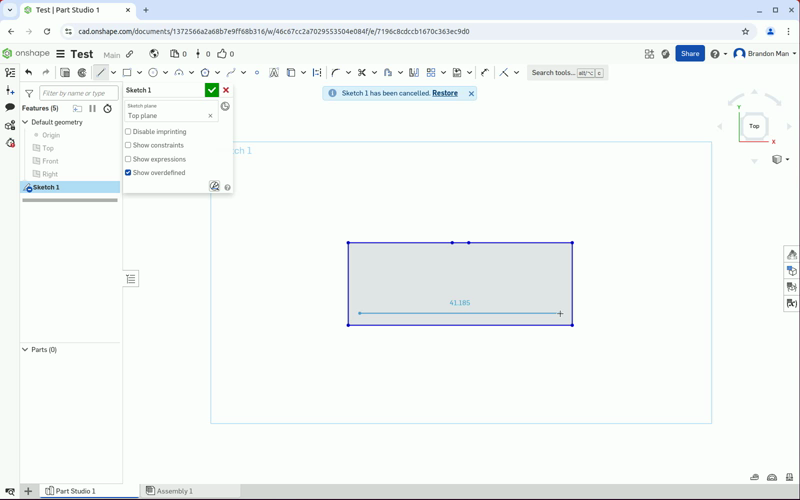
key_down(shift)
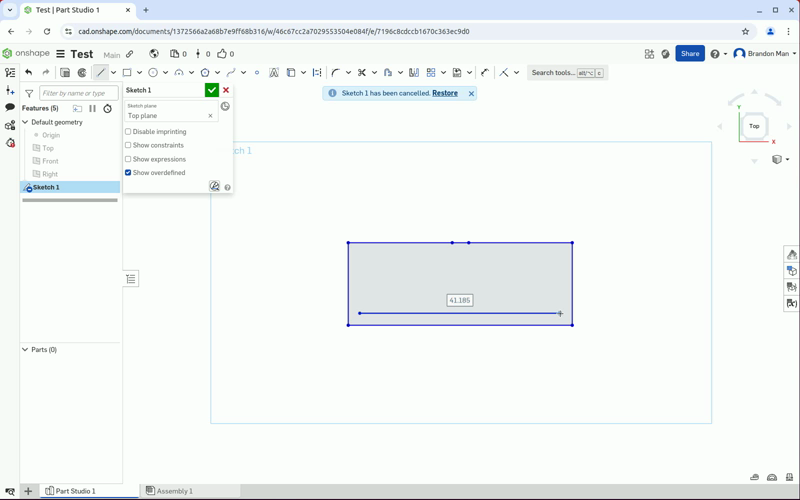
mouse_move(560, 252)
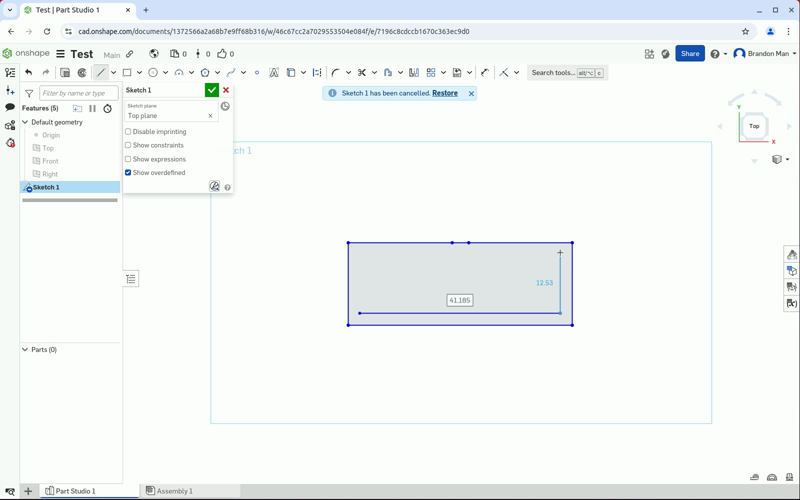
click(560, 252)
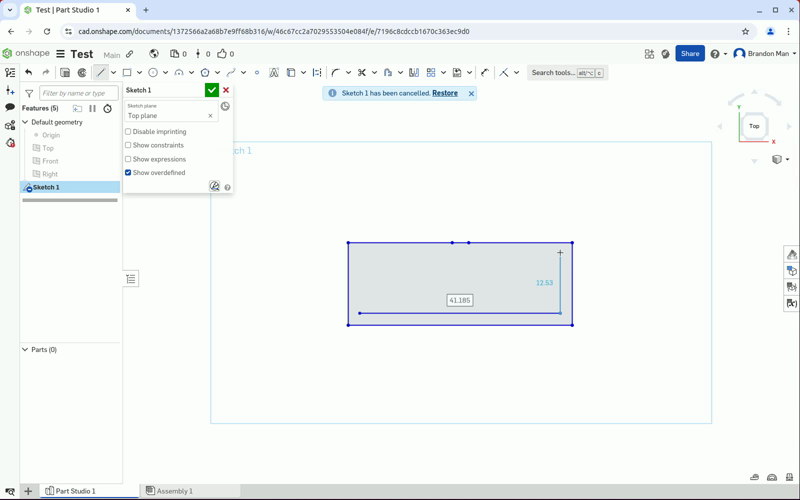
key_up(shift)
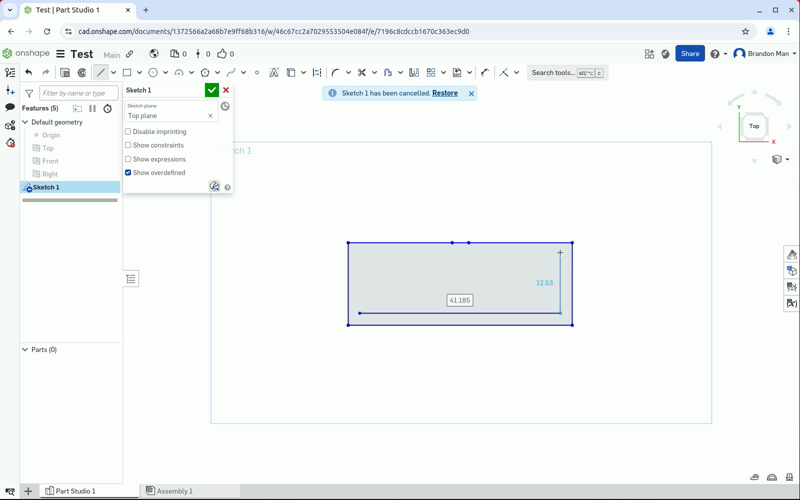
key_down(shift)
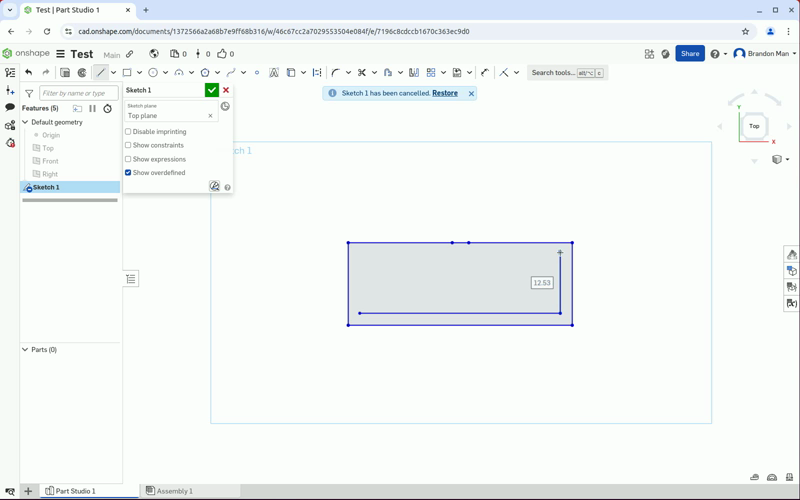
mouse_move(359, 252)
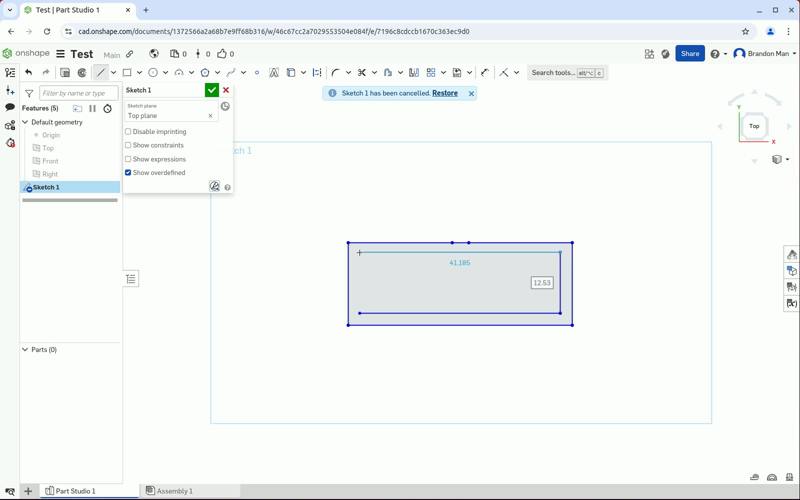
click(359, 252)
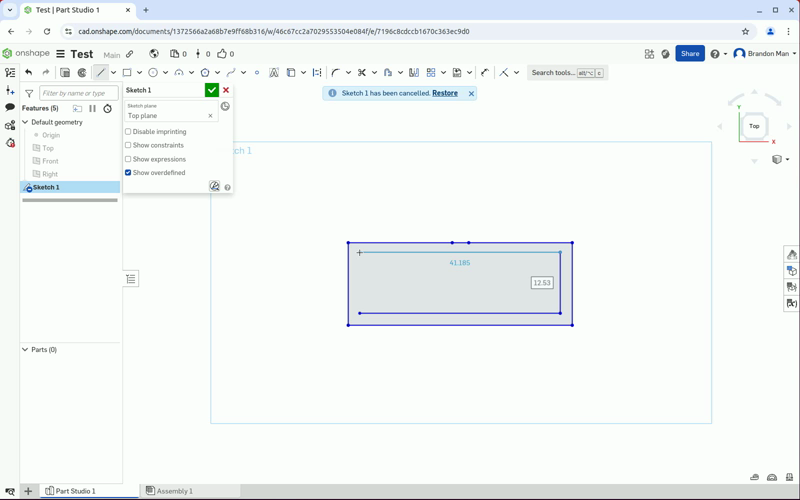
key_up(shift)
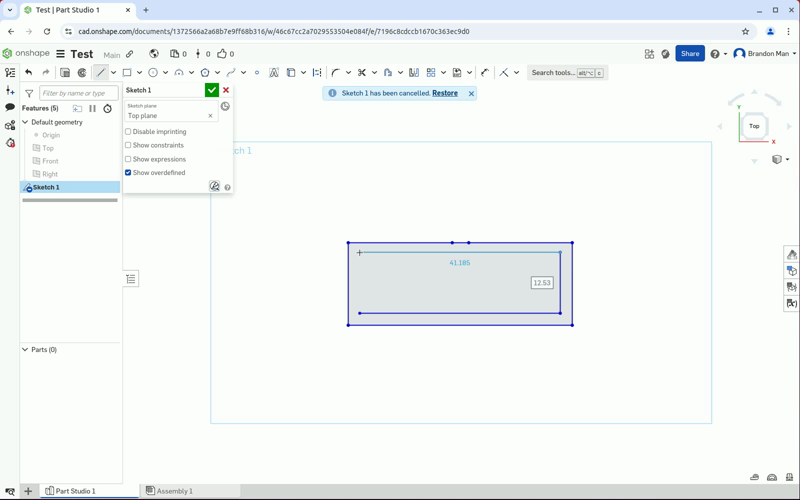
key_down(shift)
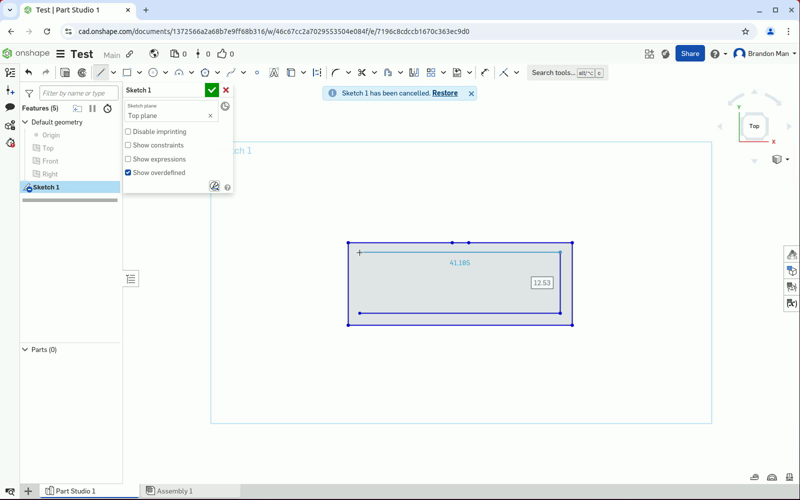
mouse_move(359, 313)
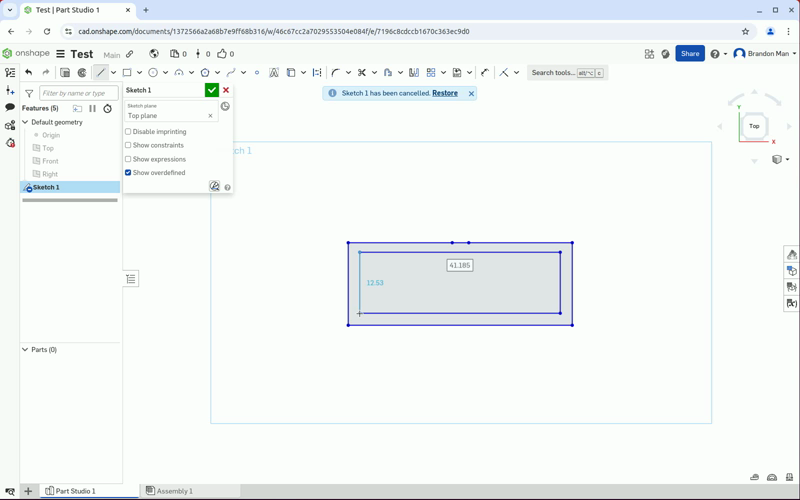
key_up(shift)
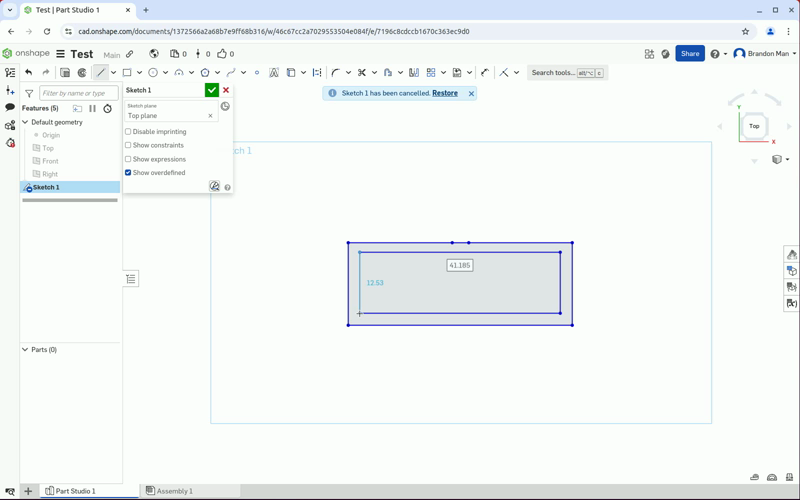
click(359, 313)
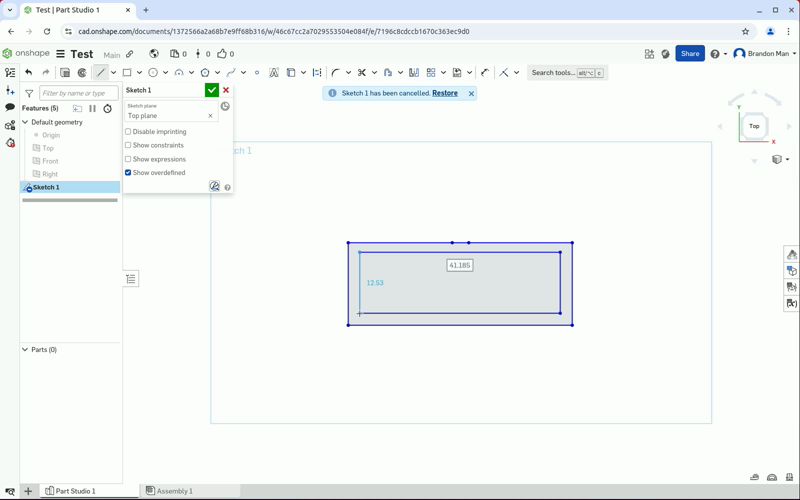
key(esc)
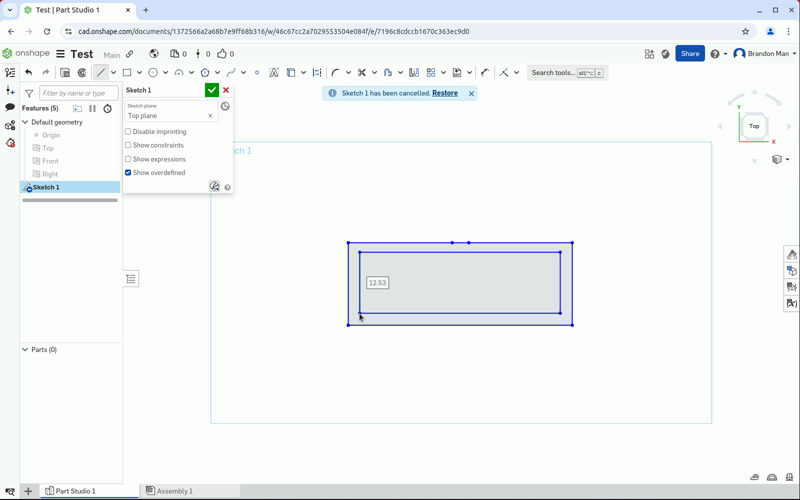
mouse_move(357, 319)
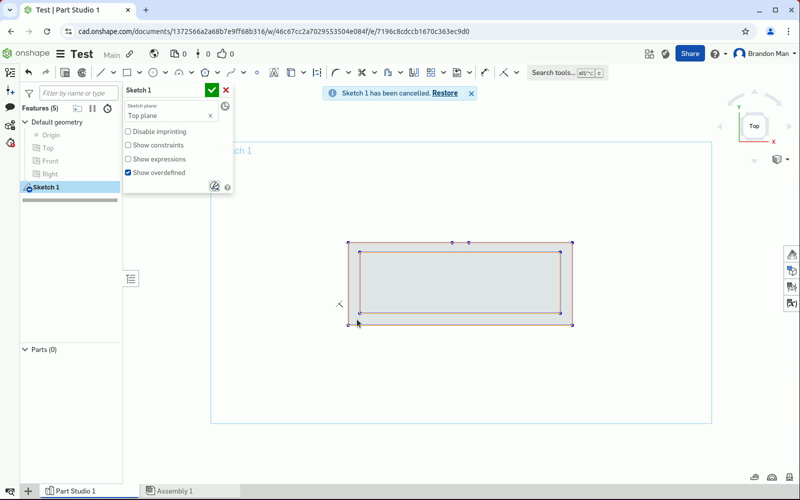
click(357, 319)
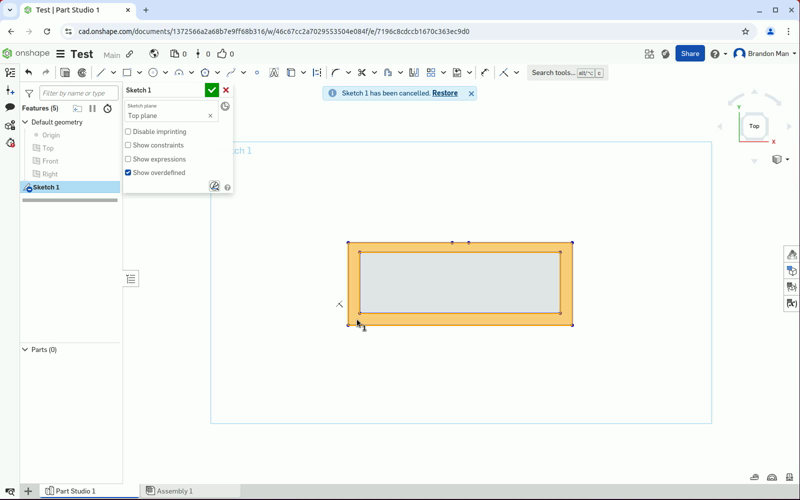
mouse_move(73, 352)
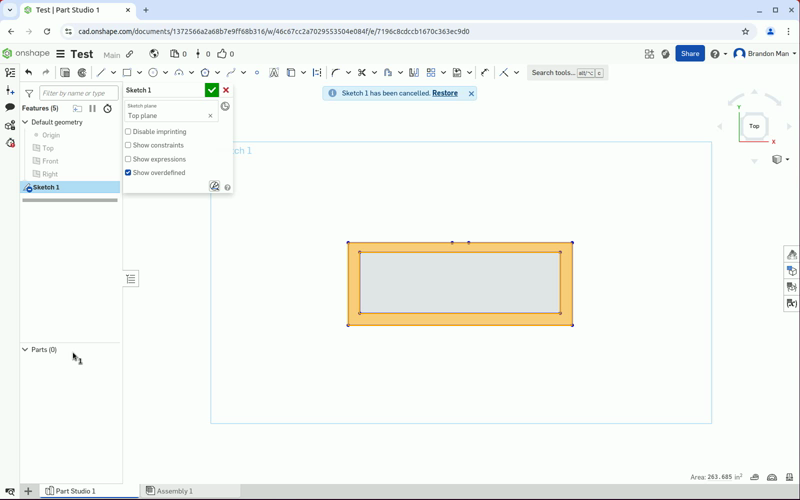
key(shift+y)
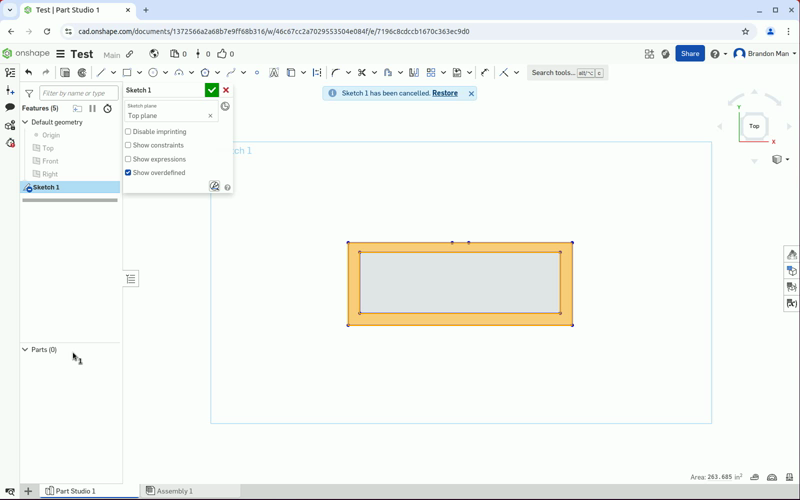
key(shift+e)
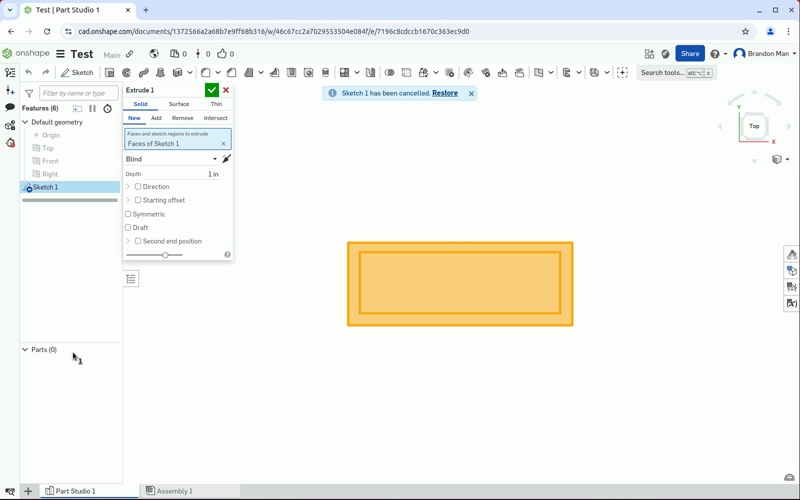
mouse_move(143, 106)
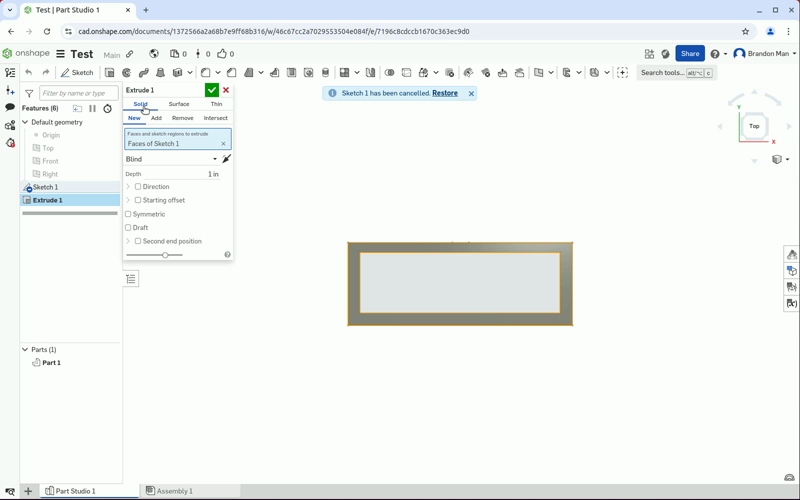
click(143, 106)
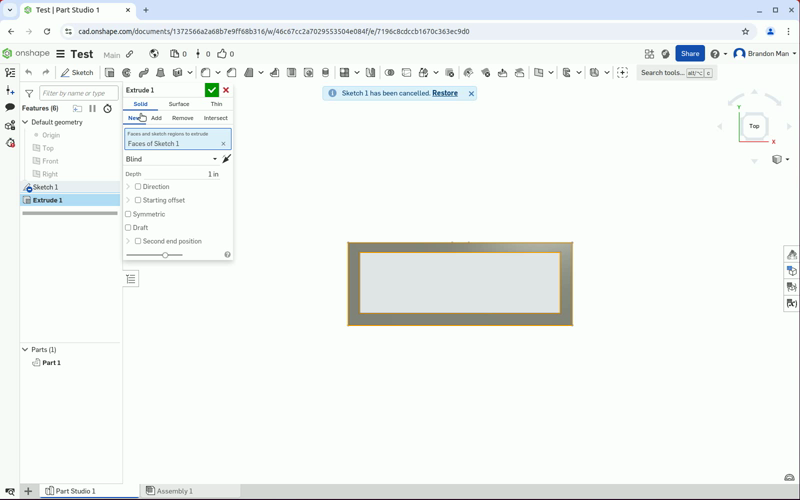
mouse_move(137, 120)
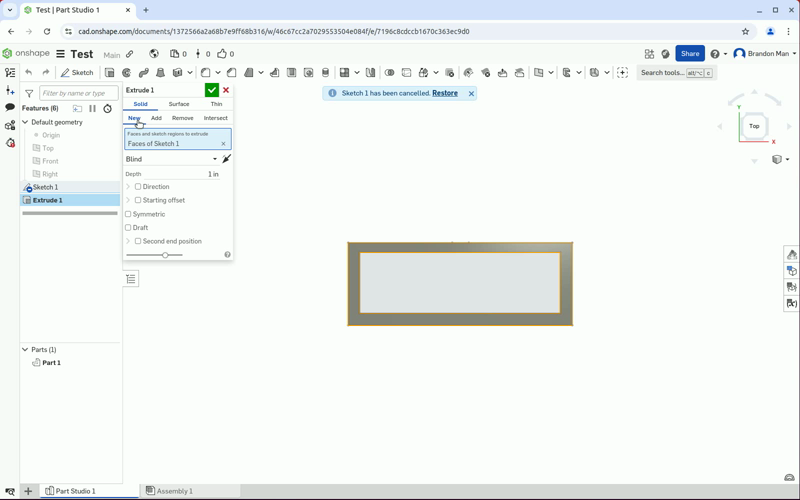
click(137, 120)
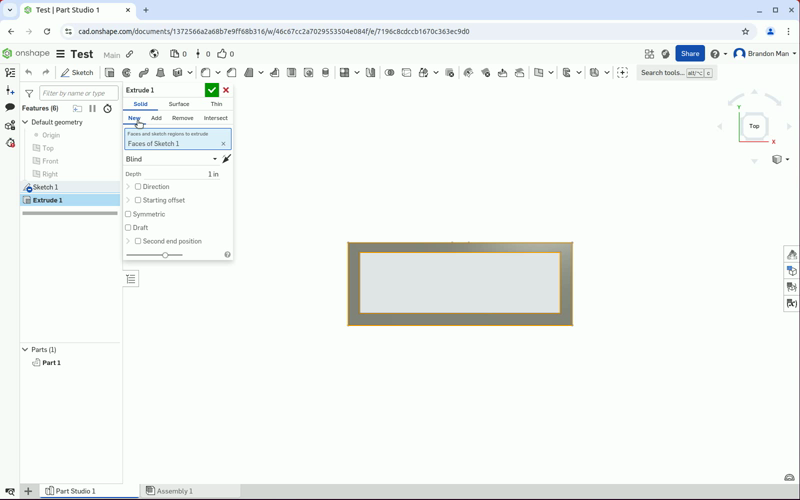
key(tab, 4)
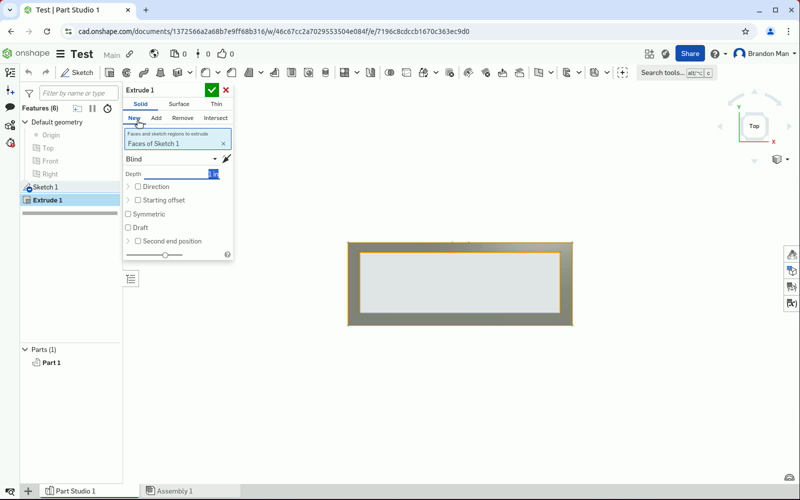
text(0.963)
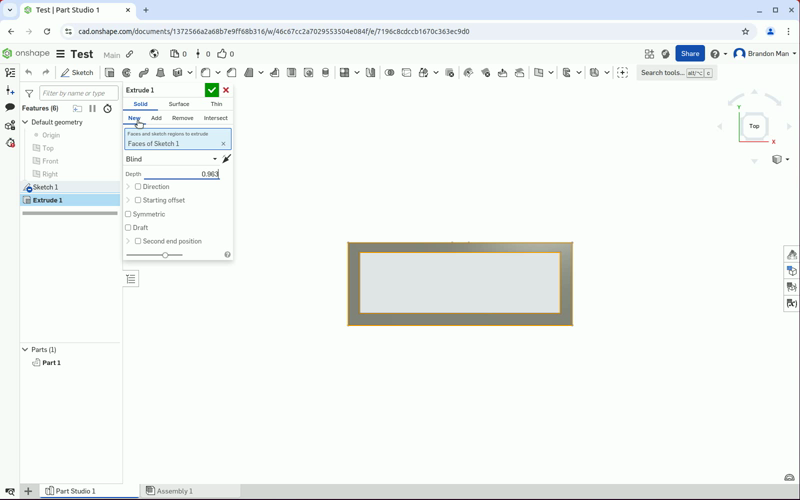
key(enter)
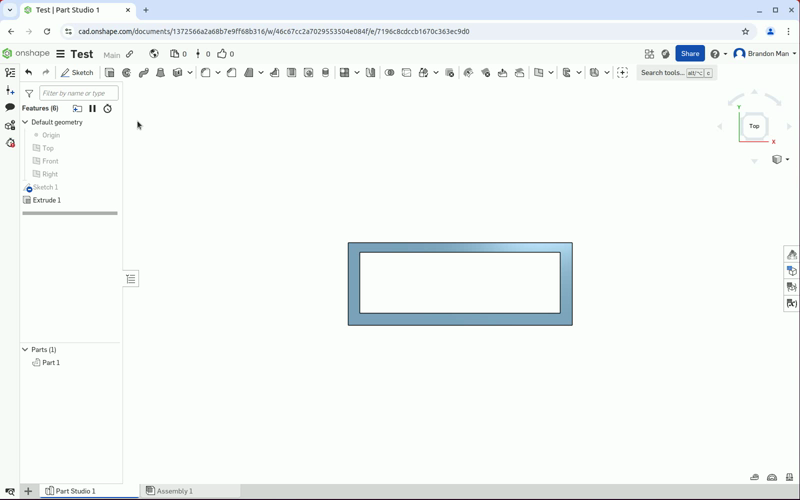
key(shift+h)
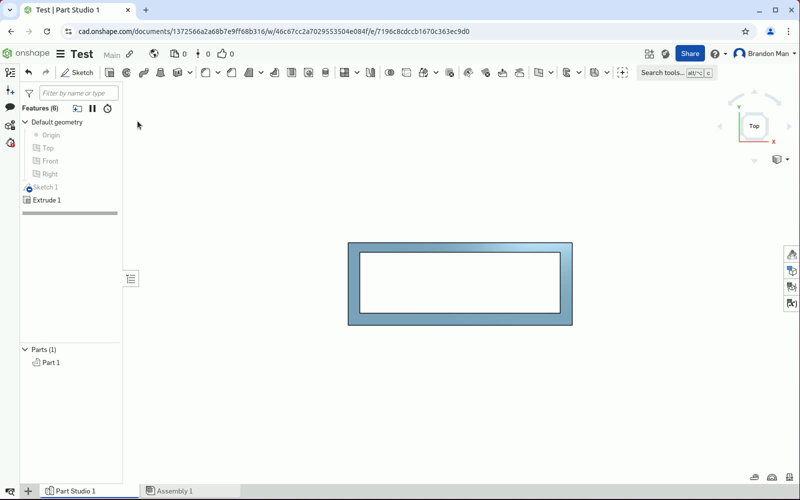
key(shift+h)
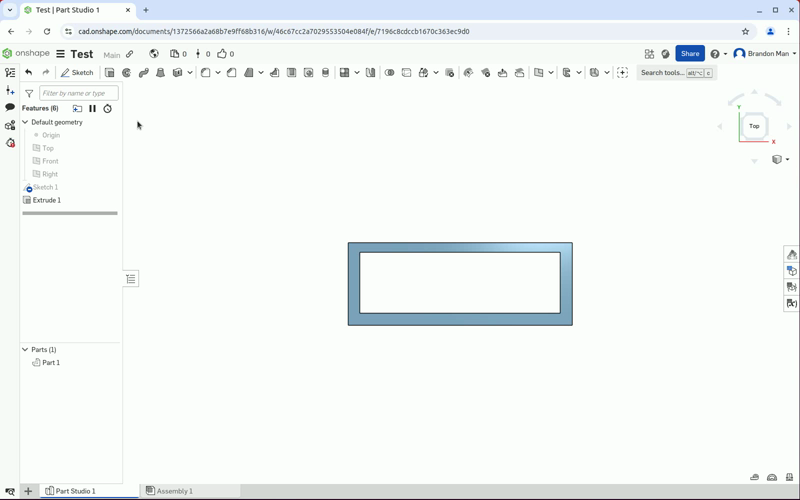
mouse_move(73, 189)
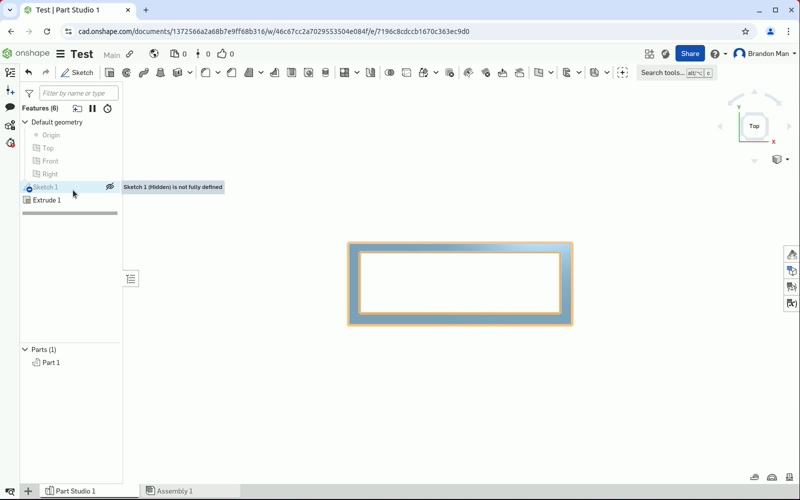
click(73, 189)
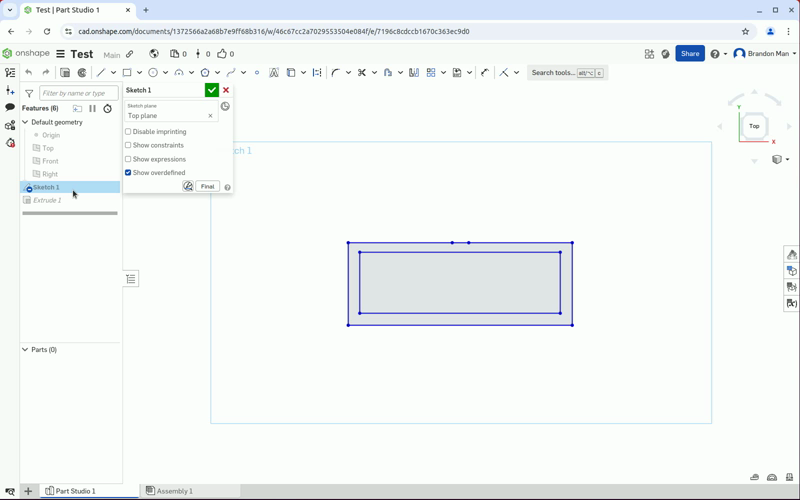
mouse_move(229, 92)
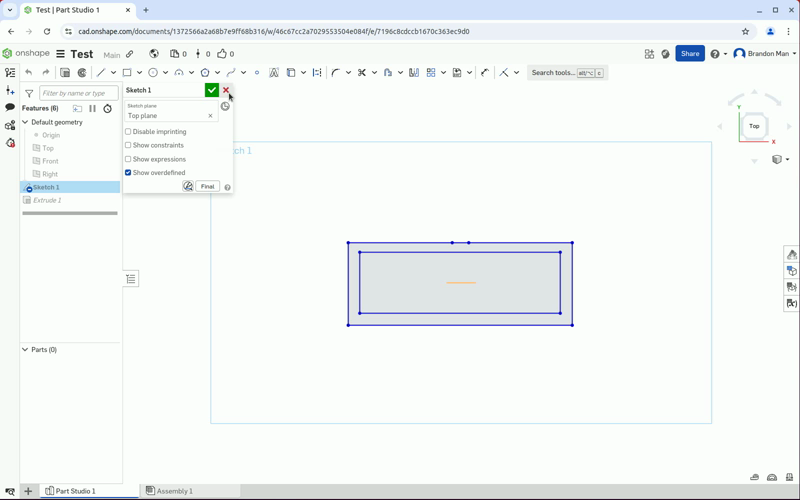
click(229, 92)
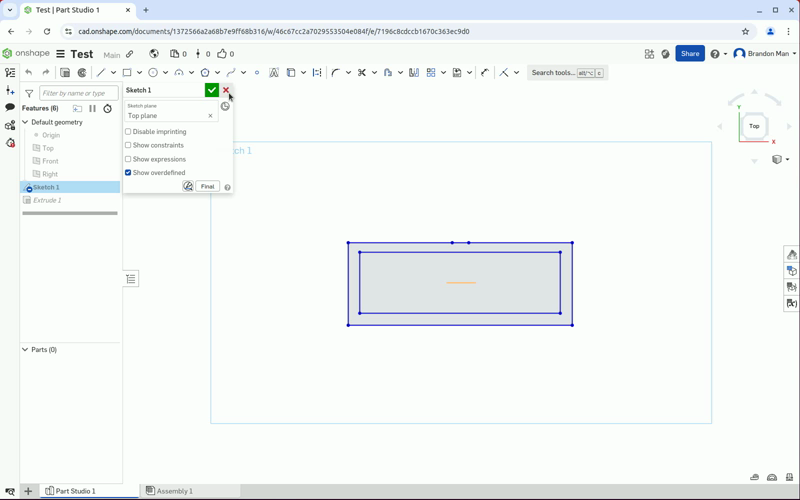
key(shift+s)
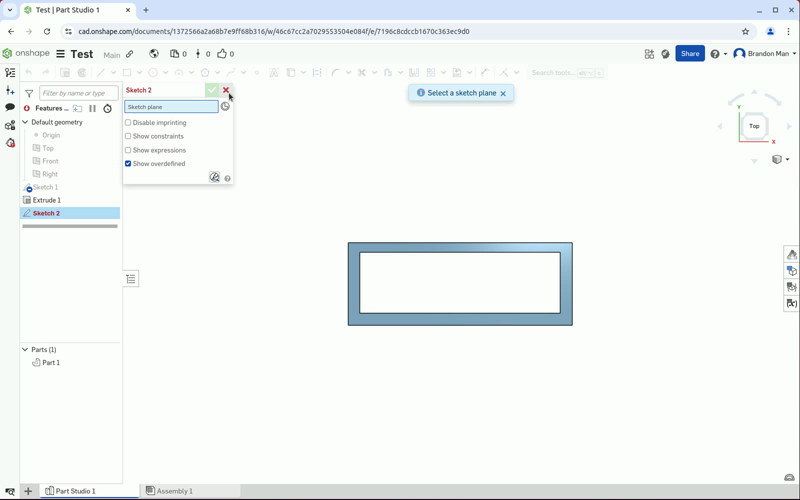
mouse_move(73, 150)
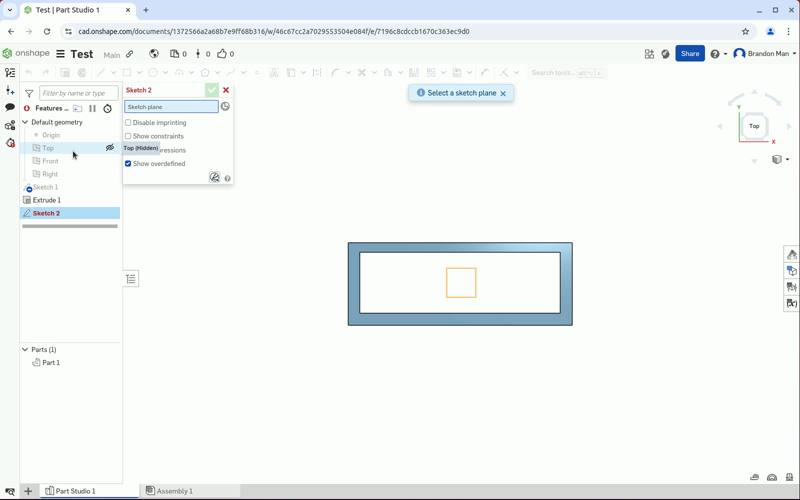
click(73, 150)
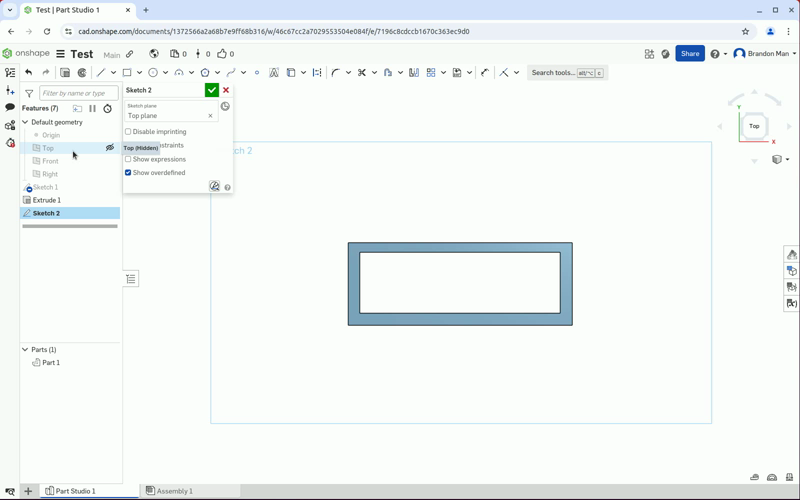
mouse_move(73, 352)
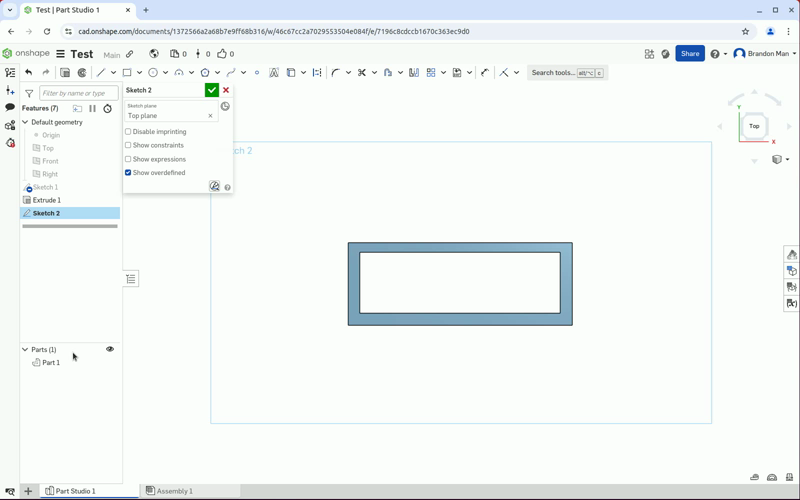
key(y)
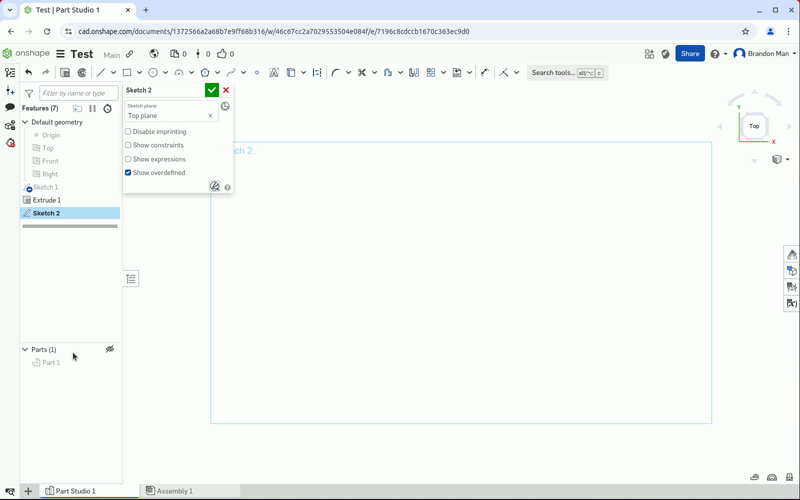
key(l)
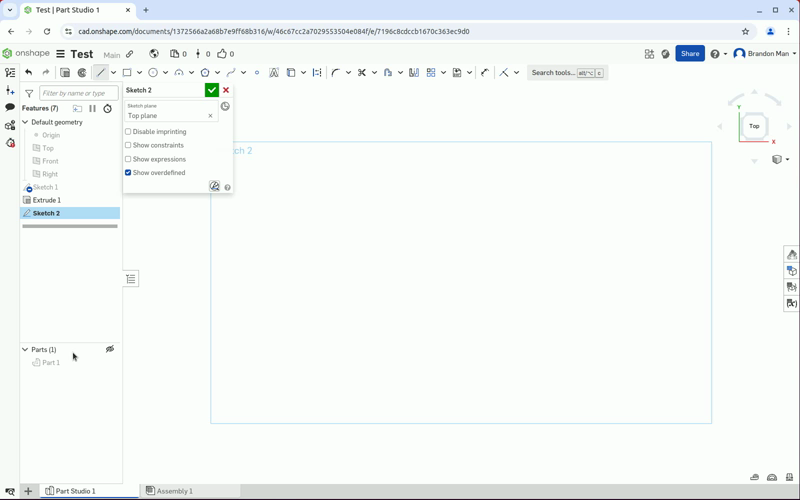
key_down(shift)
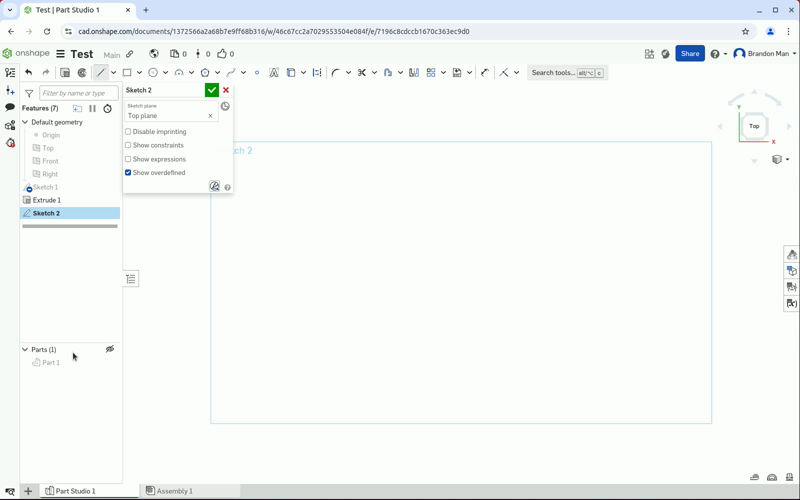
mouse_move(451, 240)
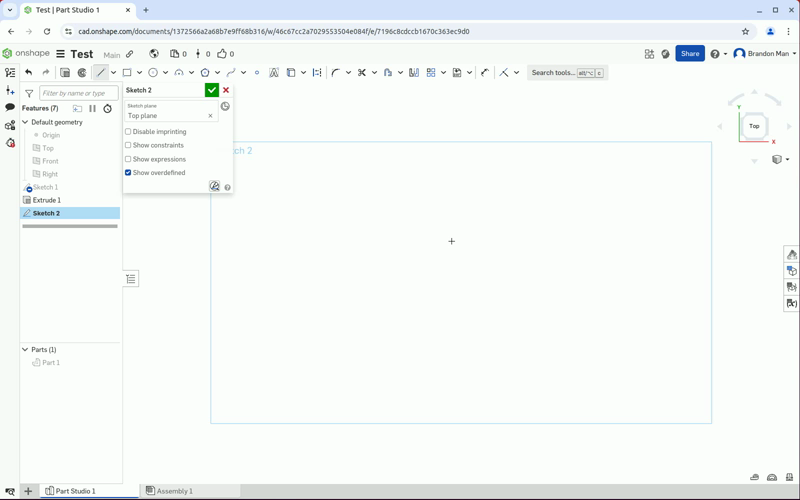
click(451, 240)
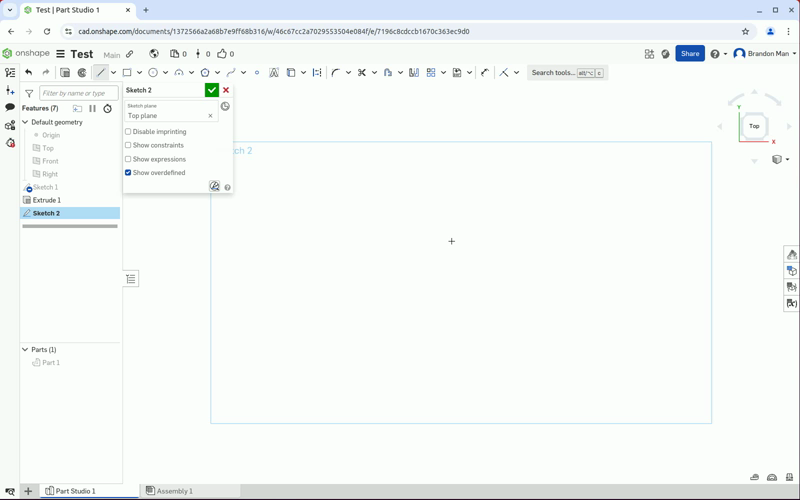
key_up(shift)
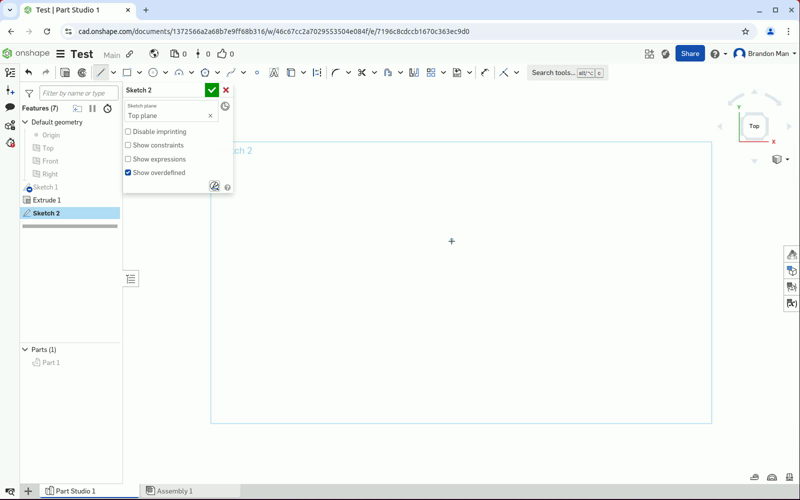
key_down(shift)
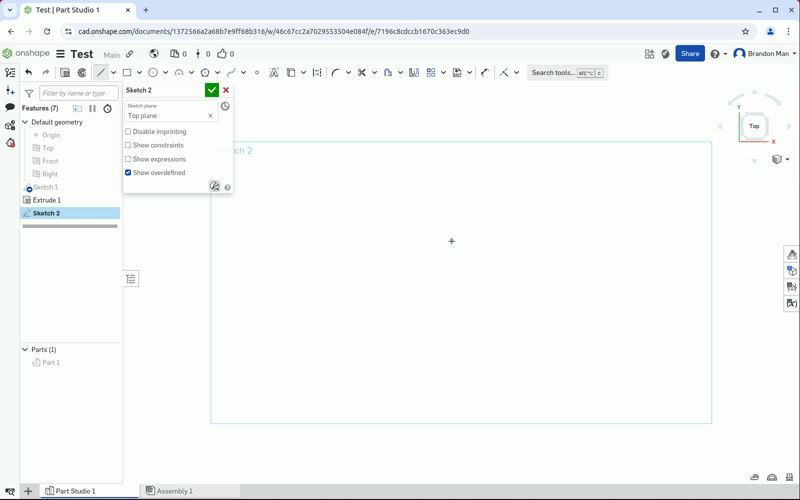
mouse_move(481, 240)
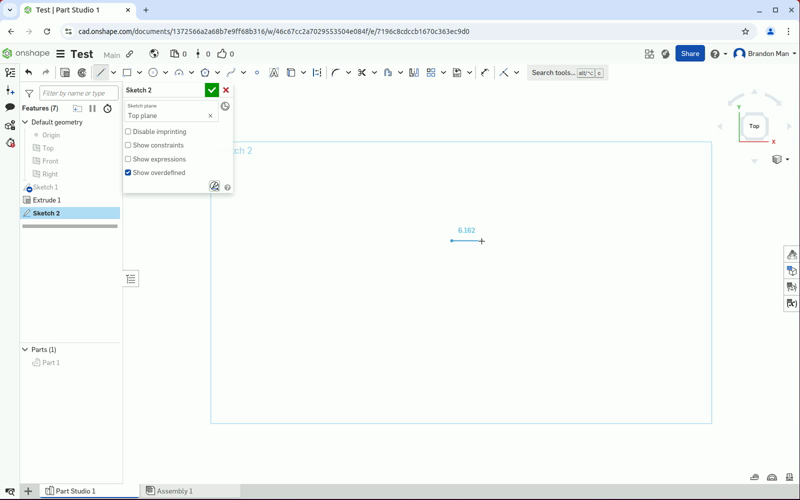
mouse_move(469, 240)
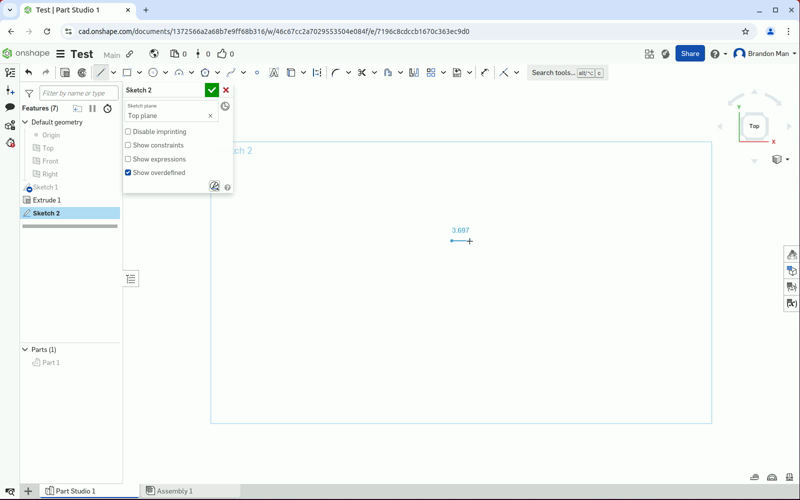
click(469, 240)
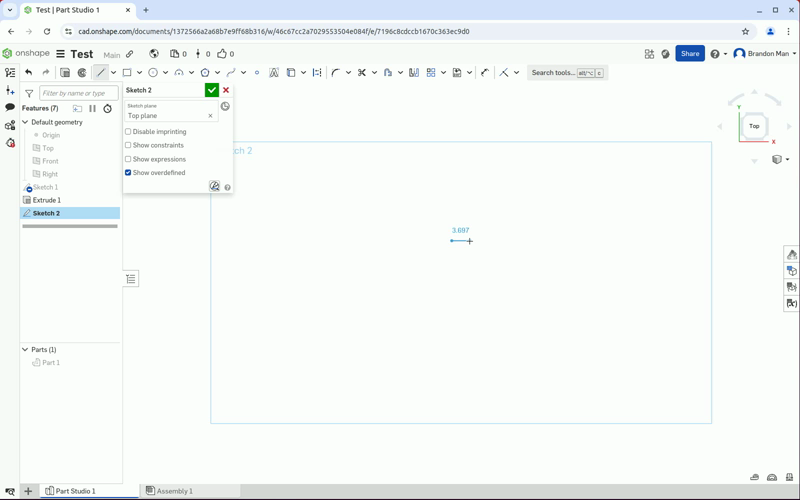
key_up(shift)
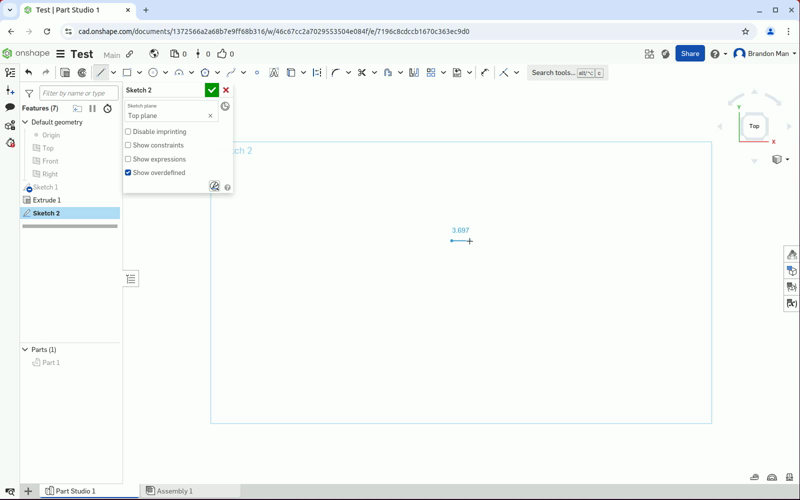
key_down(shift)
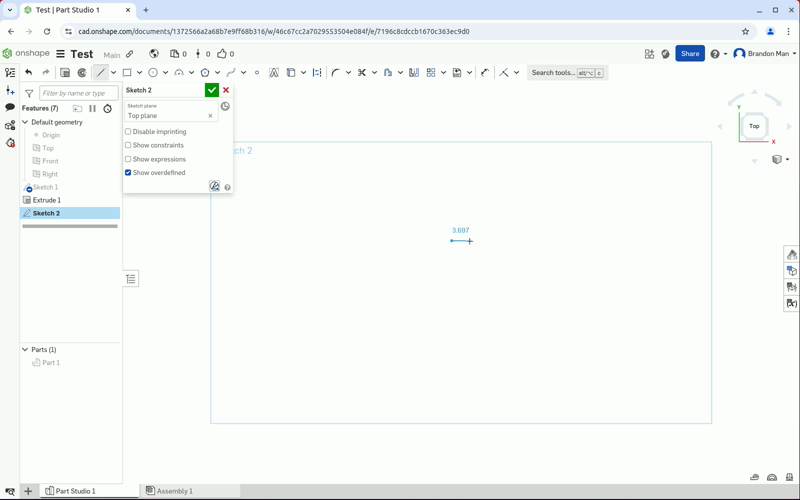
mouse_move(499, 240)
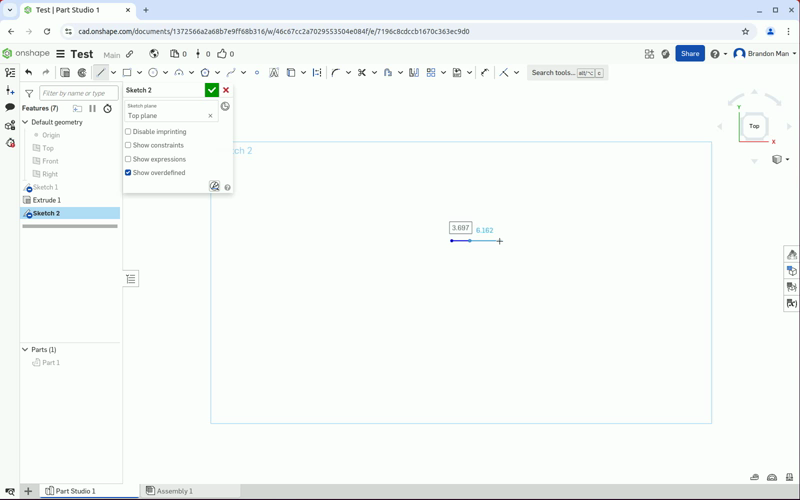
mouse_move(469, 236)
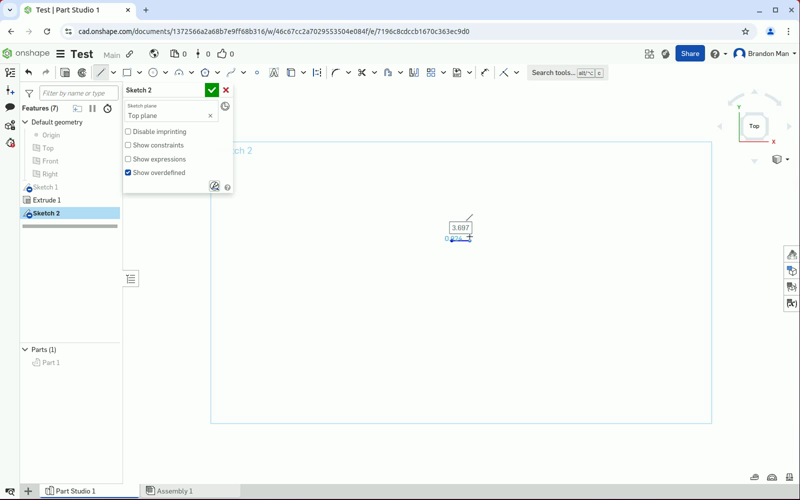
scroll(6)
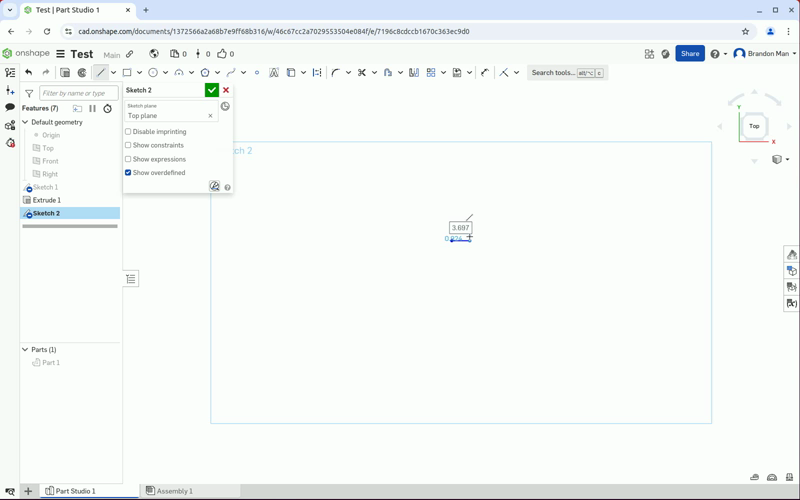
scroll(6)
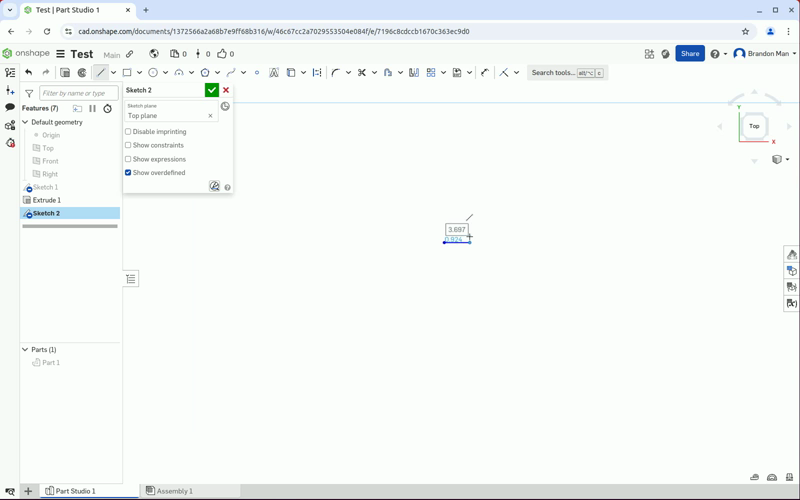
scroll(6)
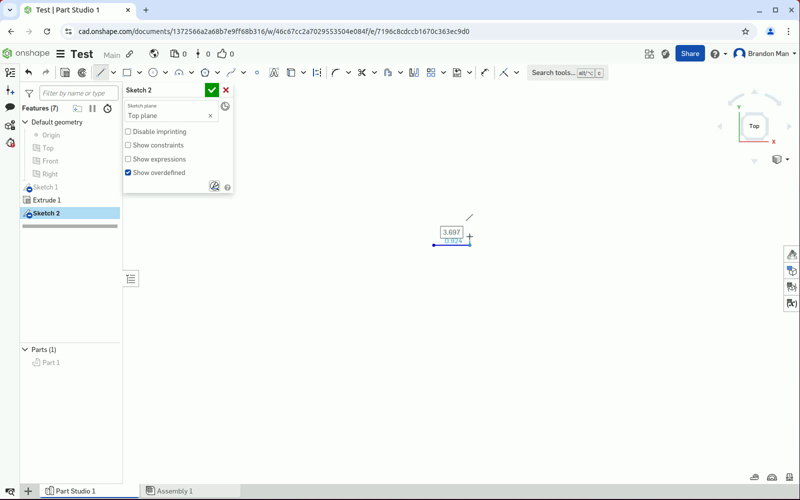
scroll(6)
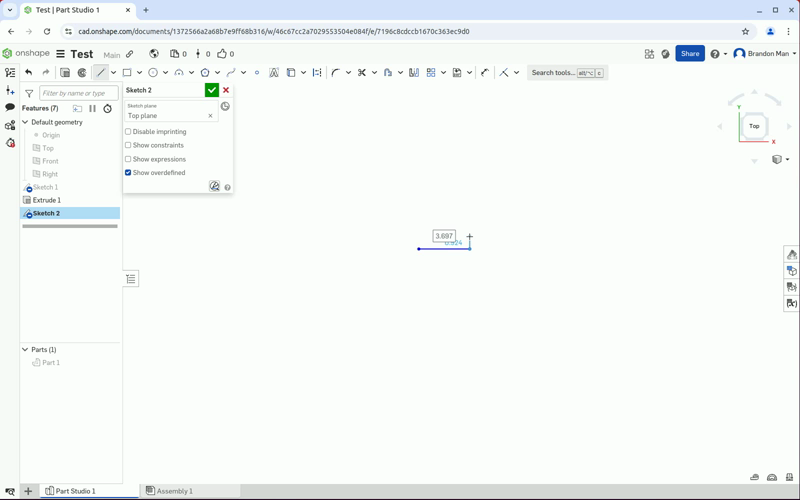
scroll(6)
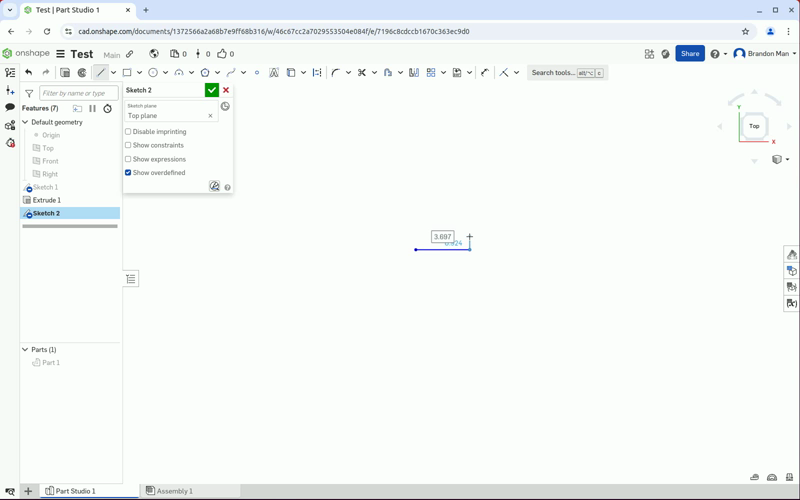
scroll(6)
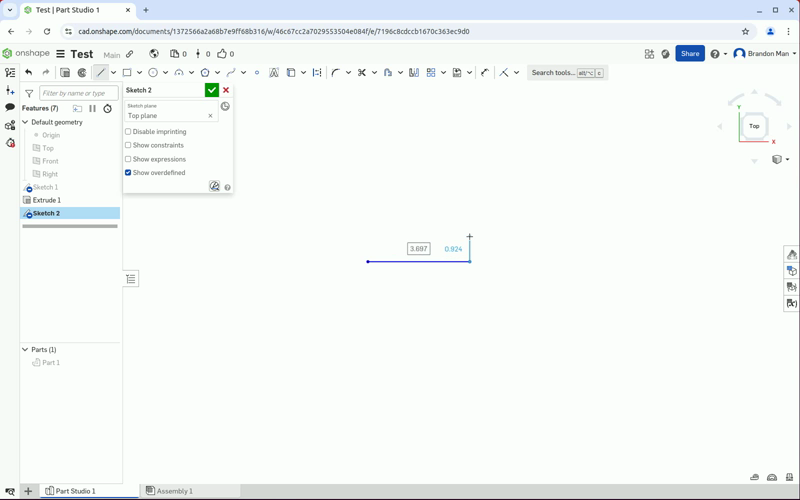
scroll(6)
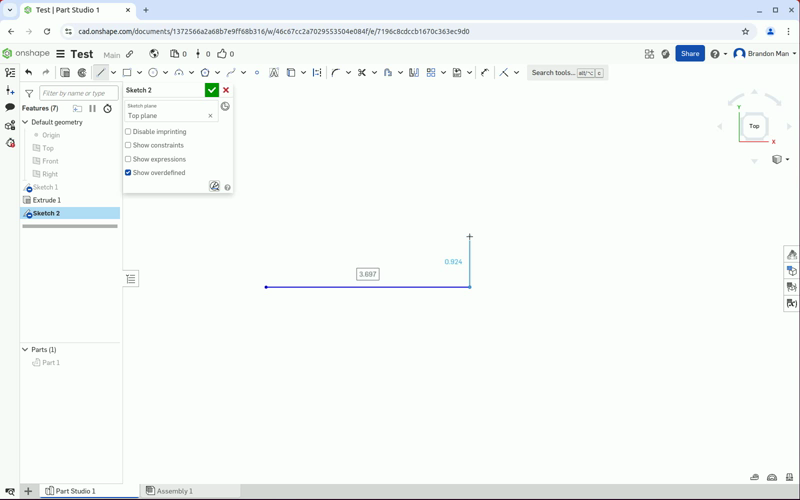
click(469, 236)
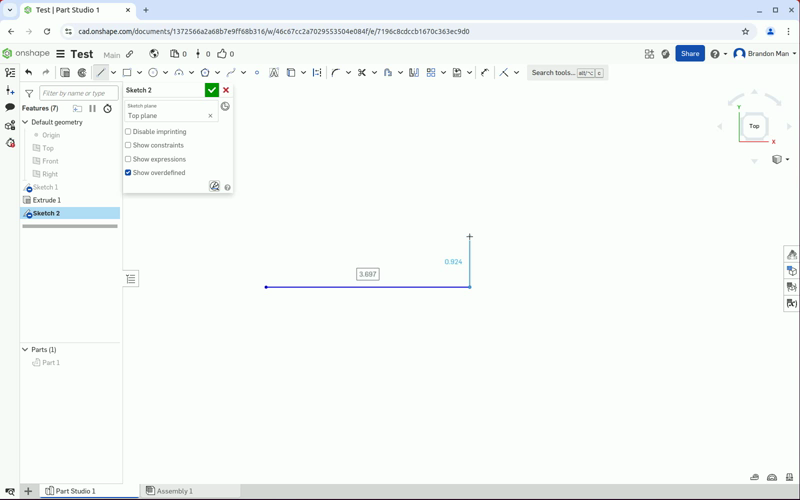
scroll(-6)
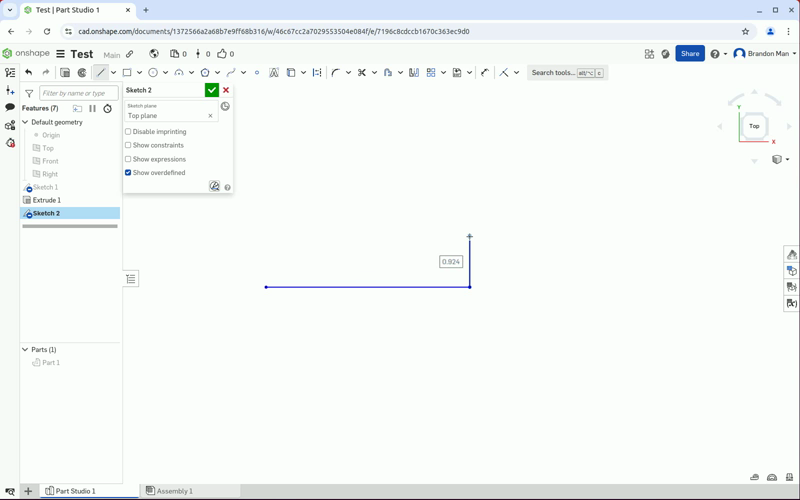
scroll(-6)
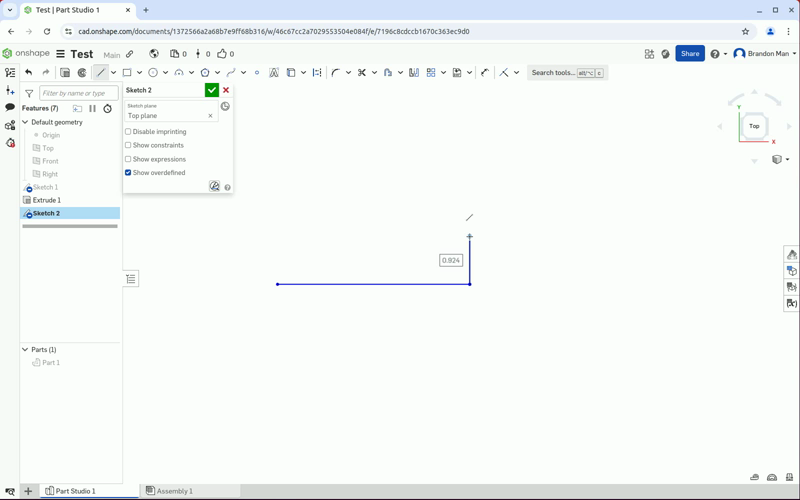
scroll(-6)
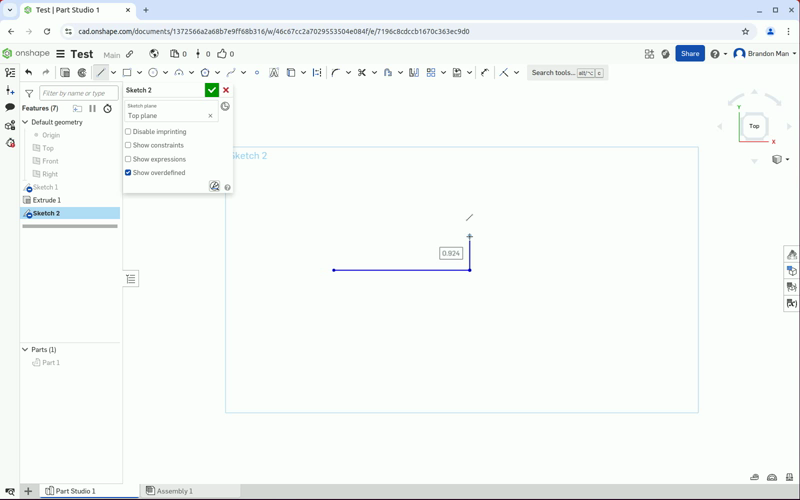
scroll(-6)
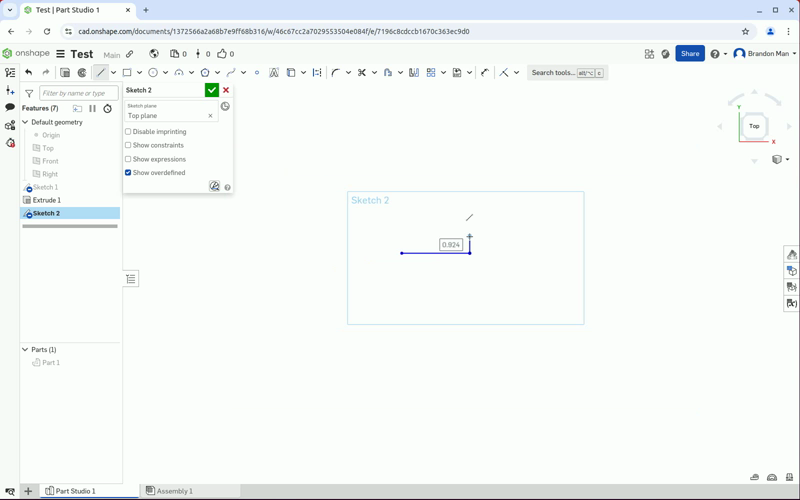
scroll(-6)
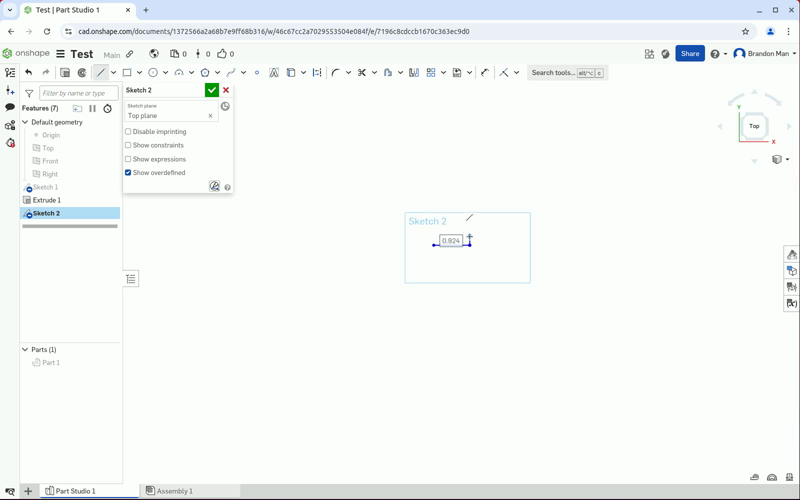
scroll(-6)
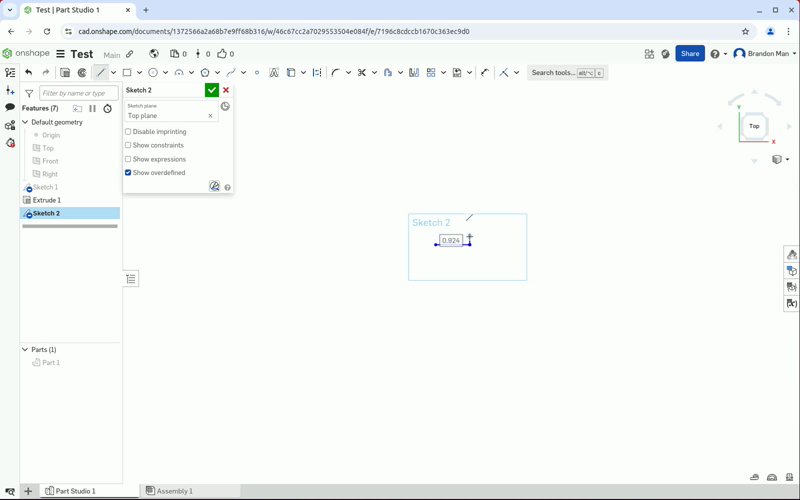
scroll(-6)
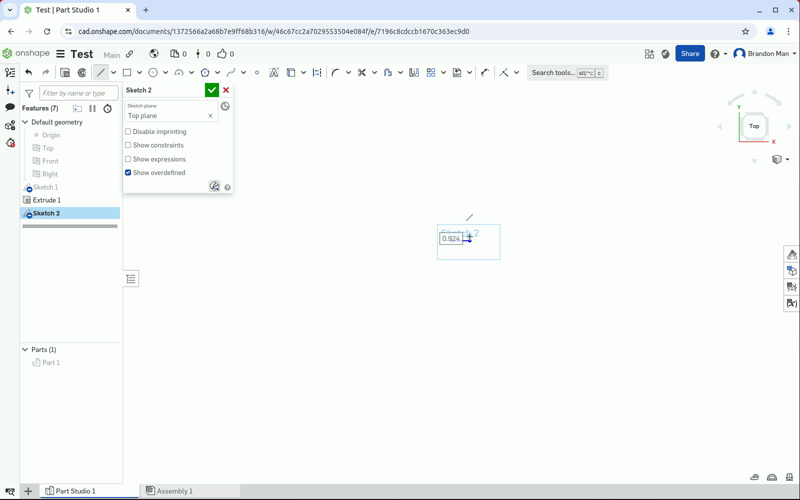
key_up(shift)
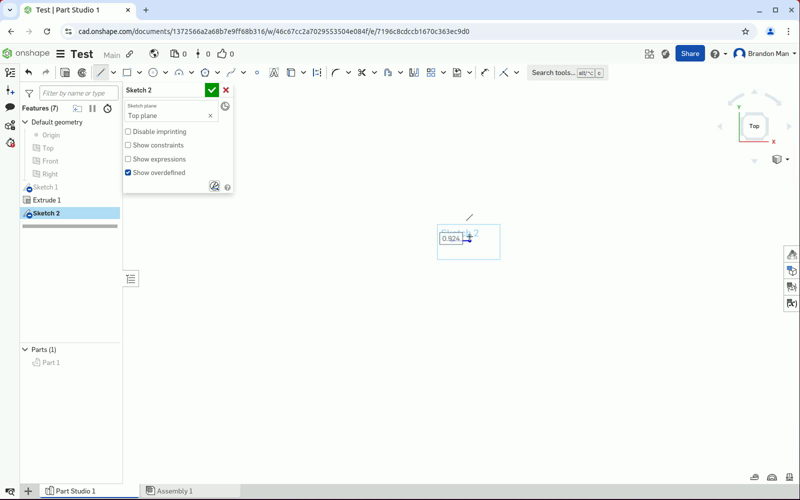
key(esc)
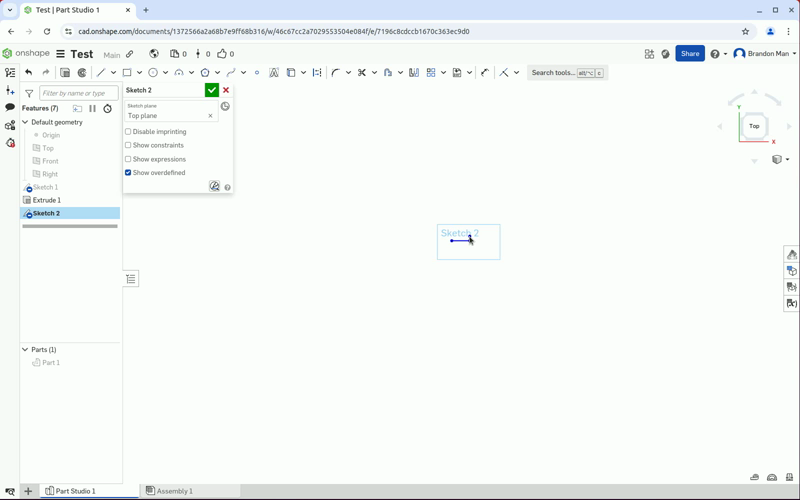
key(a)
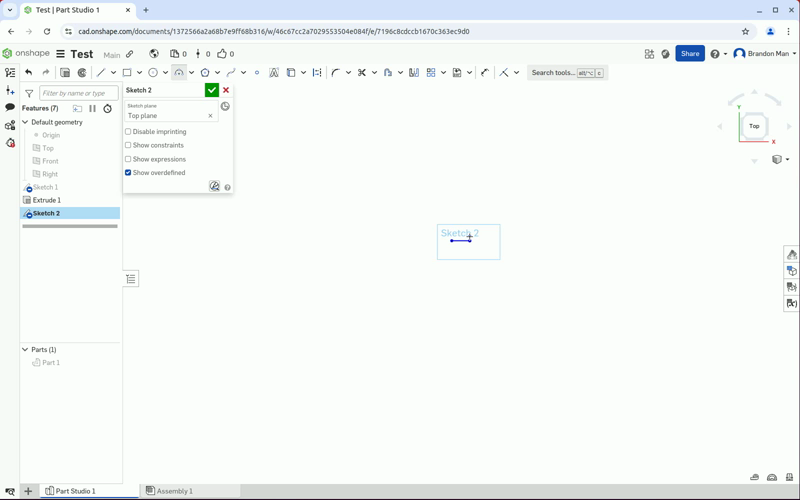
mouse_move(469, 236)
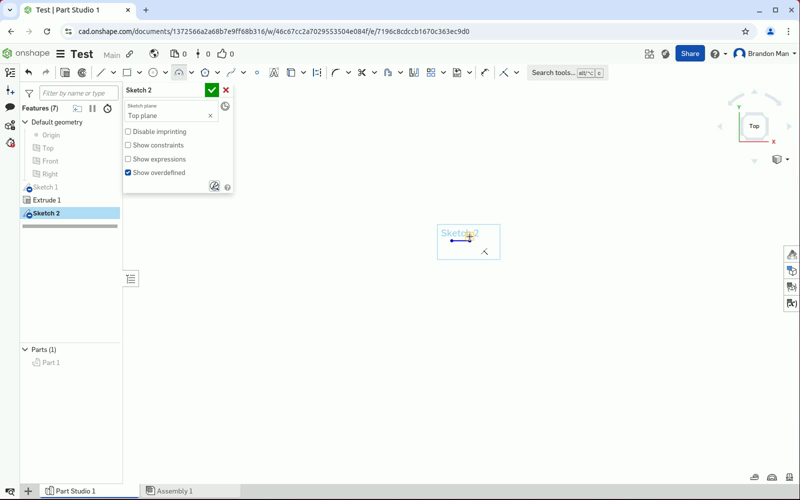
scroll(6)
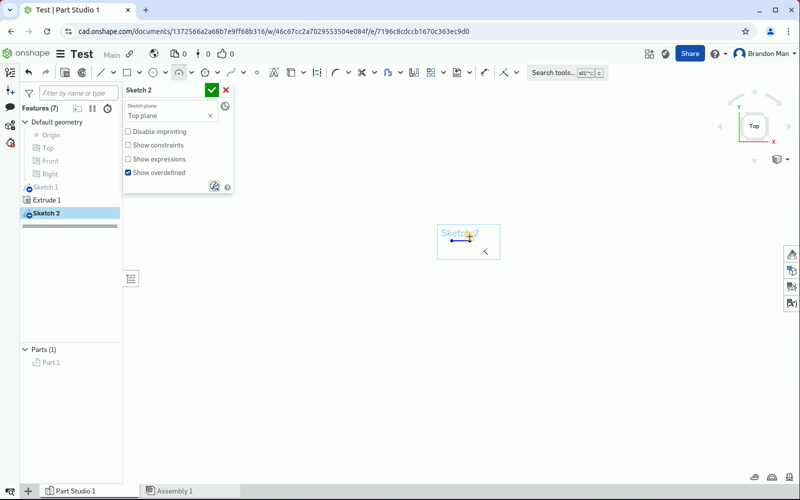
scroll(6)
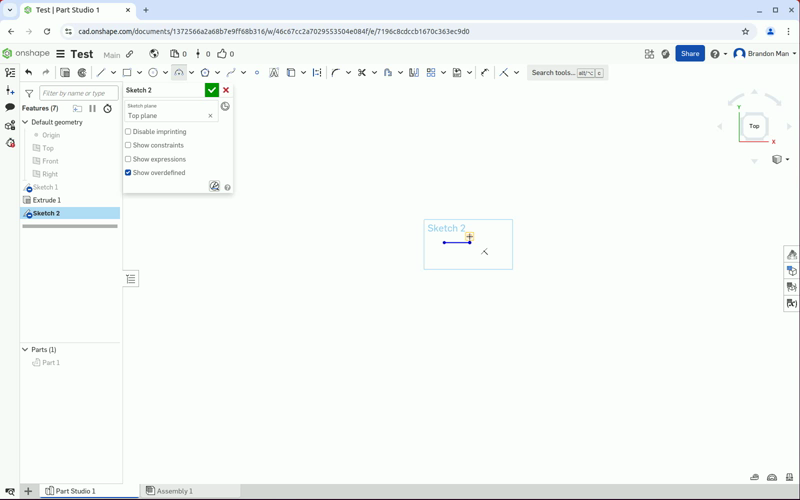
scroll(6)
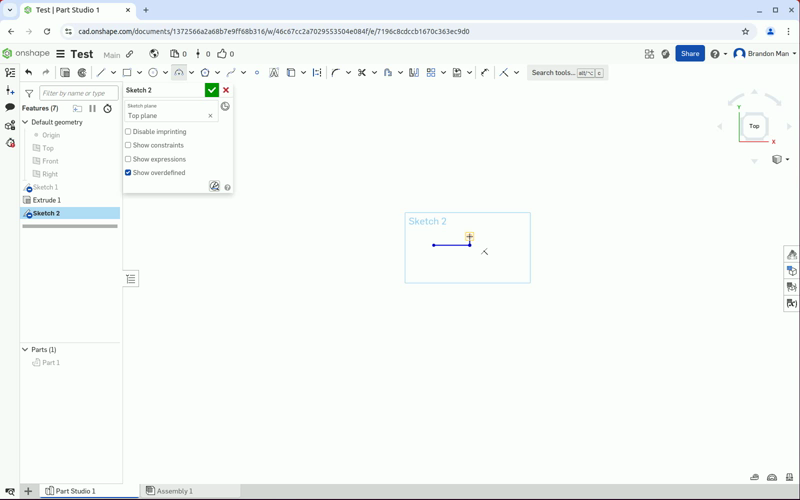
scroll(6)
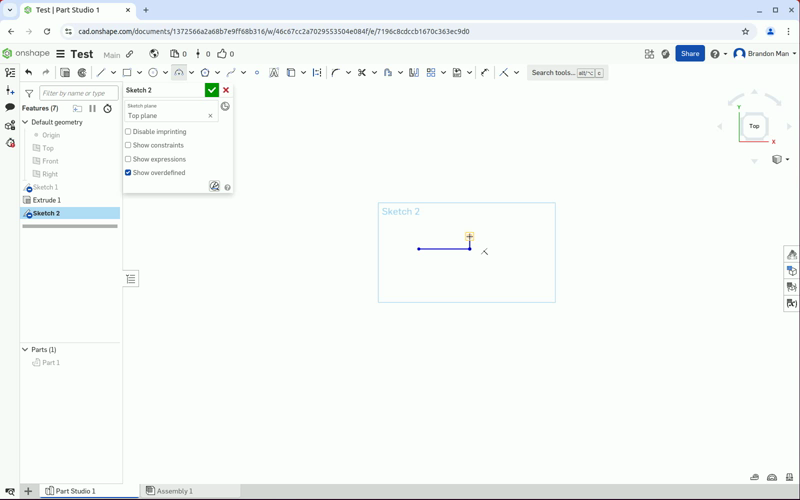
scroll(6)
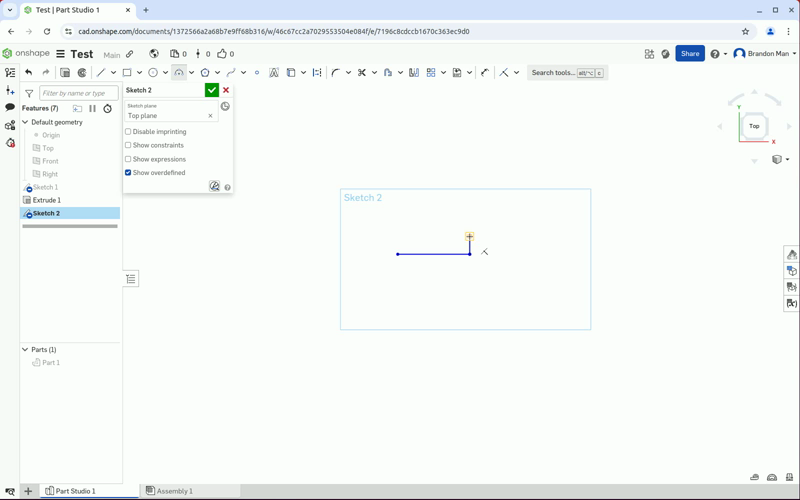
scroll(6)
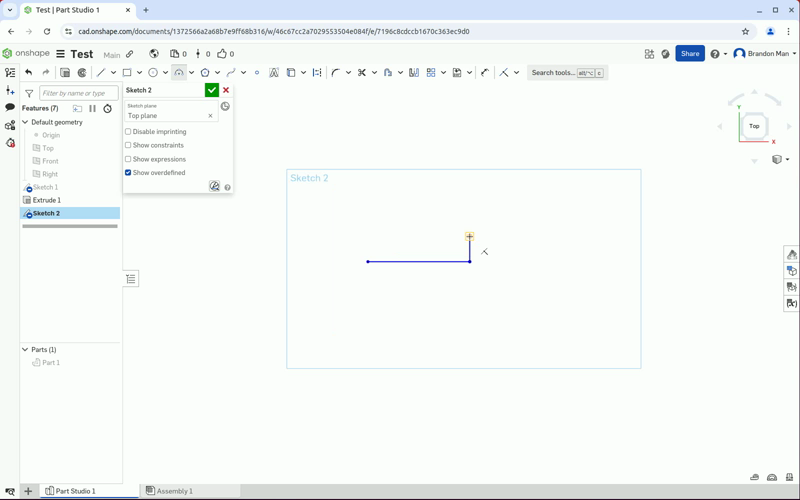
scroll(6)
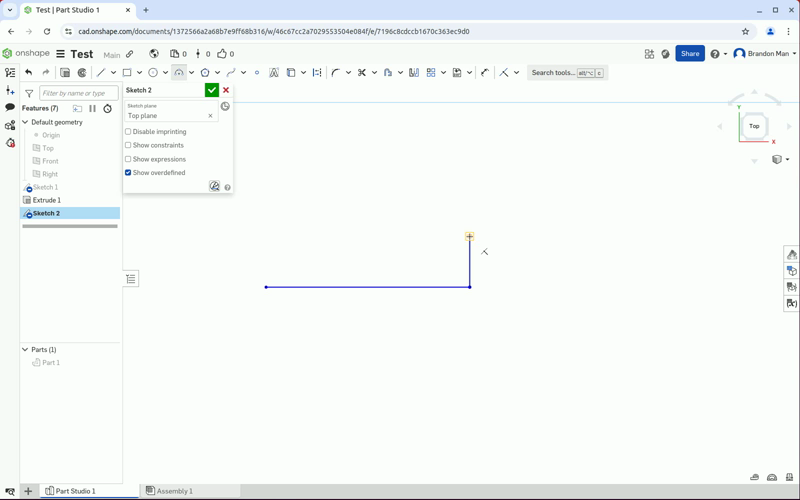
click(469, 236)
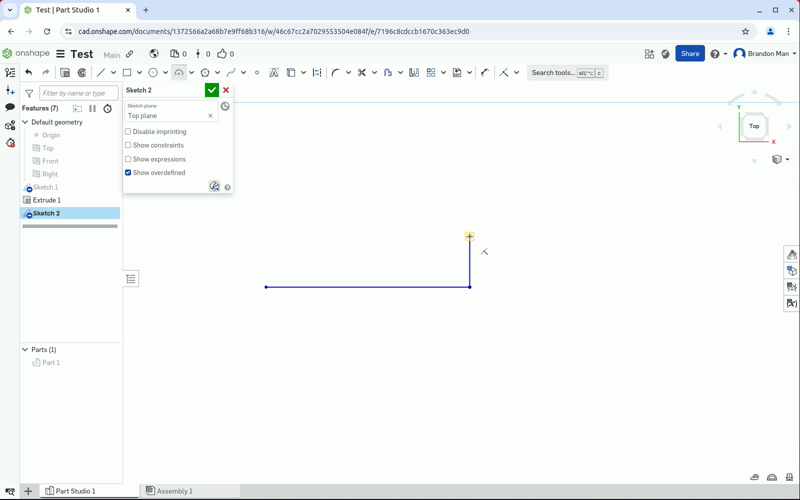
scroll(-6)
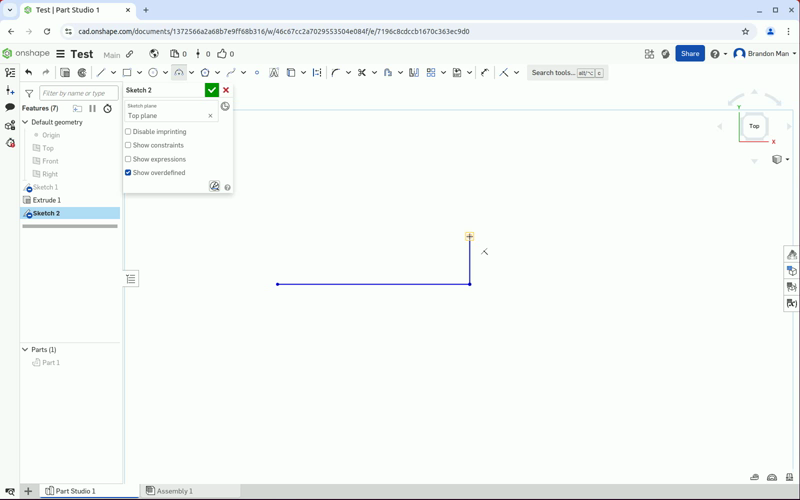
scroll(-6)
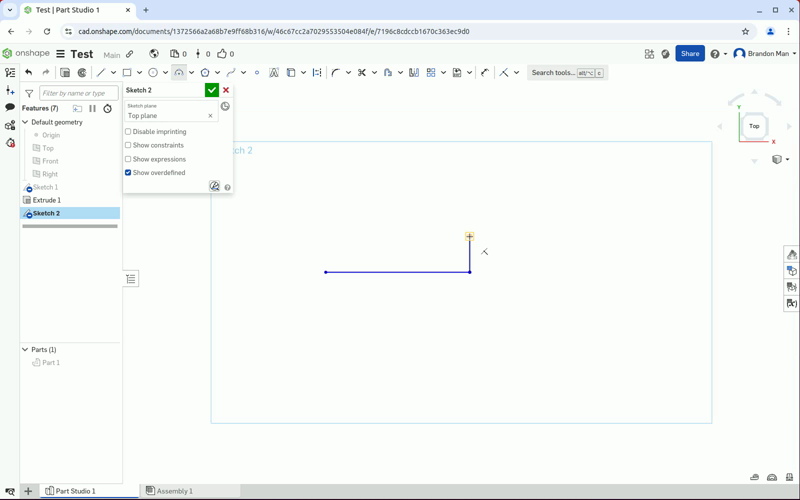
scroll(-6)
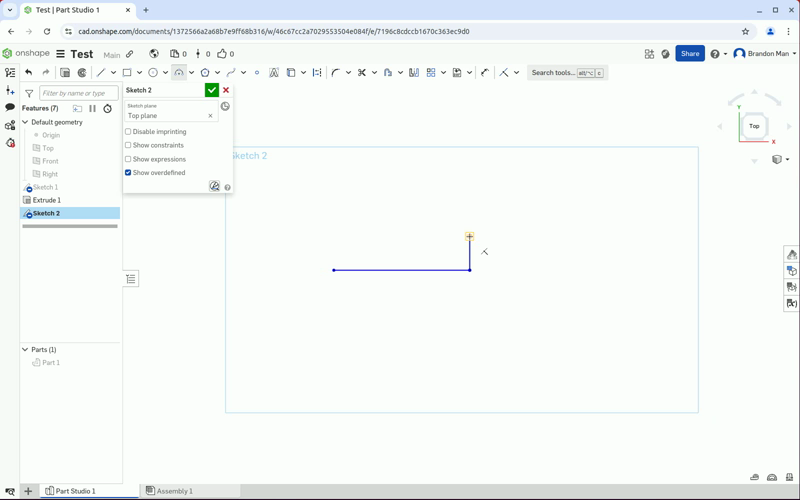
scroll(-6)
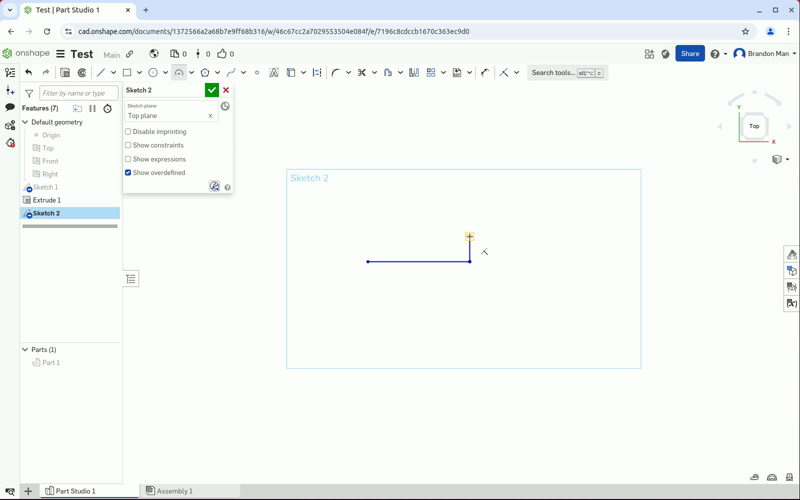
scroll(-6)
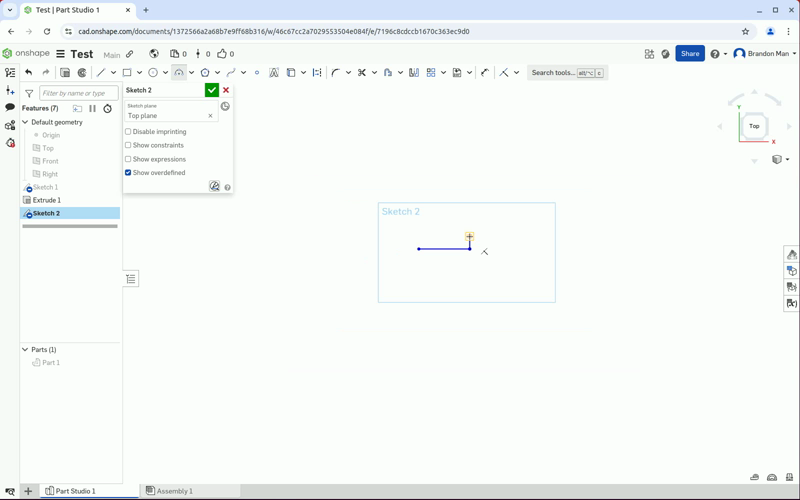
scroll(-6)
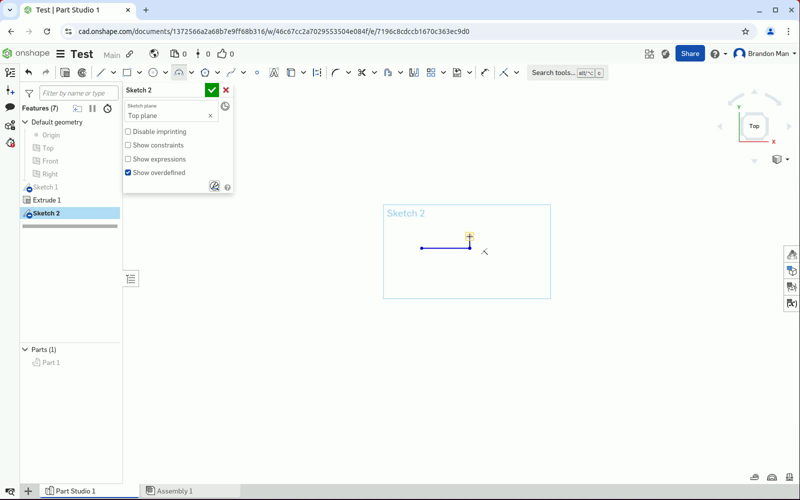
scroll(-6)
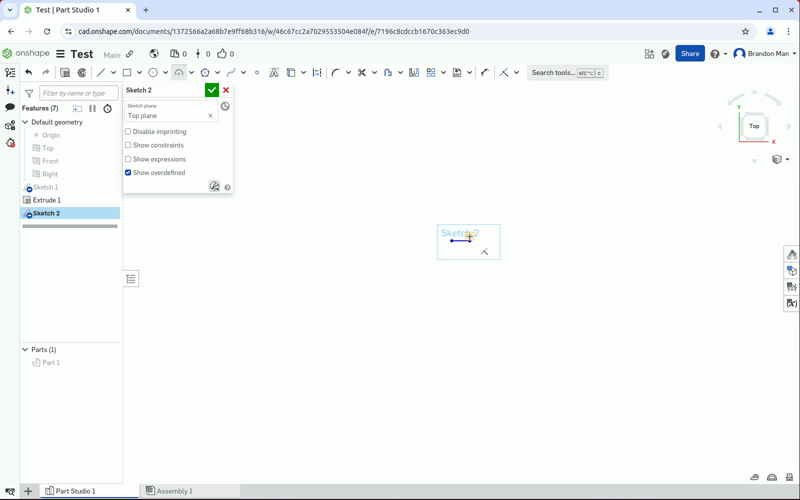
key_down(shift)
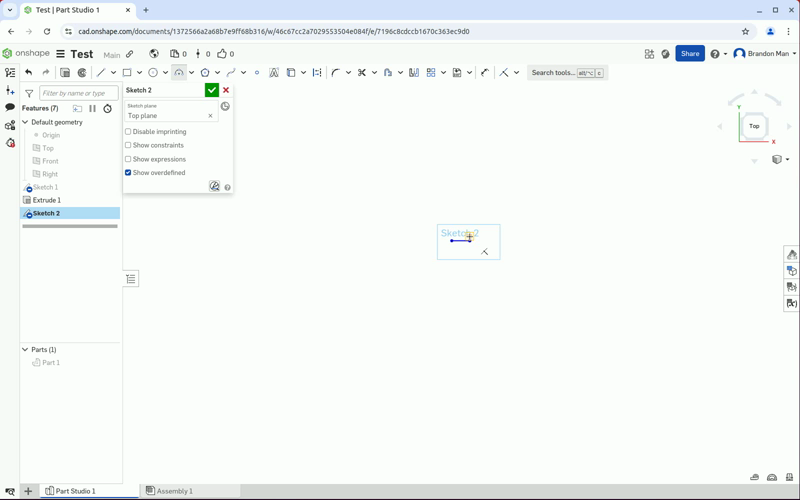
mouse_move(479, 226)
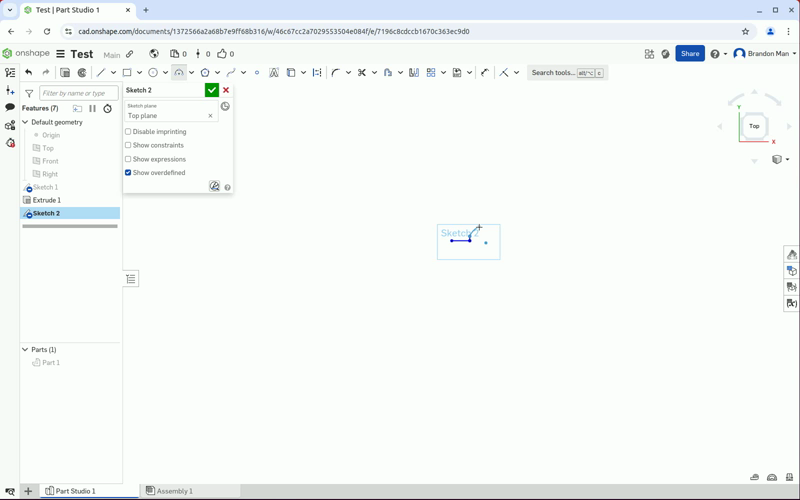
click(479, 226)
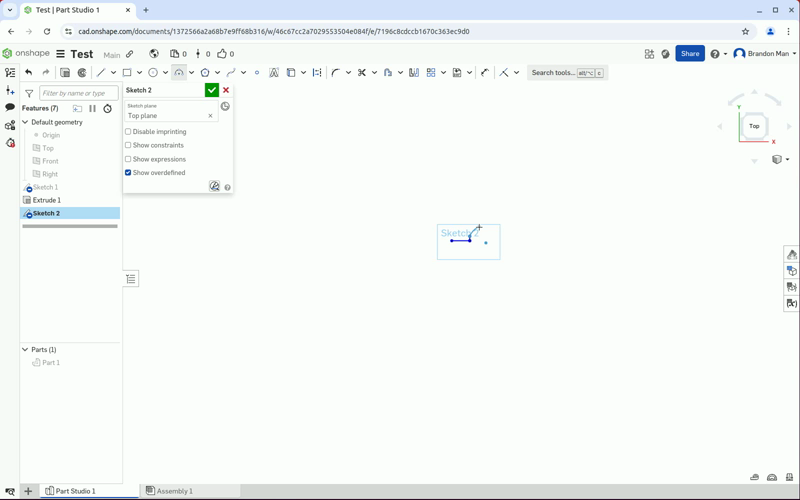
mouse_move(472, 229)
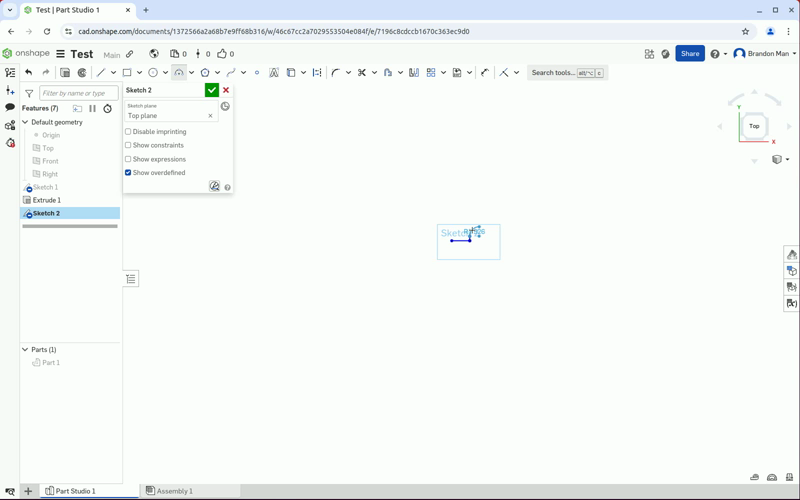
click(472, 229)
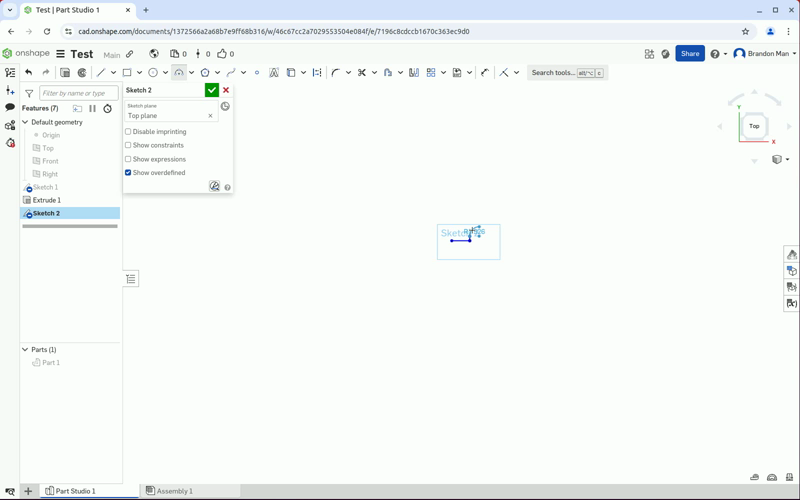
key_up(shift)
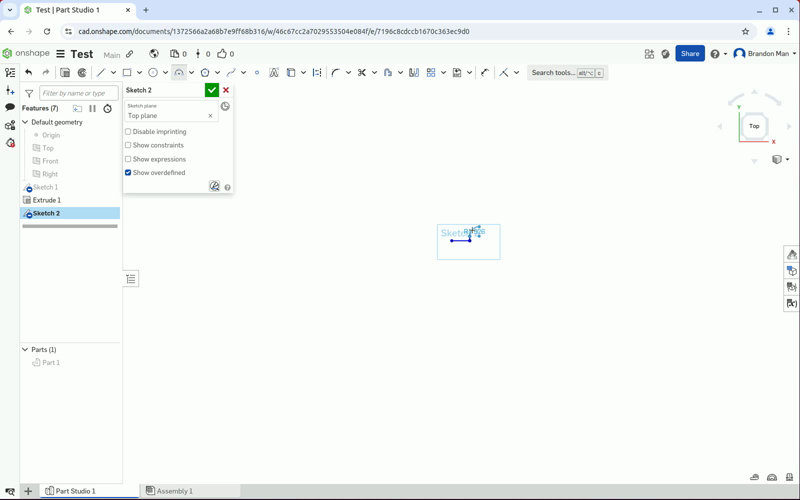
key(esc)
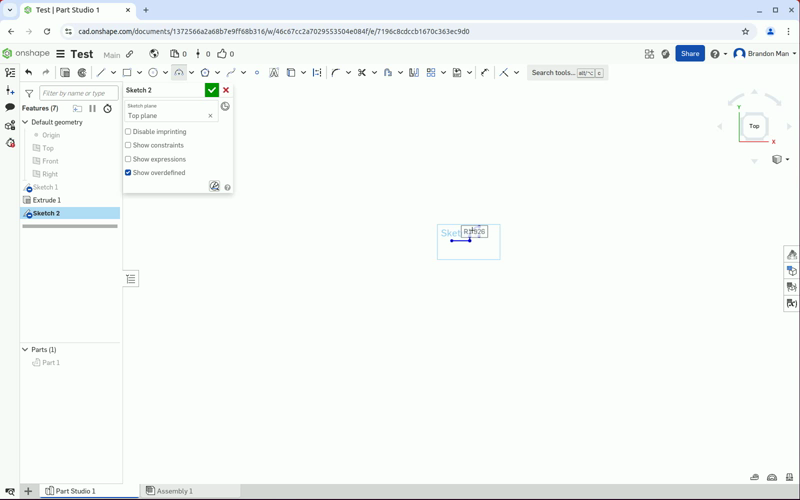
key(l)
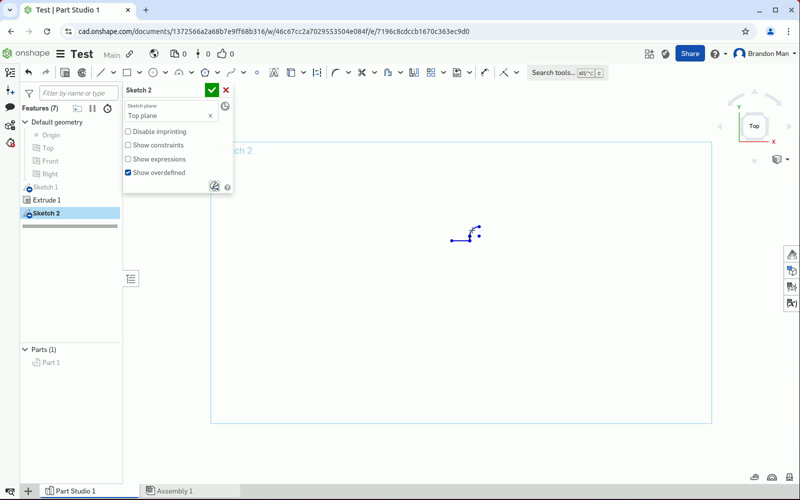
mouse_move(479, 226)
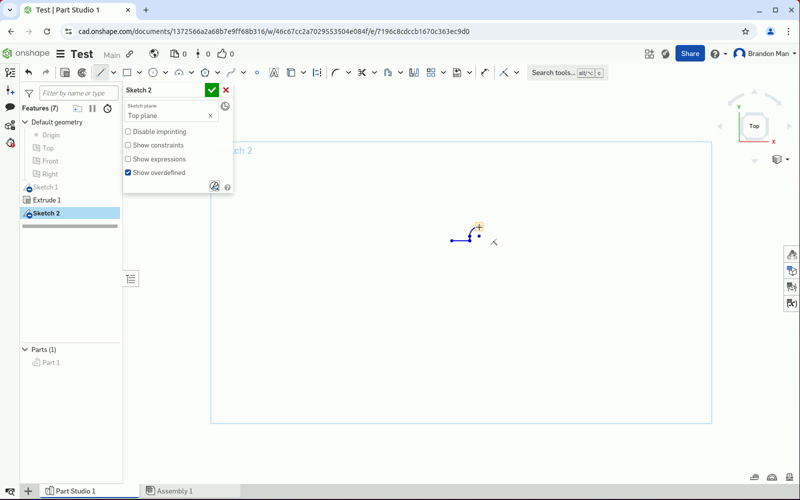
click(479, 226)
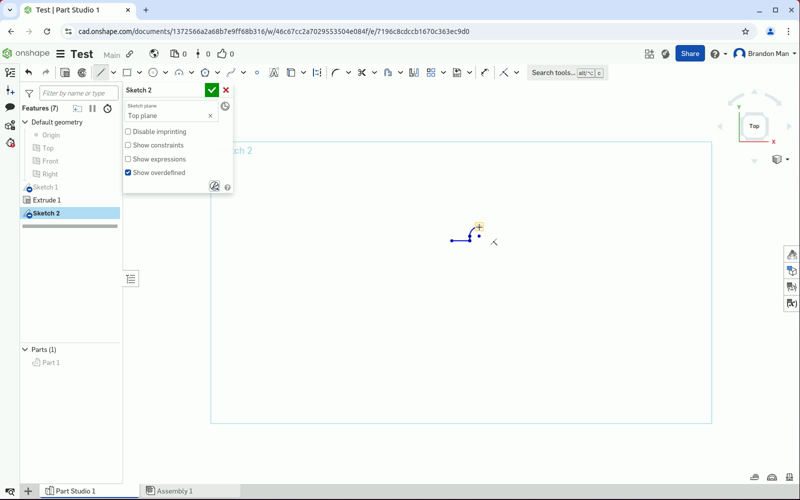
key_down(shift)
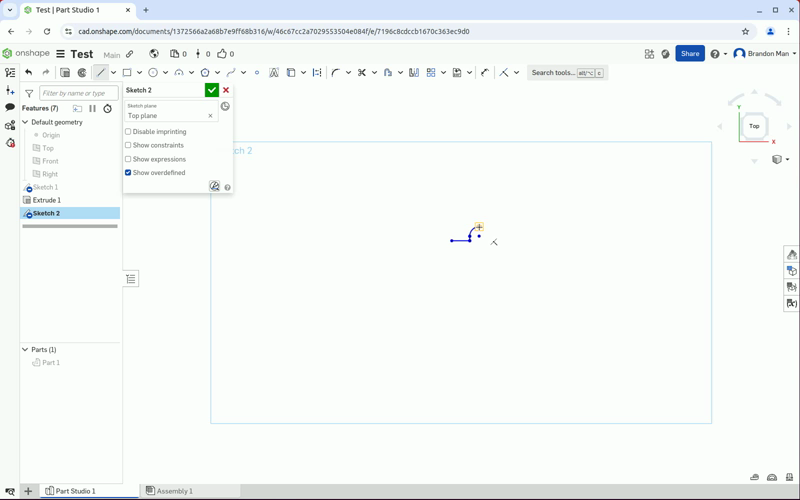
mouse_move(509, 226)
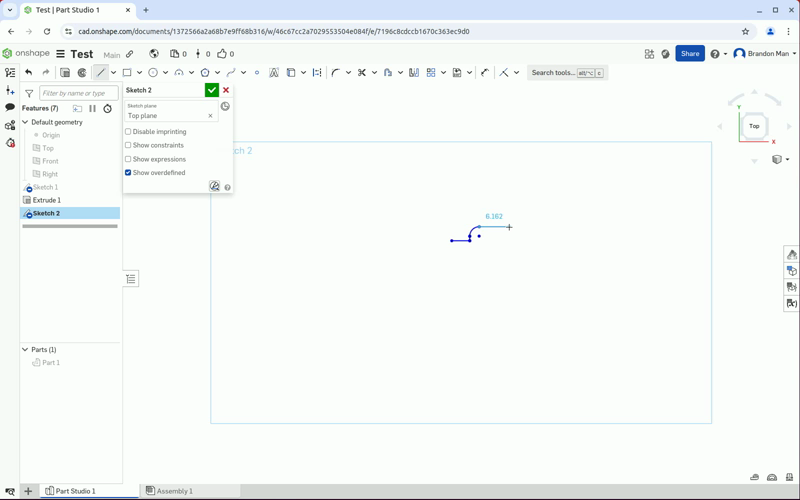
mouse_move(533, 226)
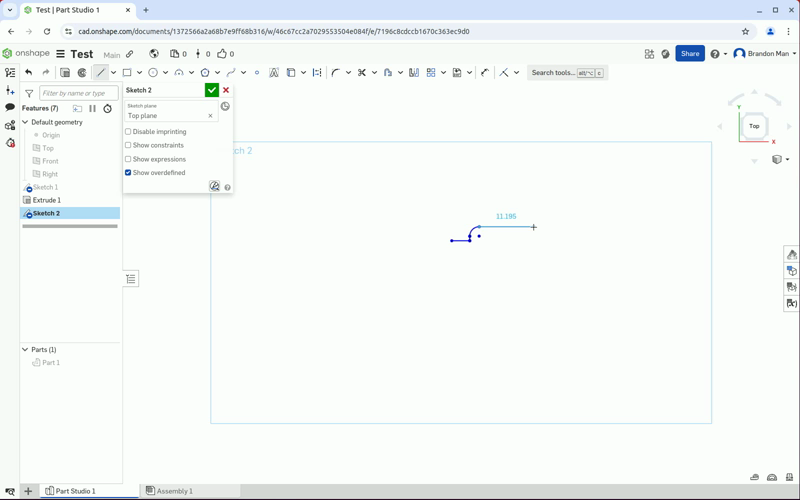
click(533, 226)
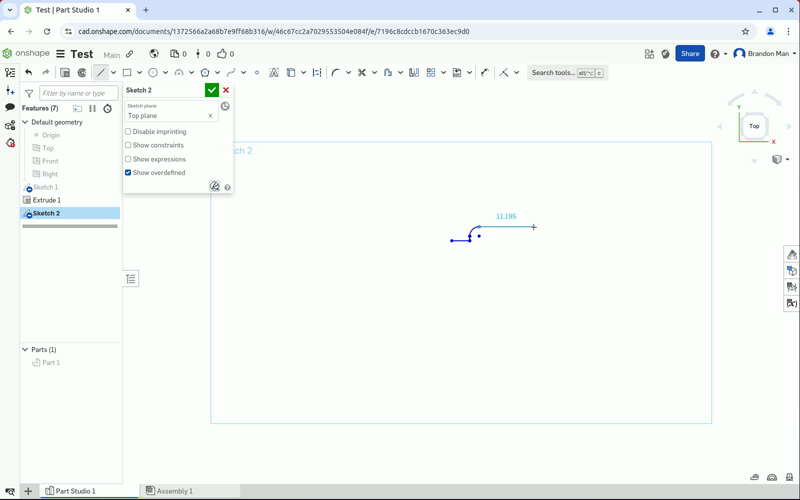
key_up(shift)
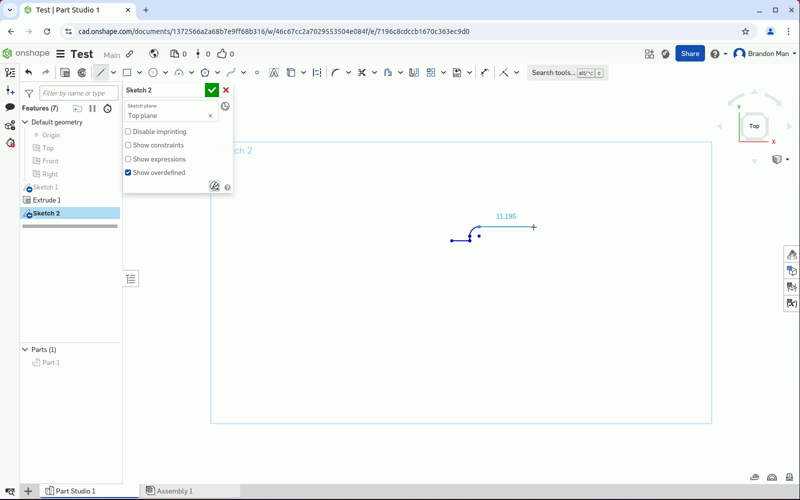
key_down(shift)
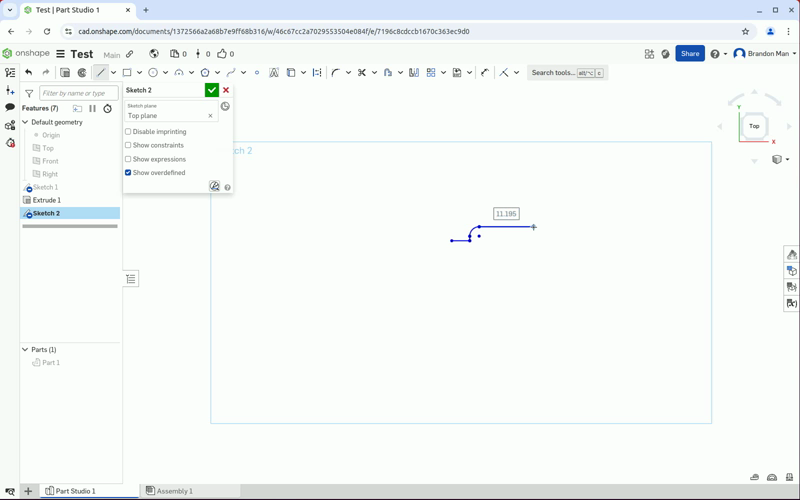
mouse_move(563, 226)
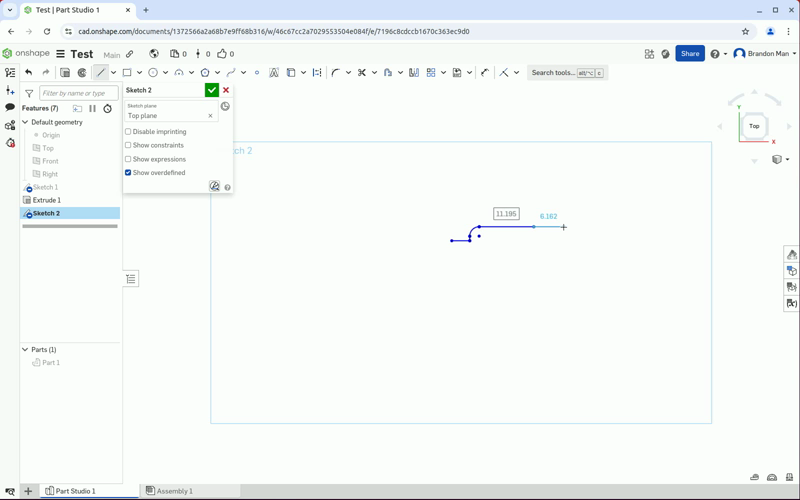
mouse_move(533, 213)
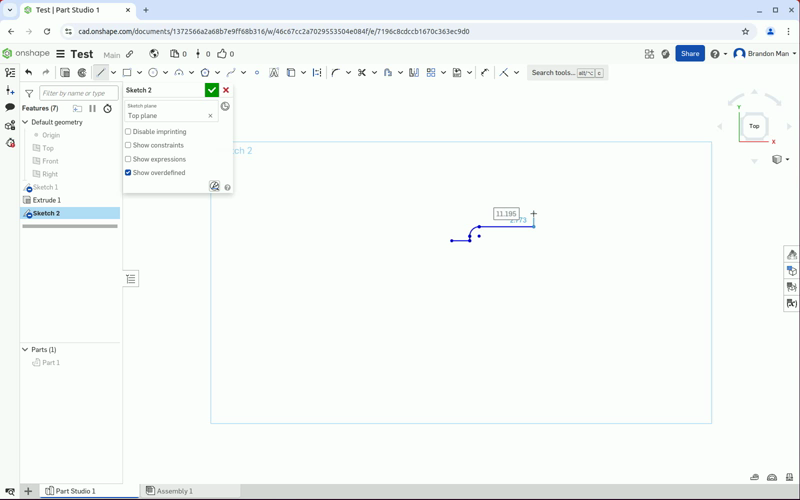
click(533, 213)
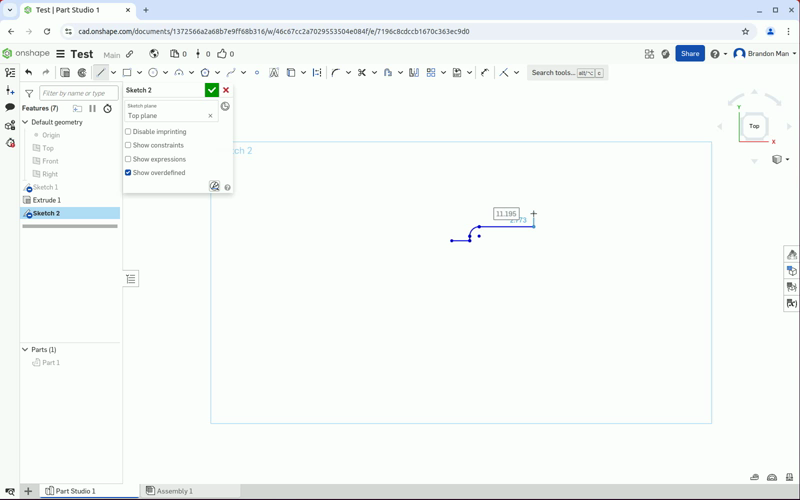
key_up(shift)
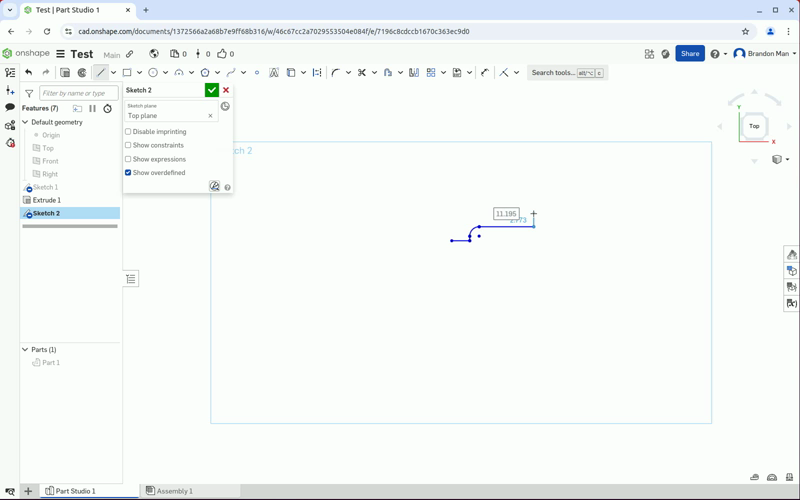
key_down(shift)
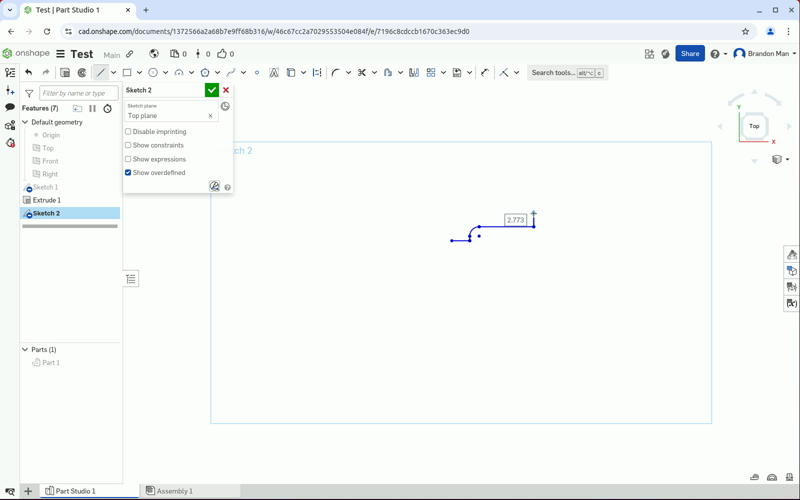
mouse_move(469, 213)
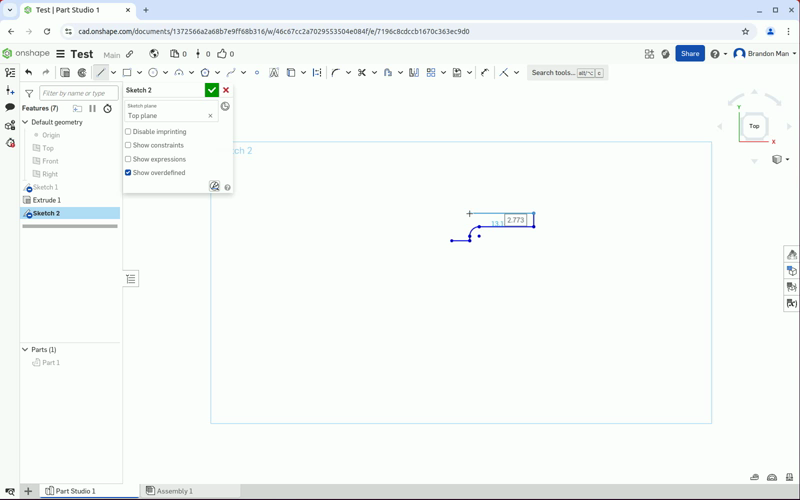
click(469, 213)
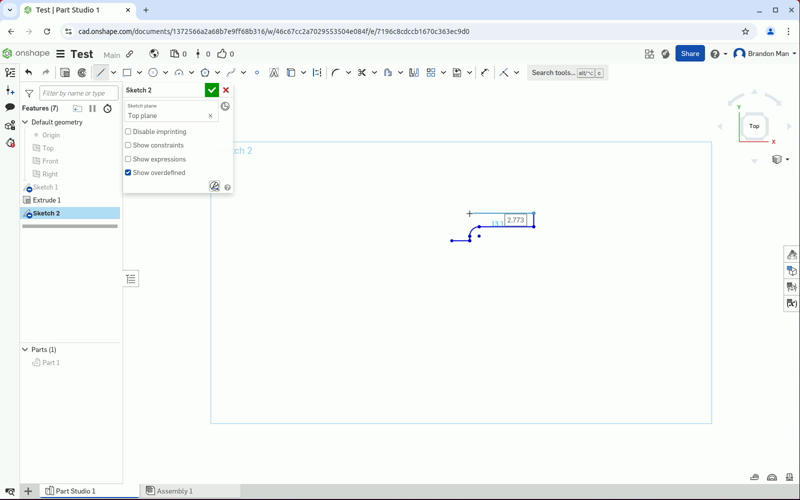
key_up(shift)
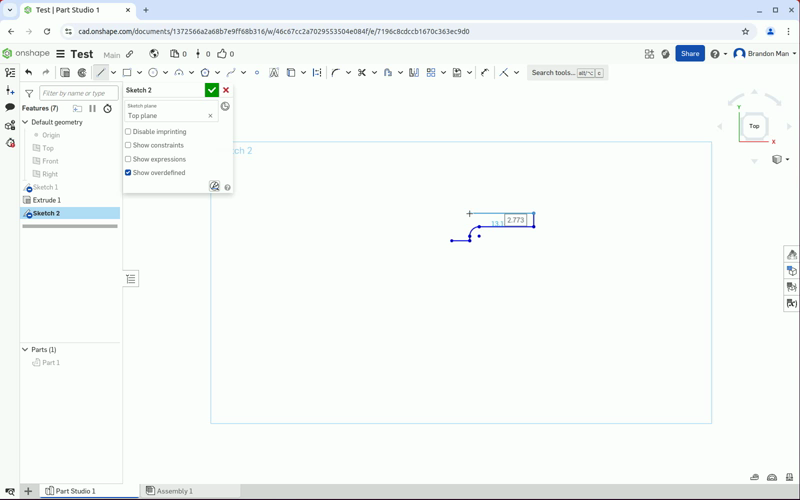
key_down(shift)
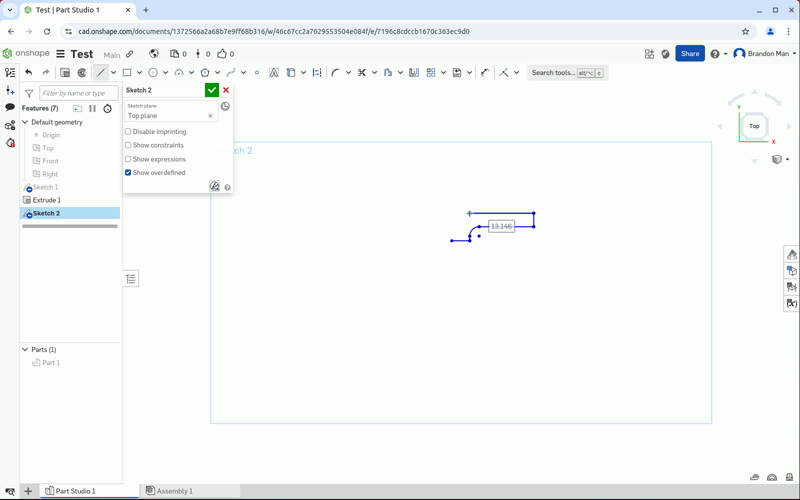
mouse_move(499, 213)
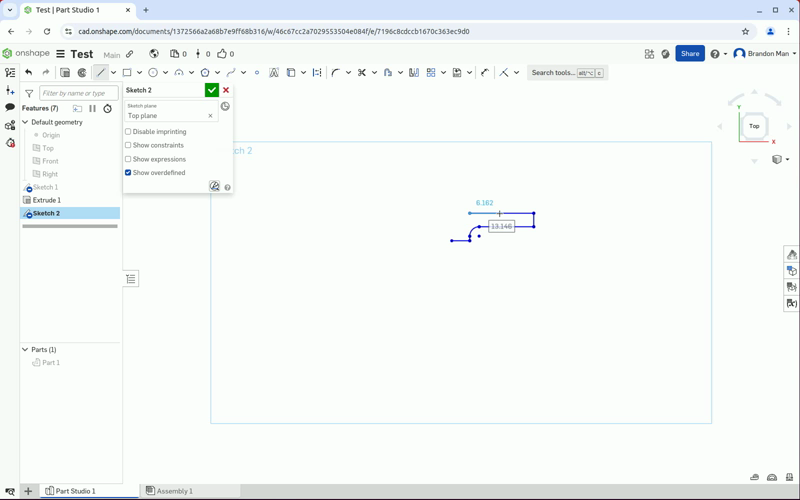
mouse_move(461, 213)
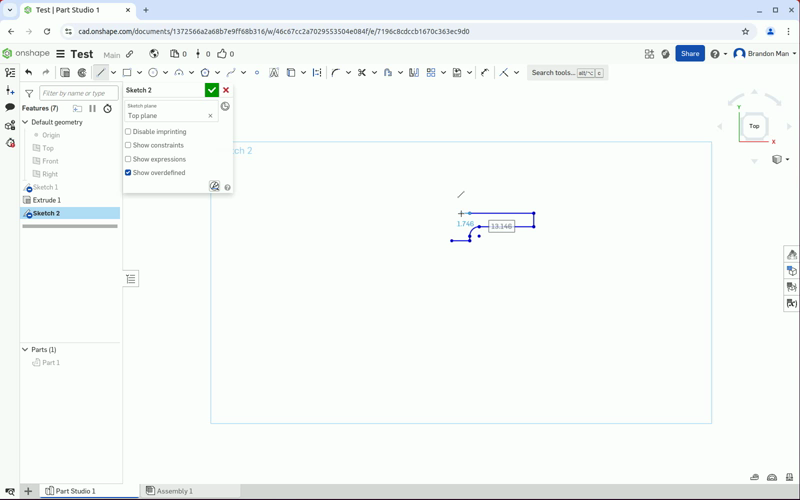
click(461, 213)
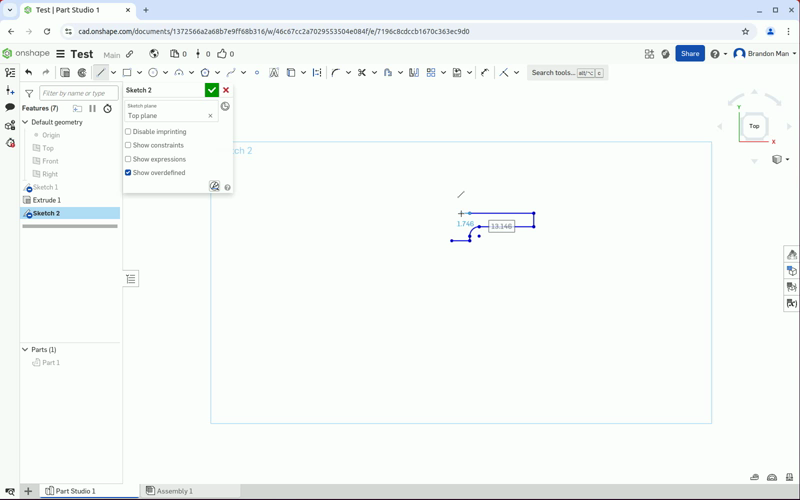
key_up(shift)
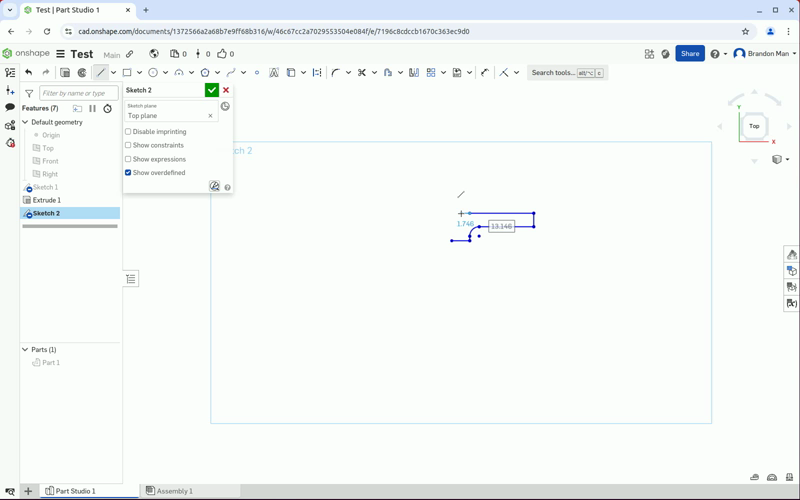
key(esc)
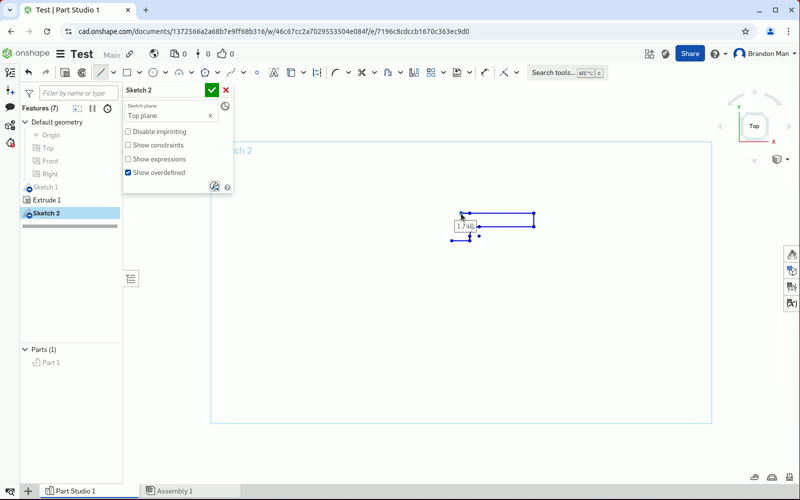
key(a)
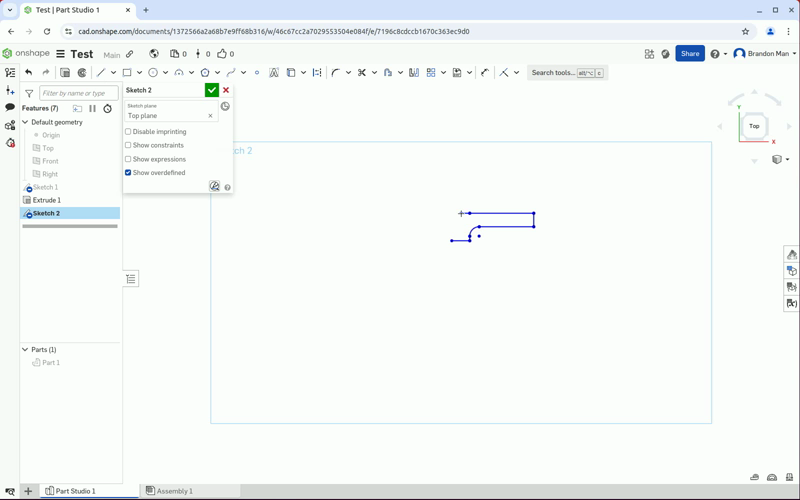
mouse_move(461, 213)
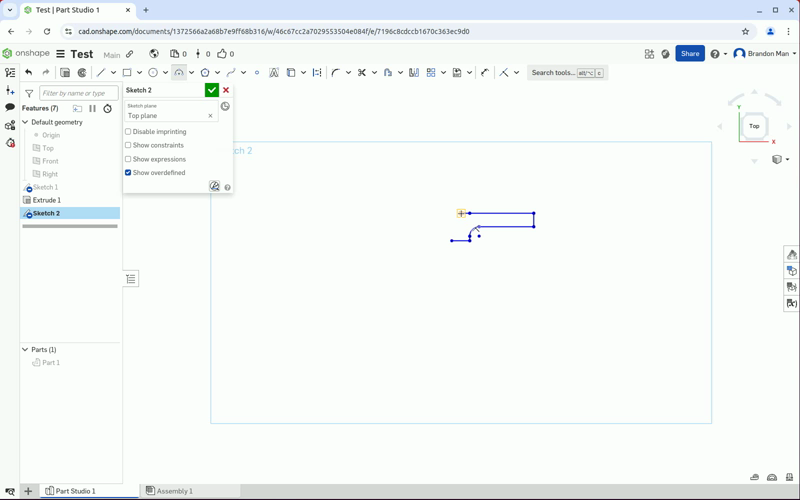
click(461, 213)
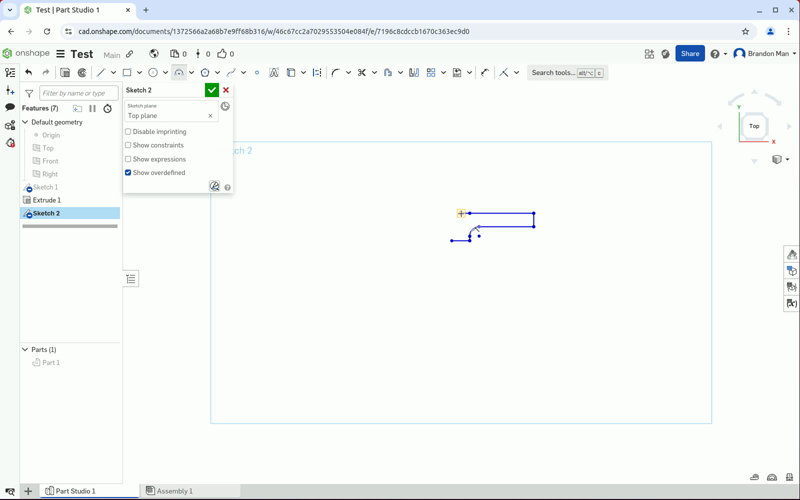
key_down(shift)
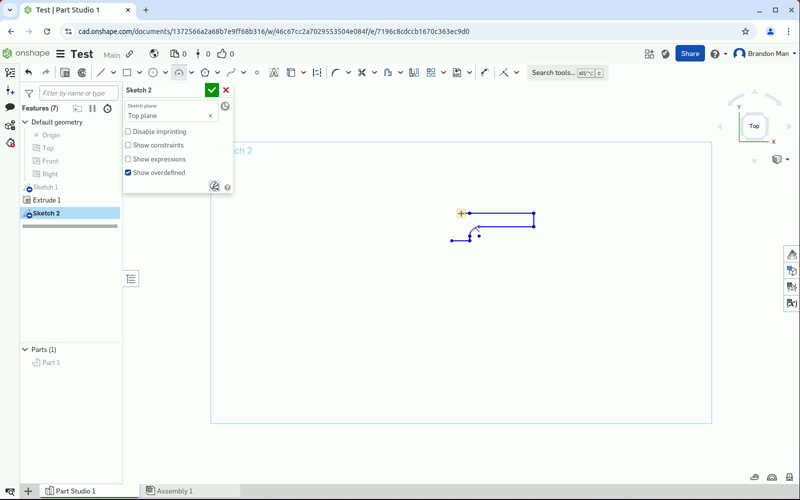
mouse_move(451, 222)
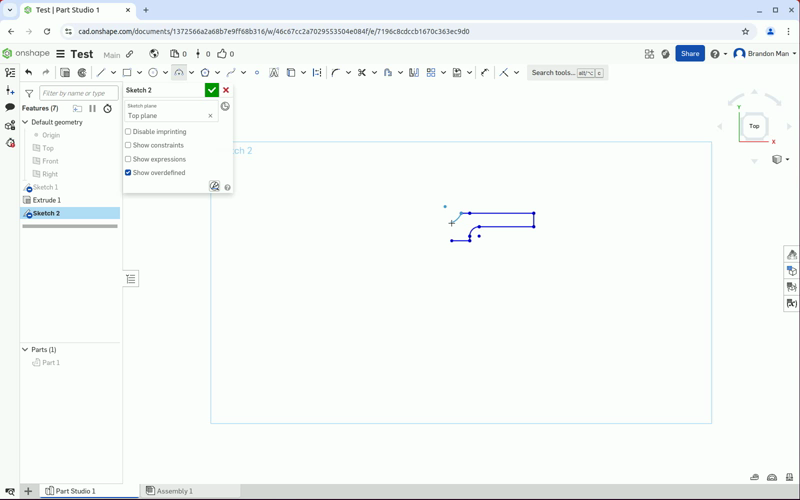
click(451, 222)
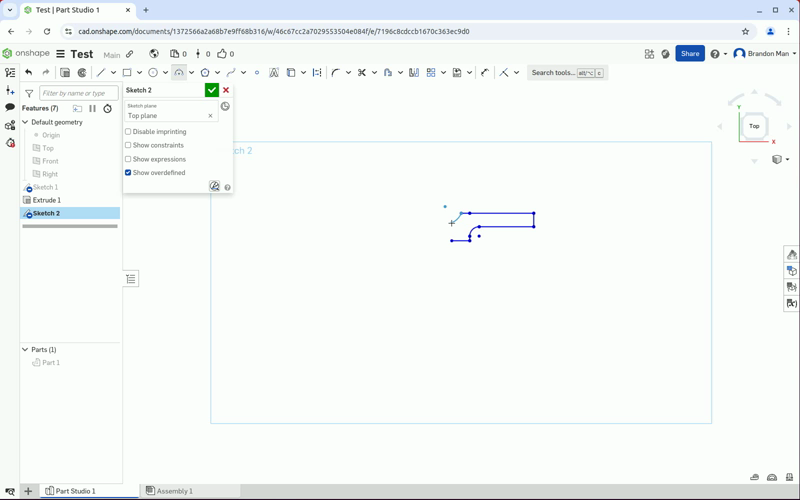
mouse_move(454, 215)
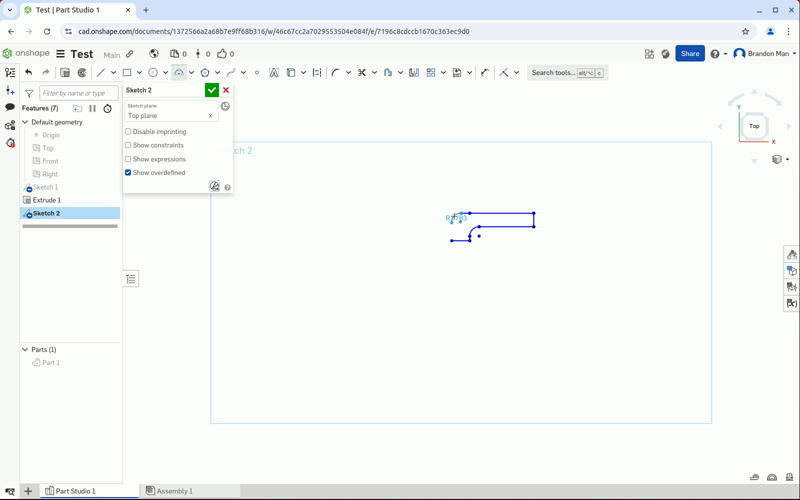
click(454, 215)
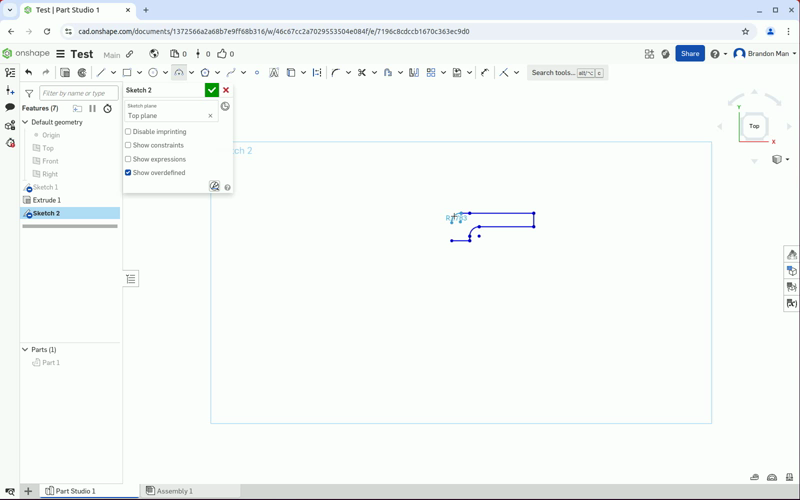
key_up(shift)
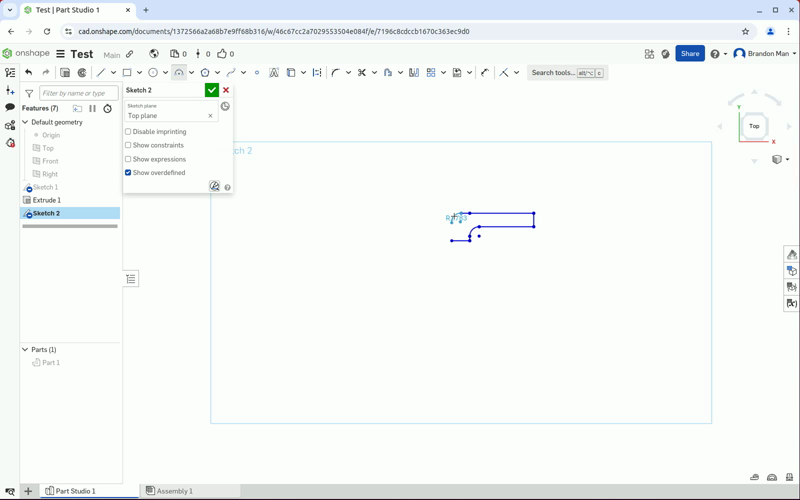
key(esc)
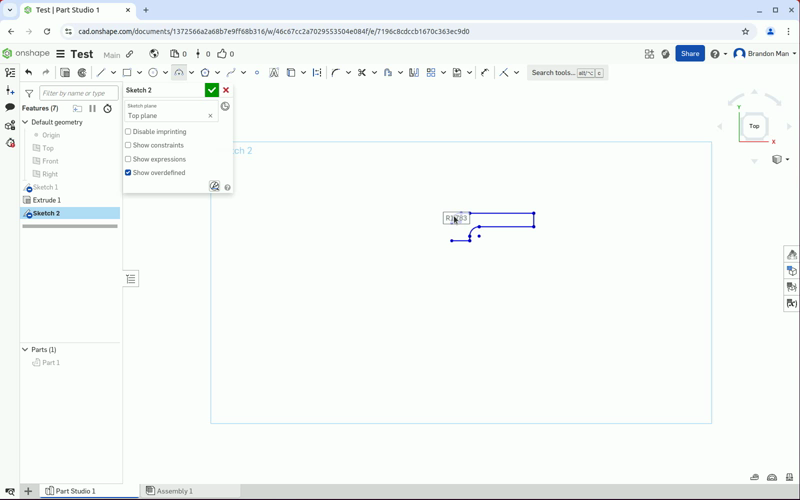
key(l)
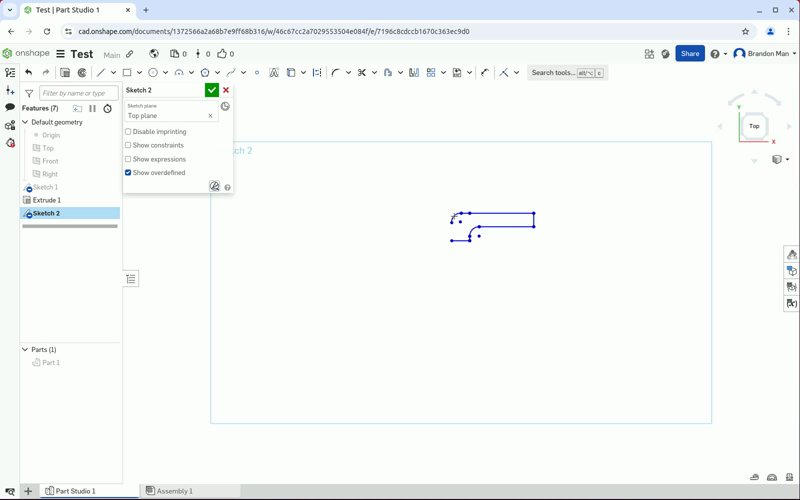
mouse_move(451, 222)
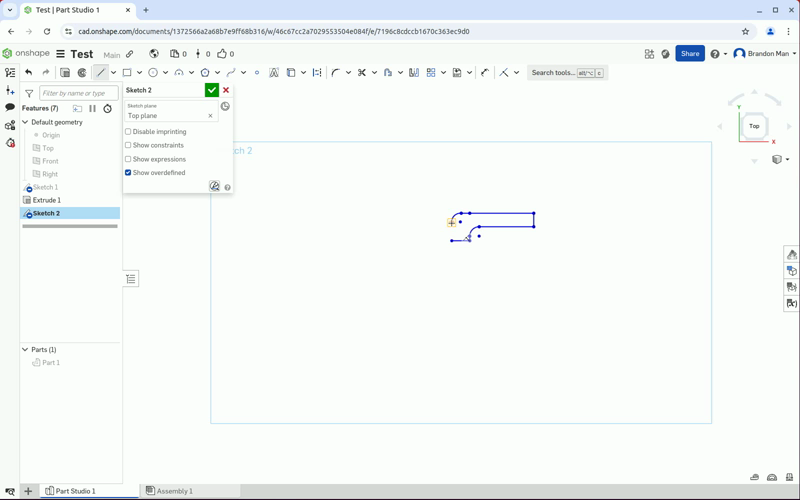
click(451, 222)
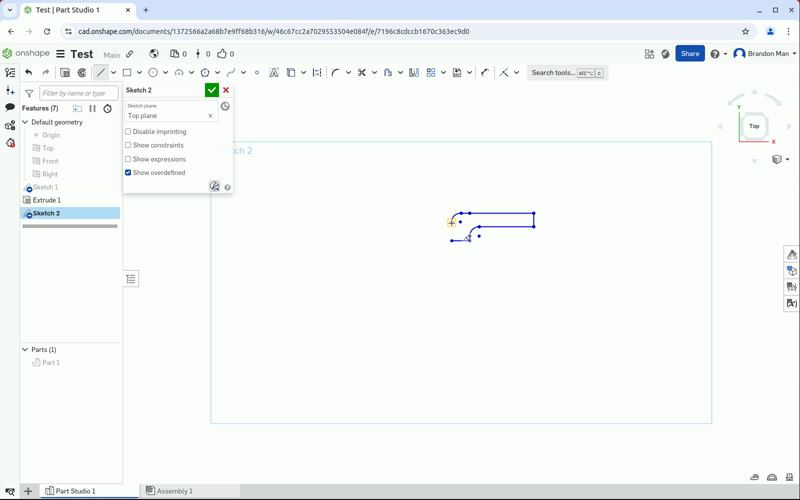
mouse_move(481, 222)
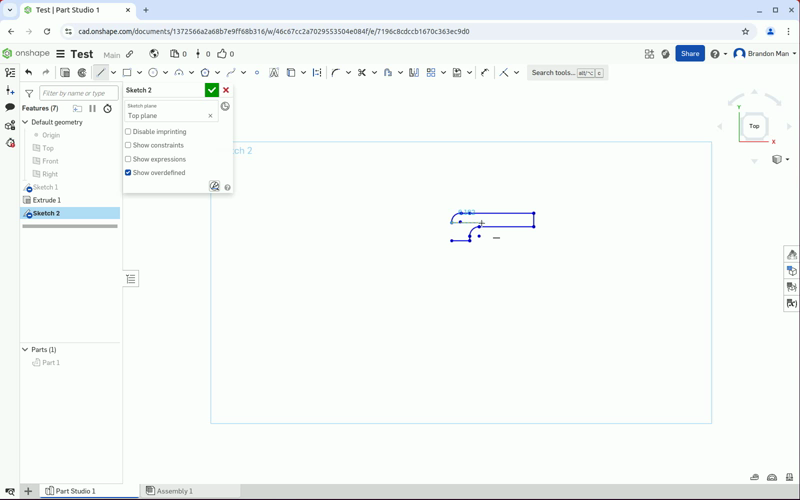
key_down(shift)
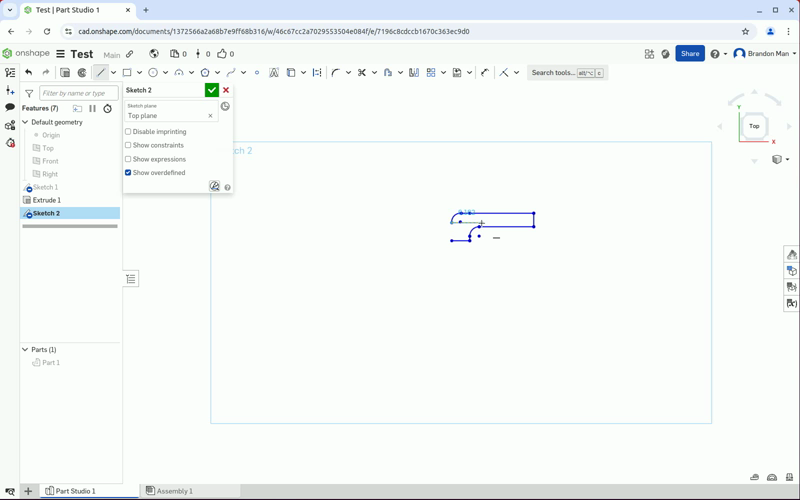
mouse_move(451, 240)
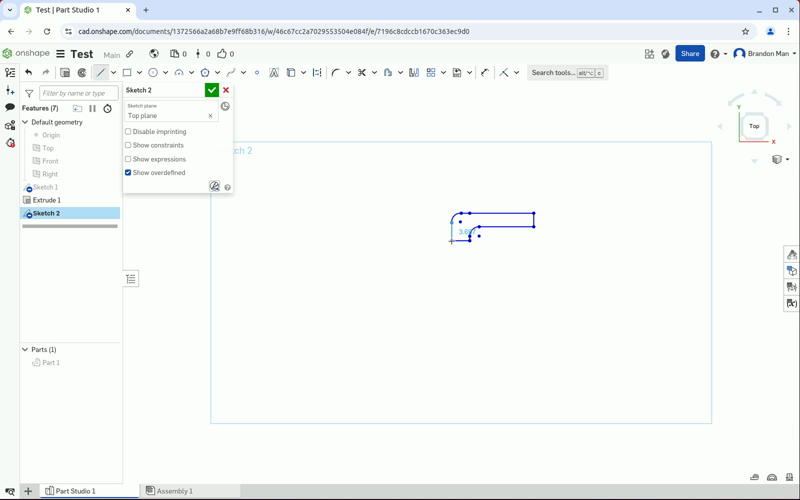
key_up(shift)
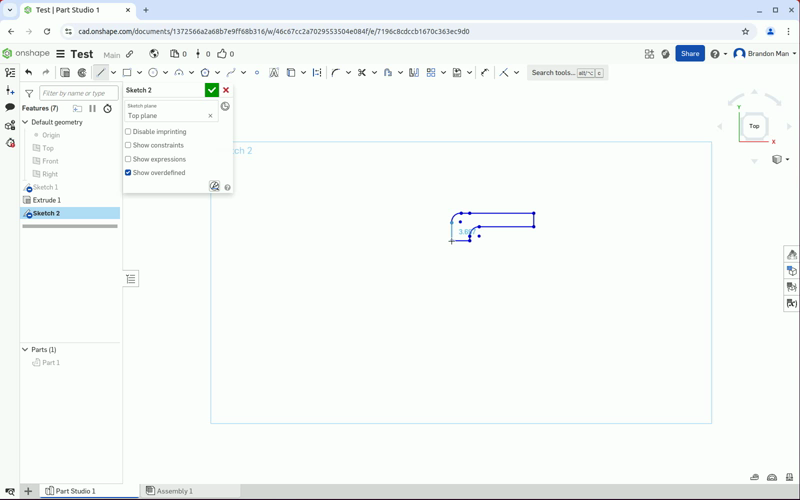
click(451, 240)
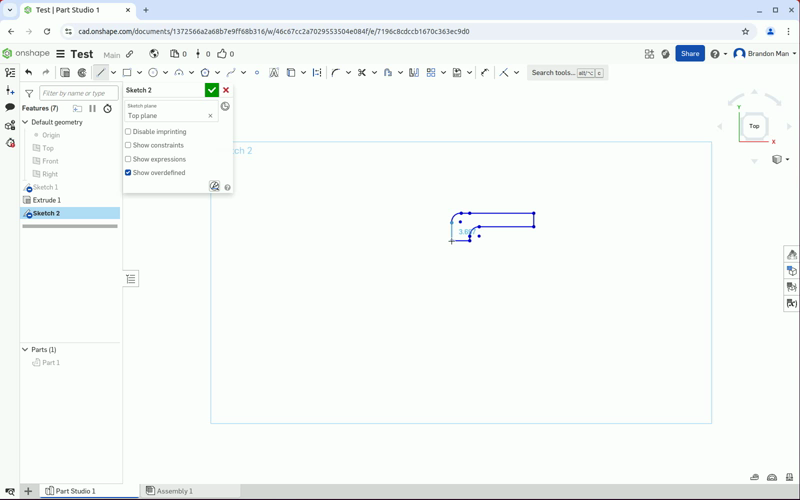
key(esc)
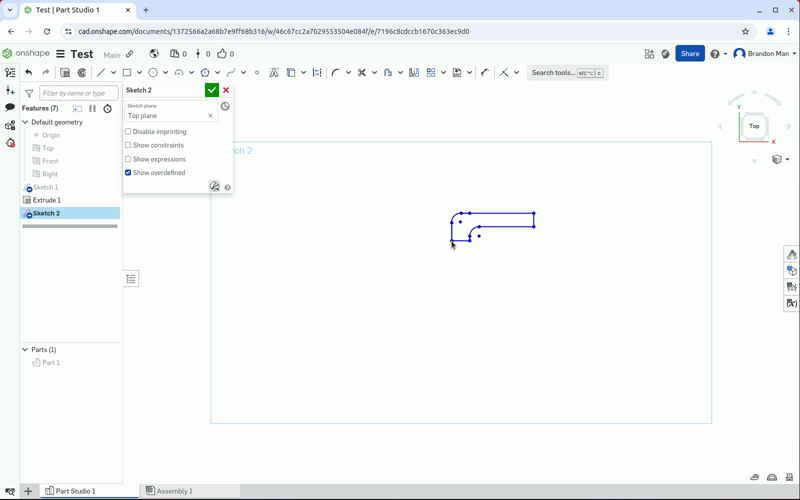
mouse_move(496, 224)
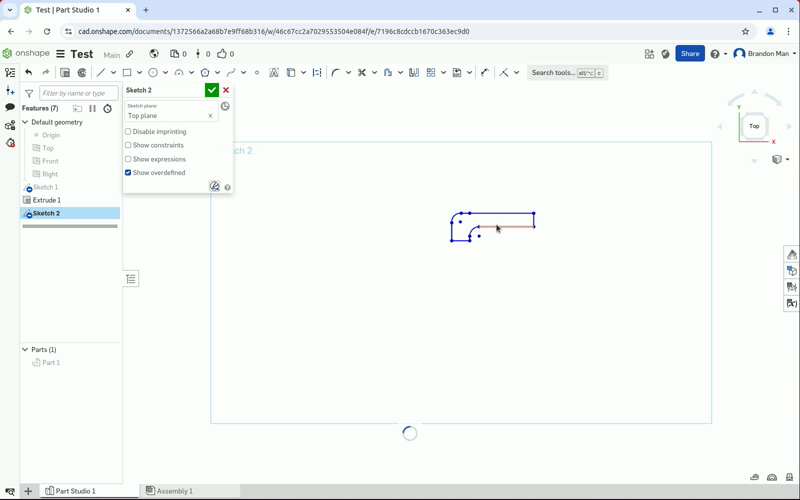
scroll(6)
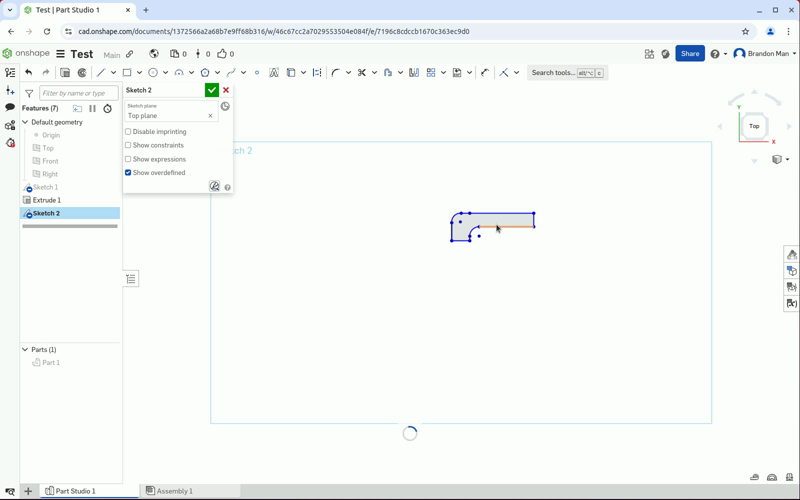
scroll(6)
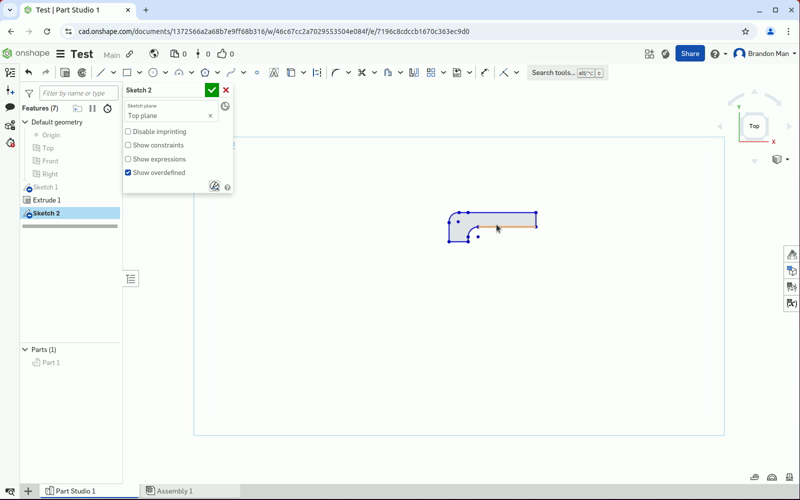
scroll(6)
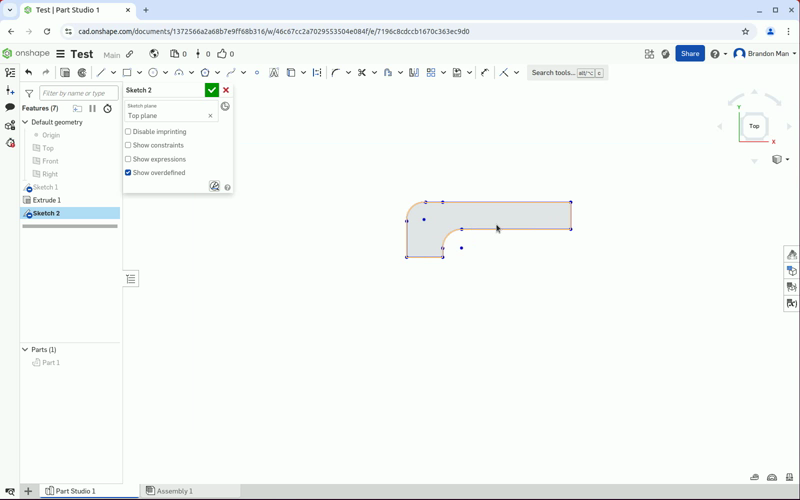
scroll(6)
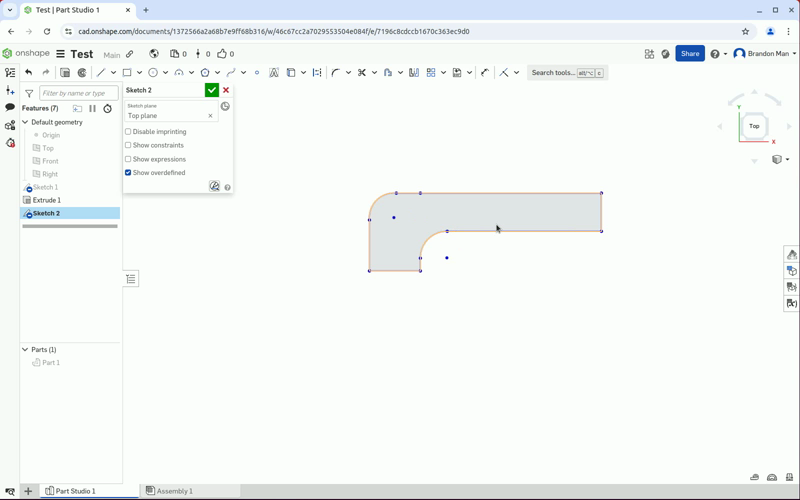
scroll(6)
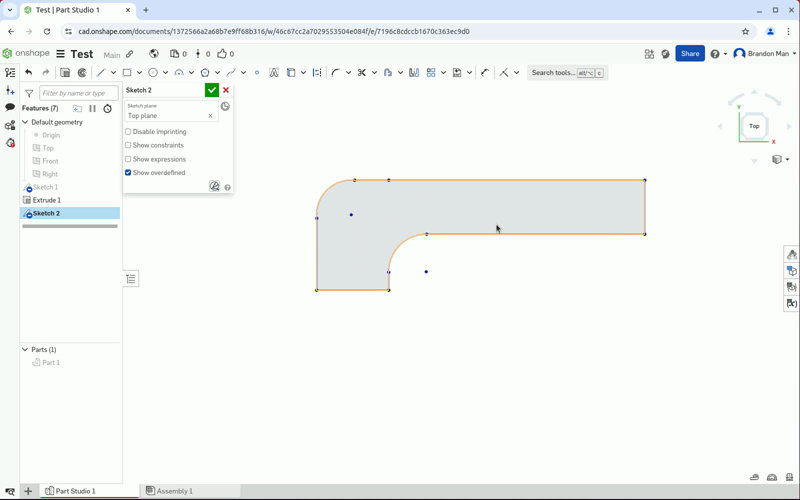
scroll(6)
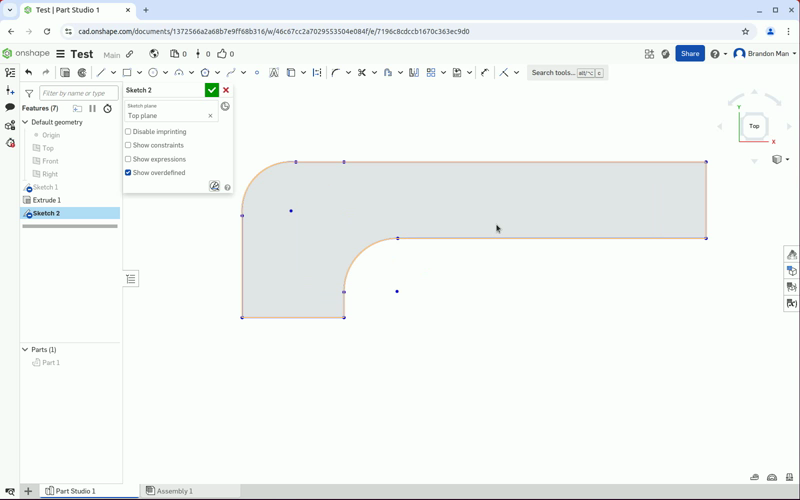
scroll(6)
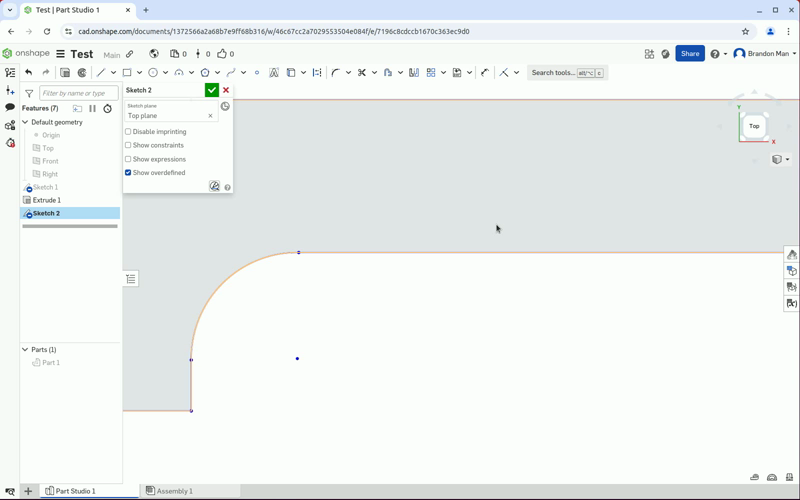
click(496, 224)
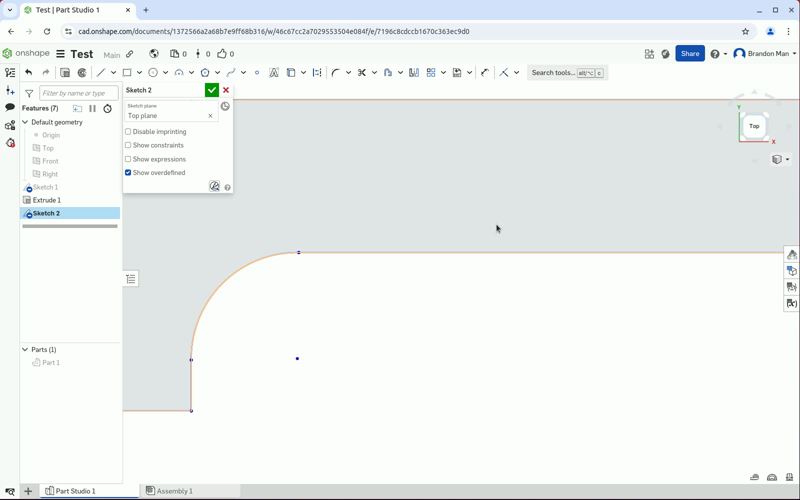
scroll(-6)
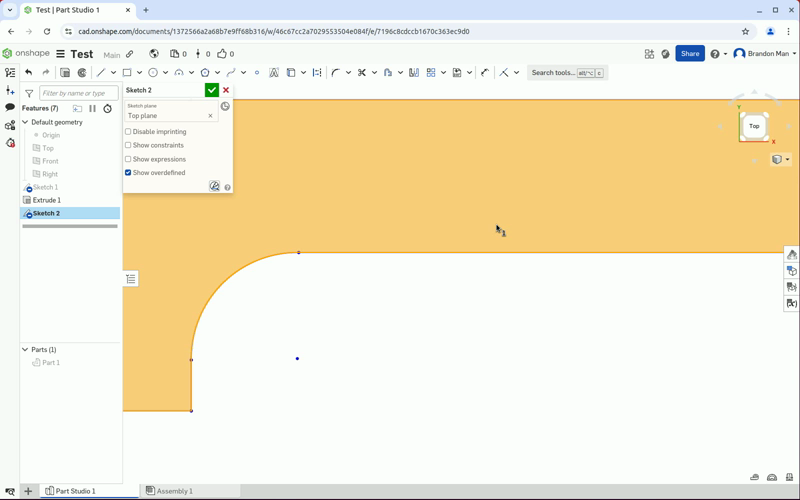
scroll(-6)
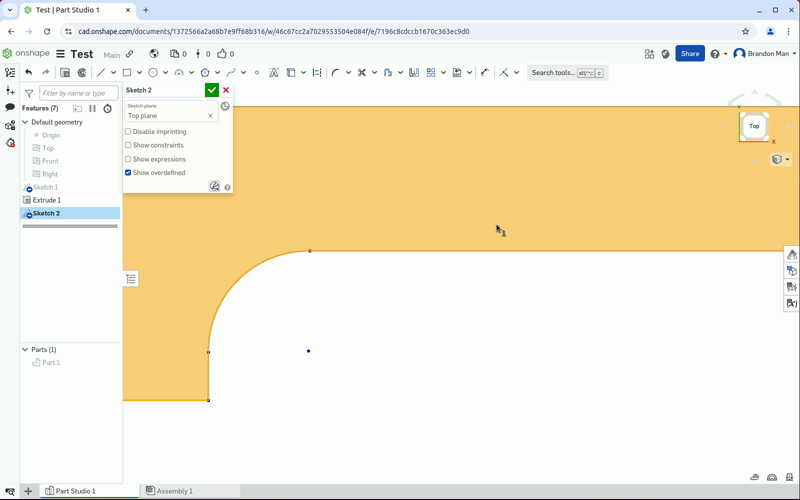
scroll(-6)
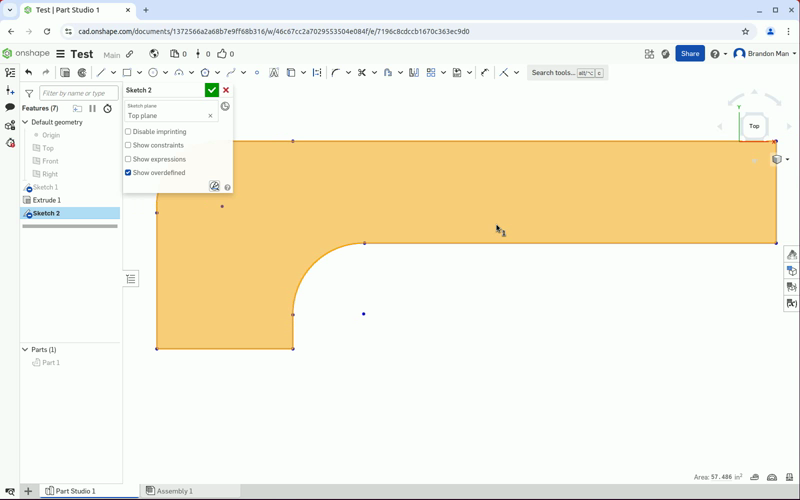
scroll(-6)
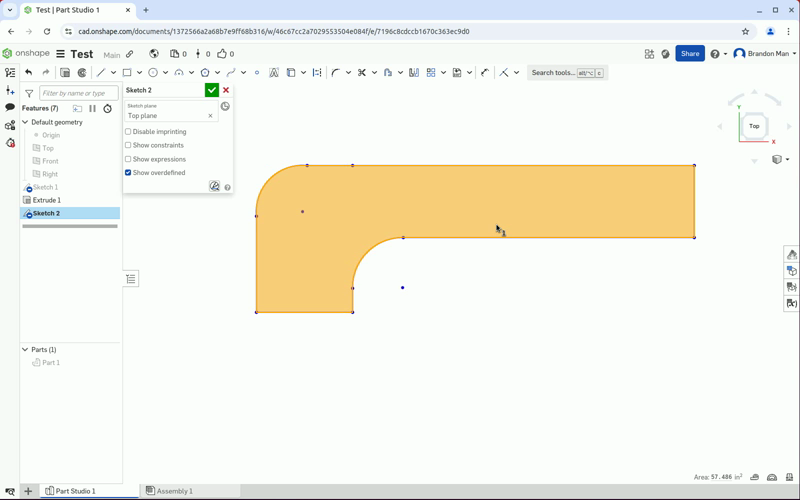
scroll(-6)
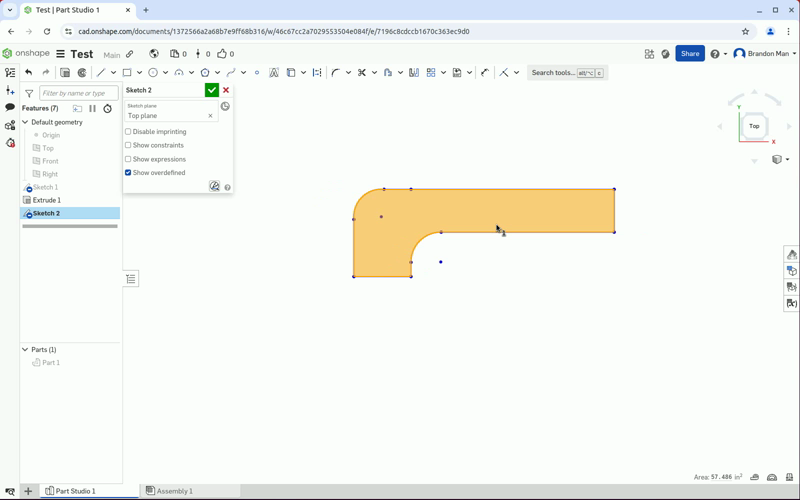
scroll(-6)
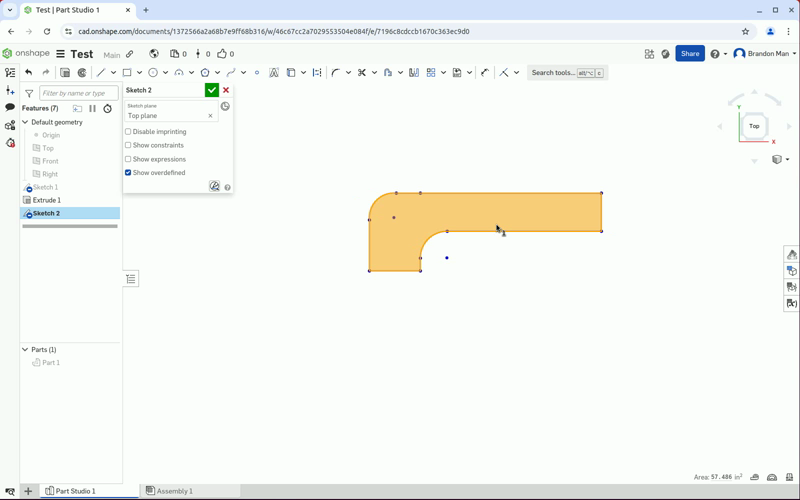
scroll(-6)
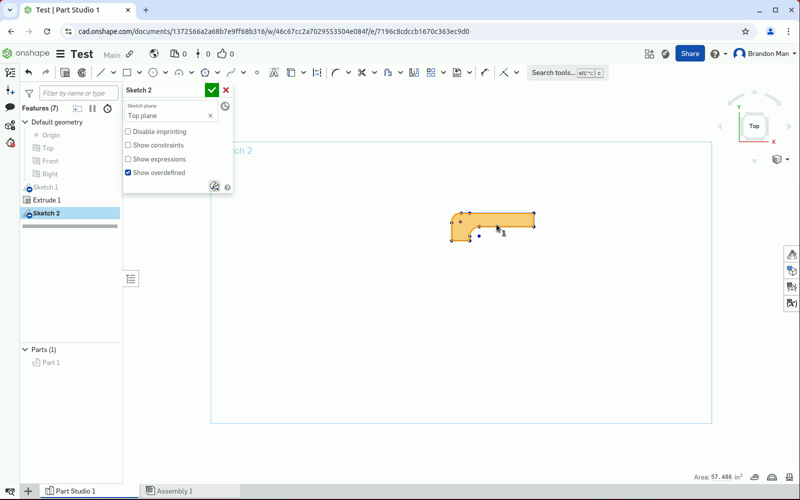
mouse_move(73, 352)
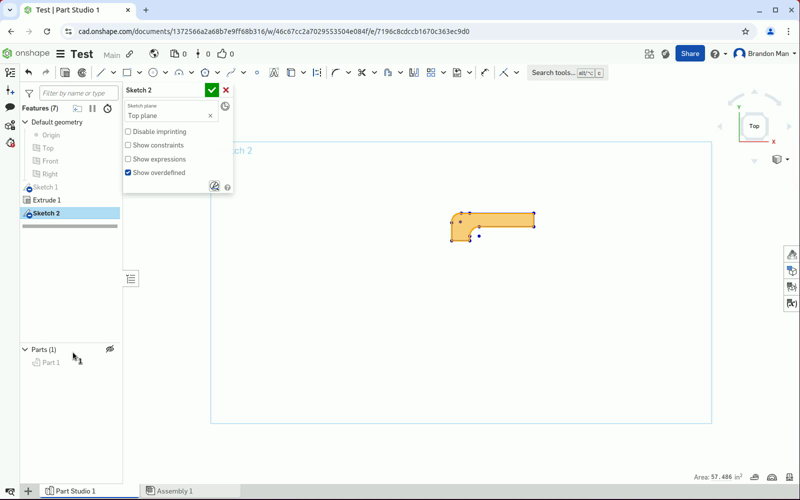
key(shift+y)
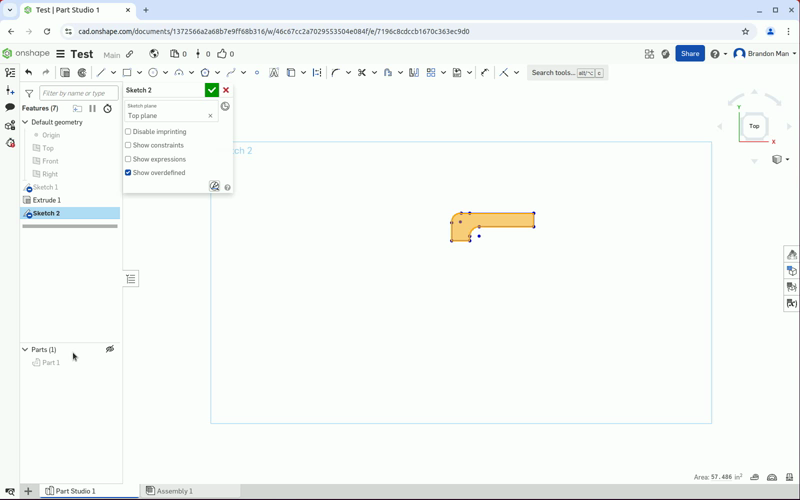
key(shift+e)
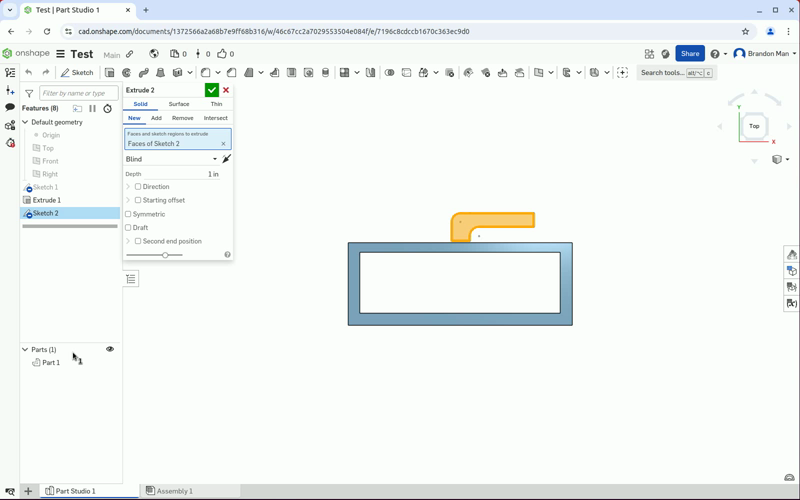
mouse_move(143, 106)
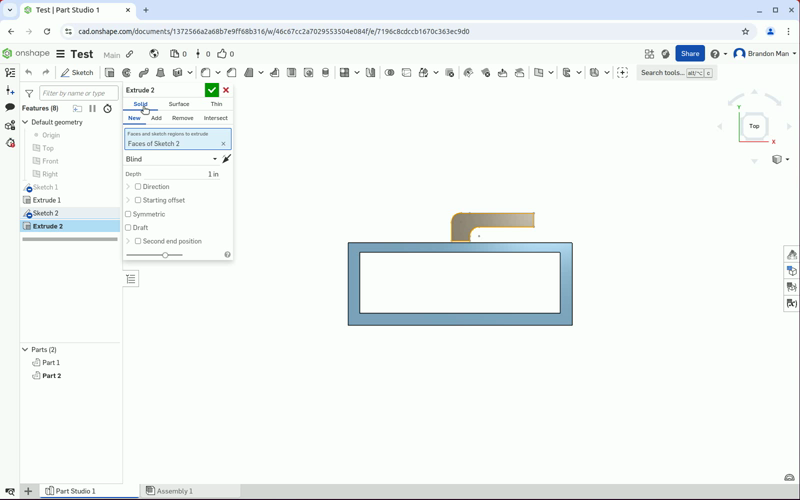
click(143, 106)
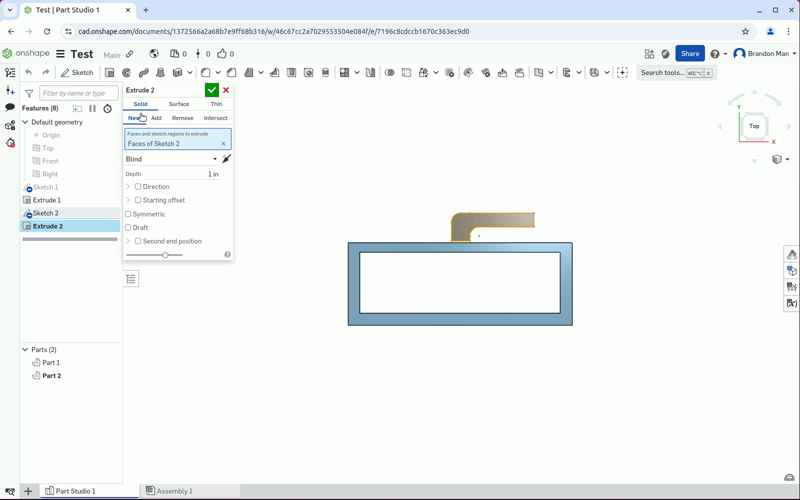
mouse_move(137, 120)
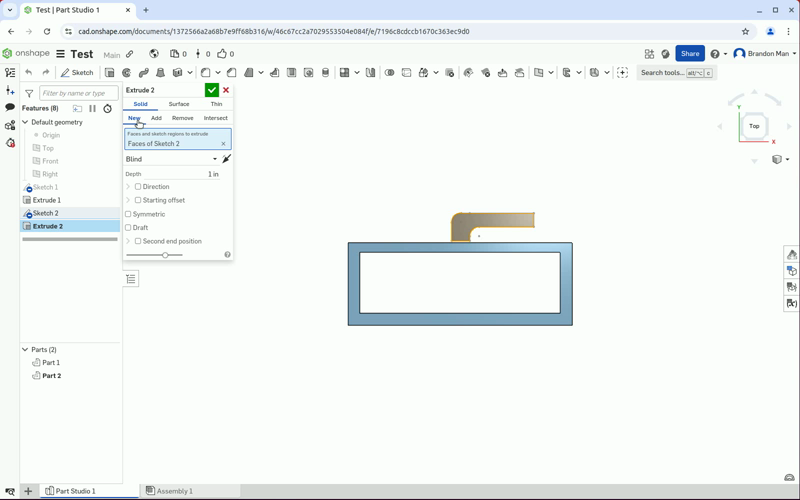
click(137, 120)
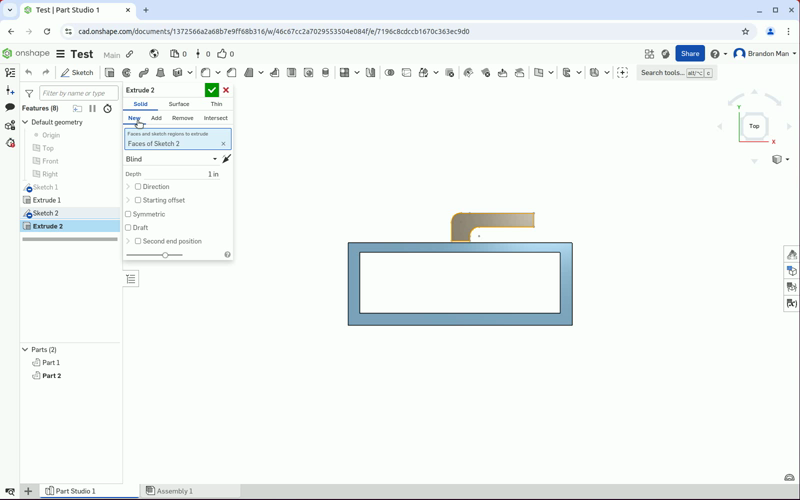
key(tab, 4)
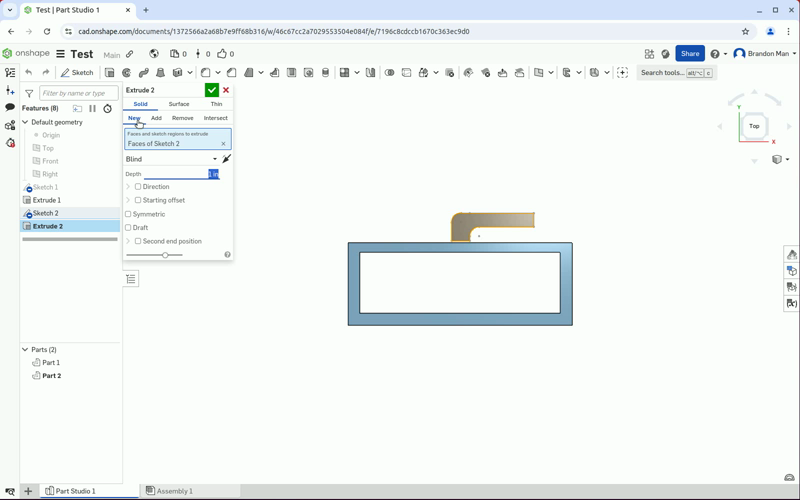
text(0.481)
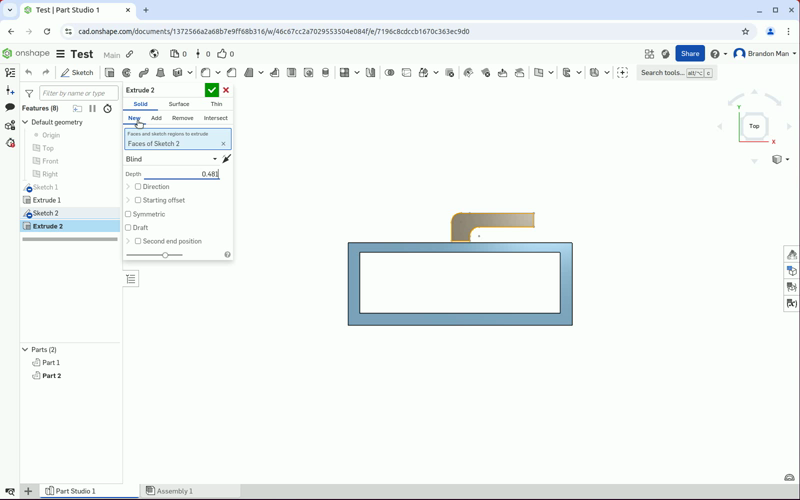
key(enter)
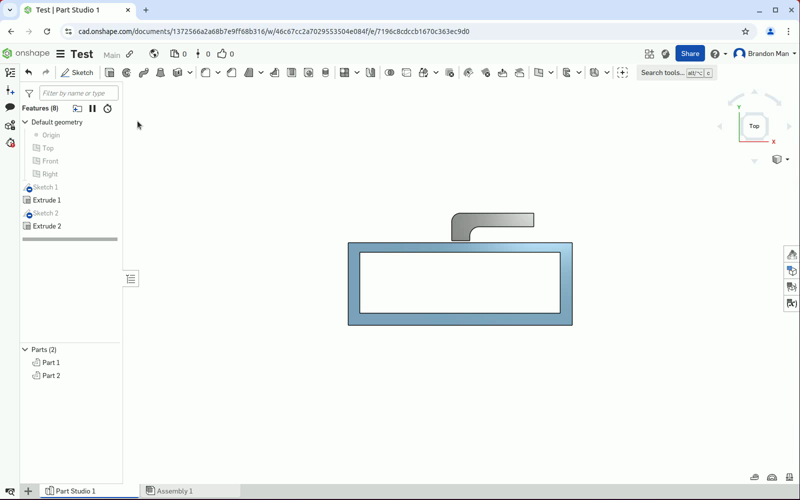
key(shift+h)
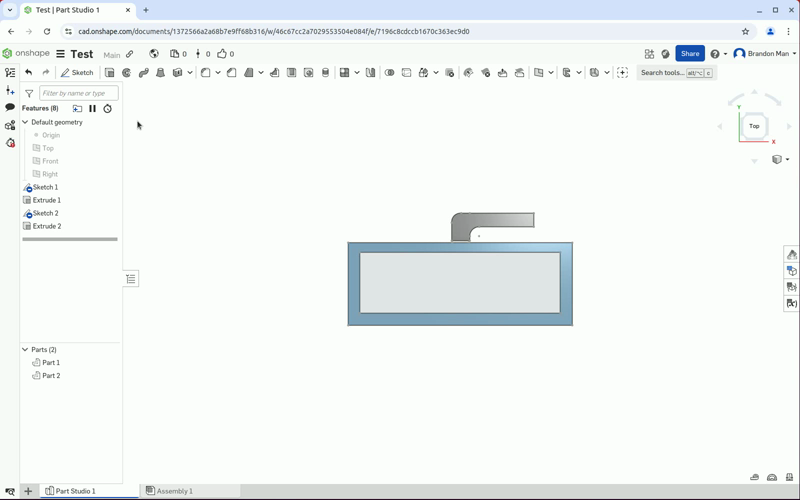
key(shift+h)
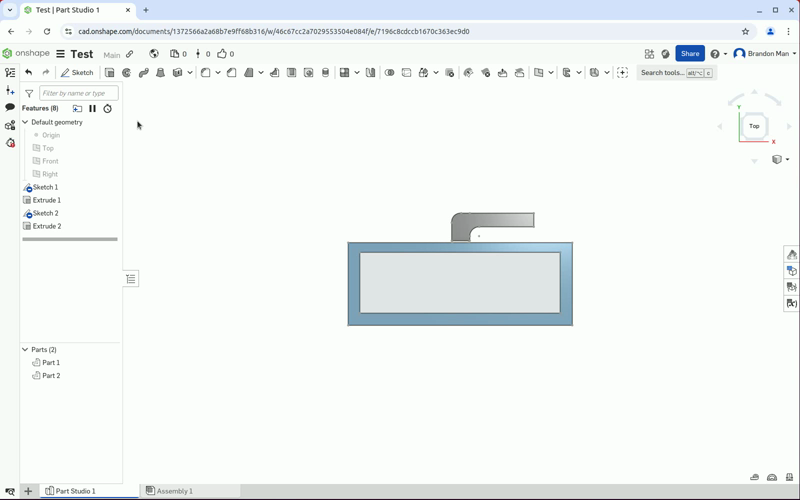
key(shift+7)
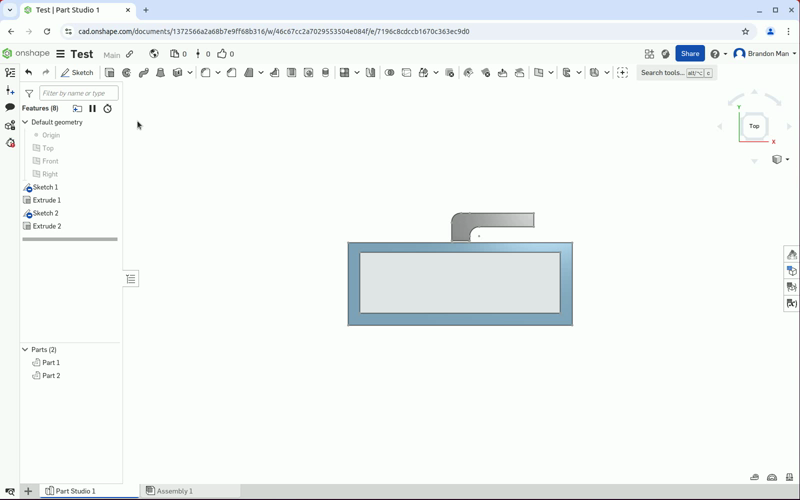
key(up, 3)
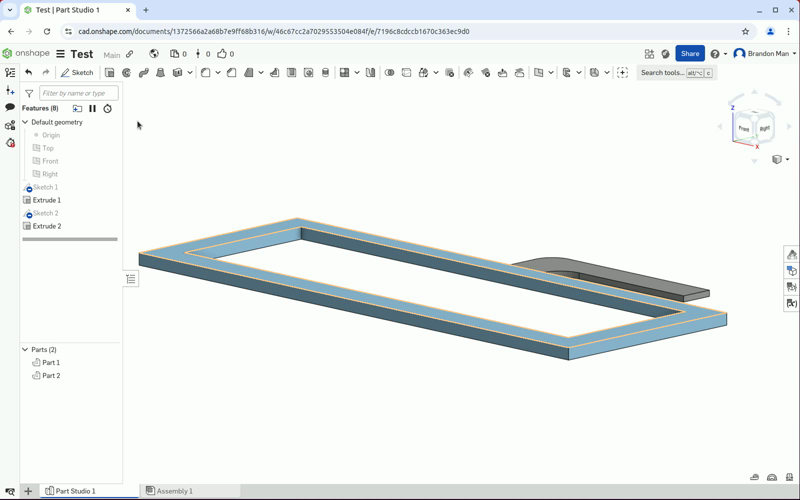
key(left, 3)
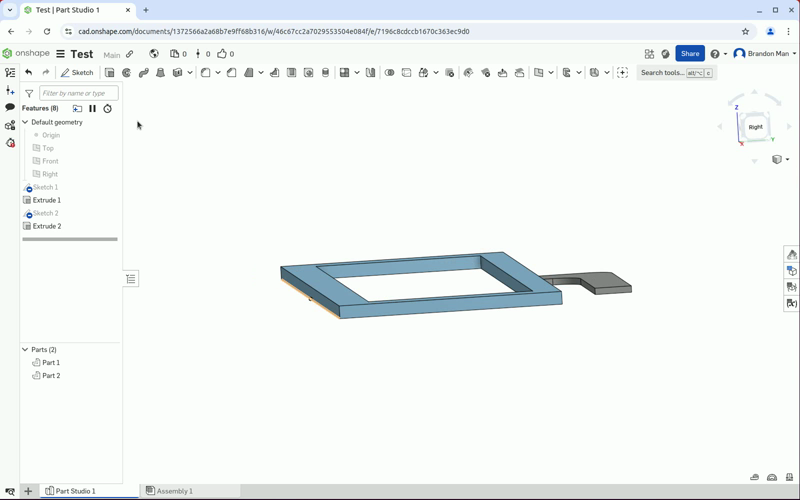
key(right, 3)
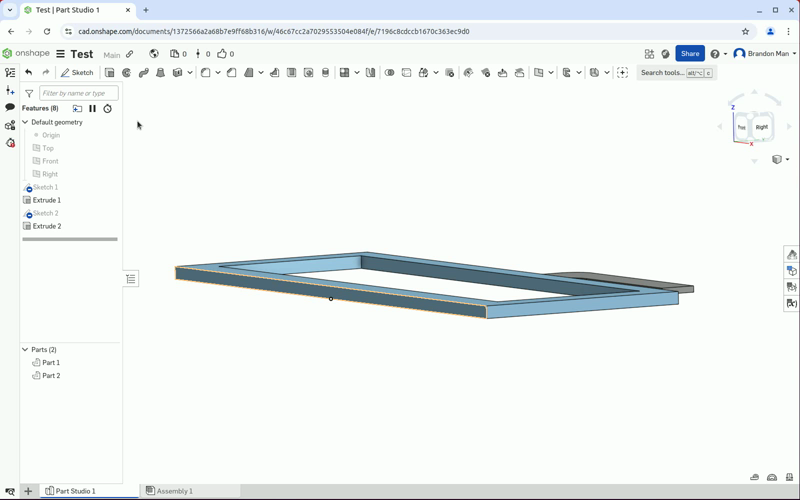
key(down, 3)
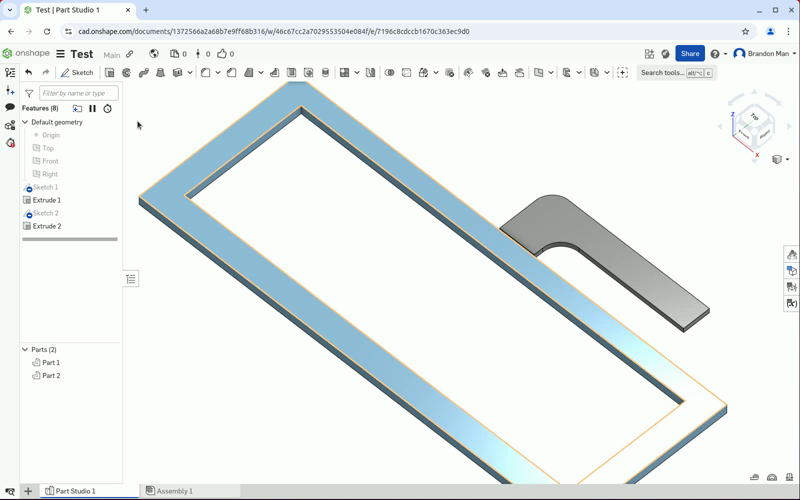
mouse_move(73, 189)
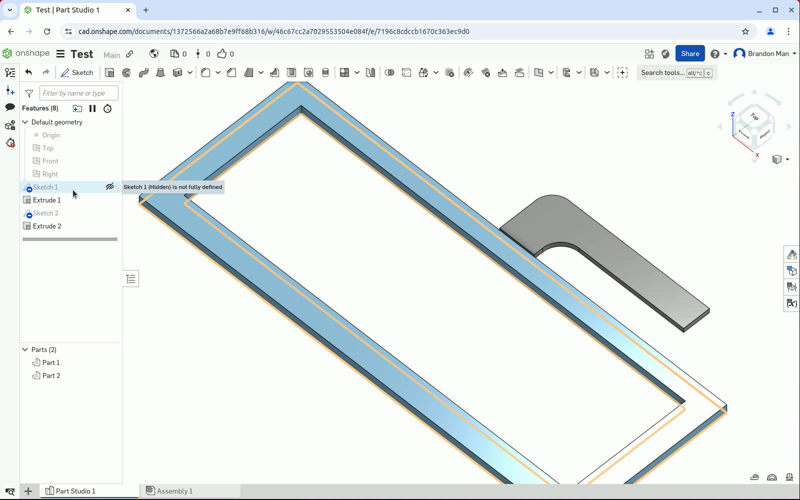
click(73, 189)